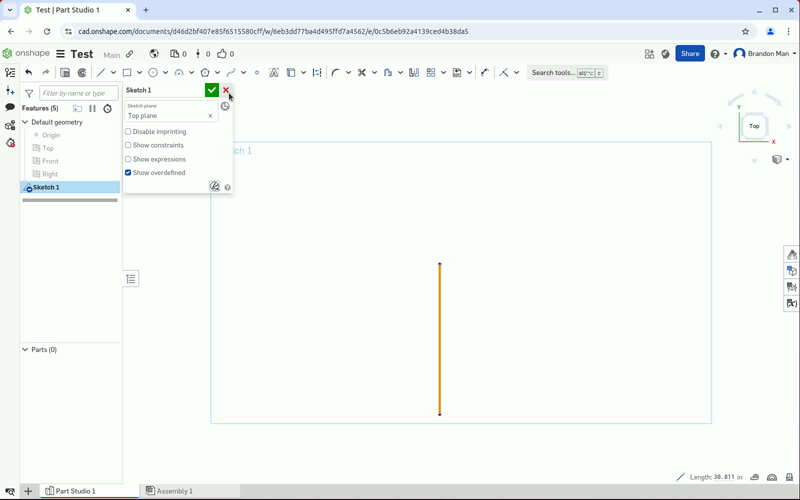
key(shift+h)
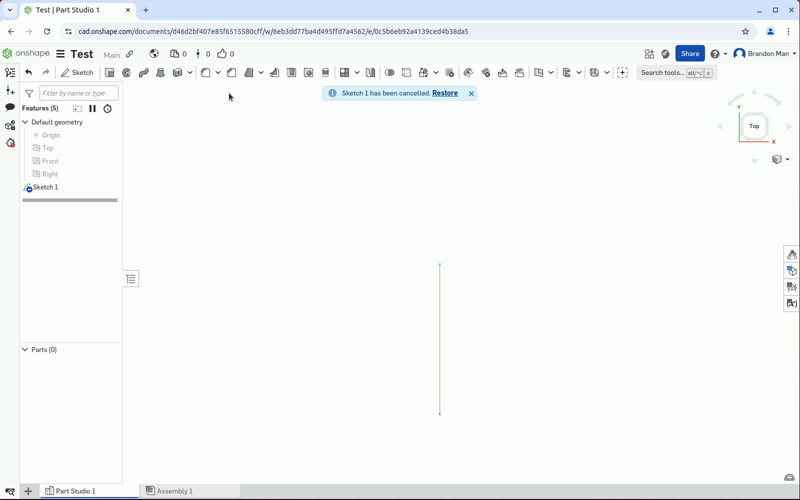
key(shift+s)
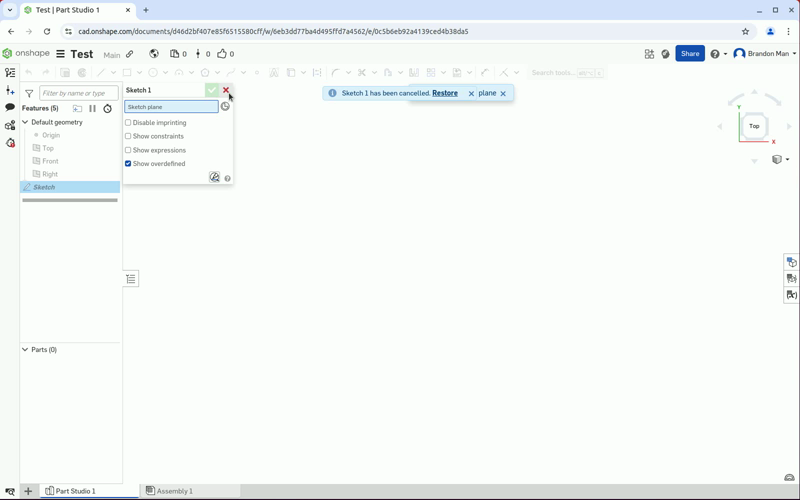
mouse_move(73, 150)
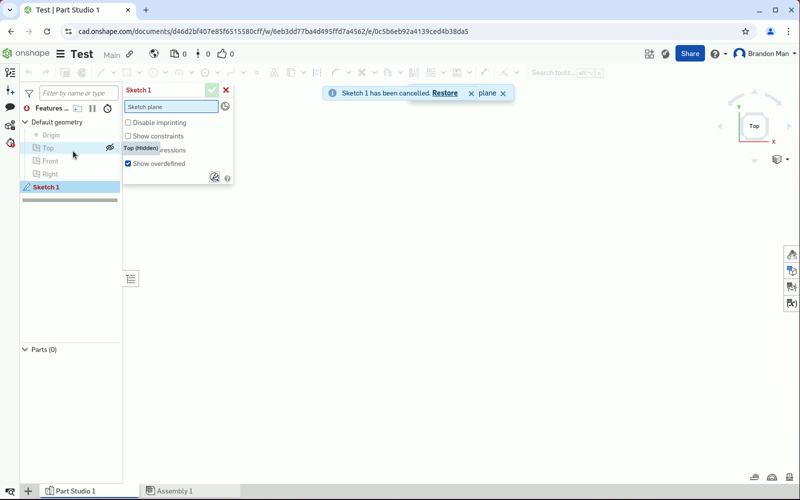
click(73, 150)
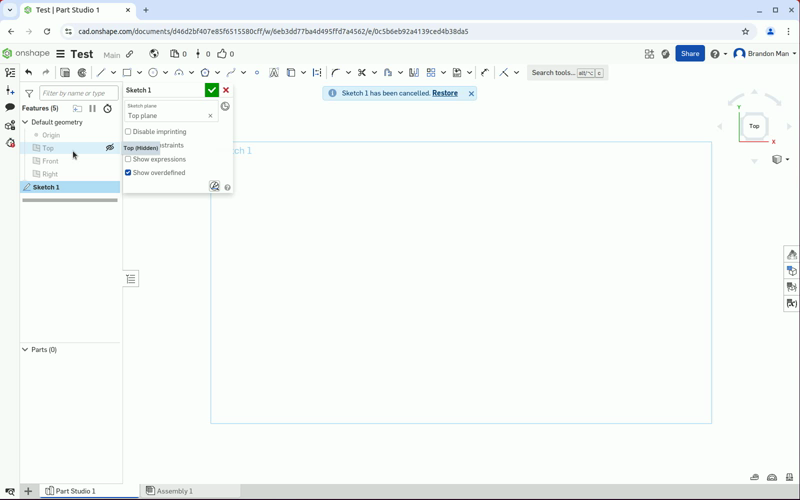
mouse_move(73, 352)
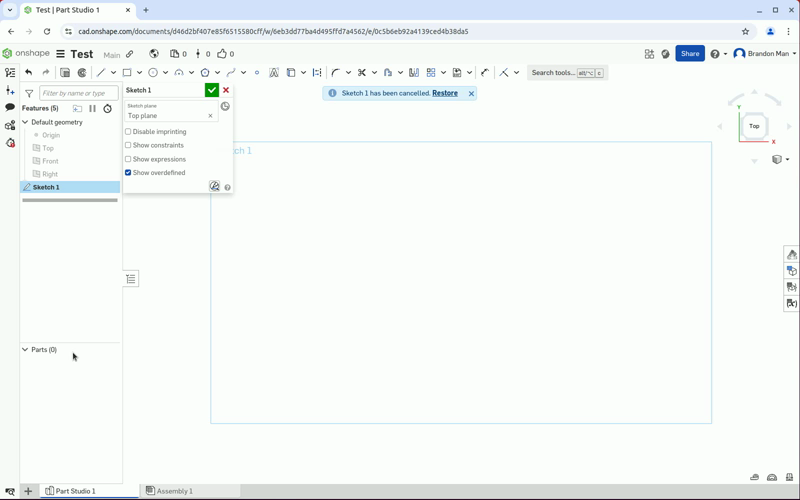
key(y)
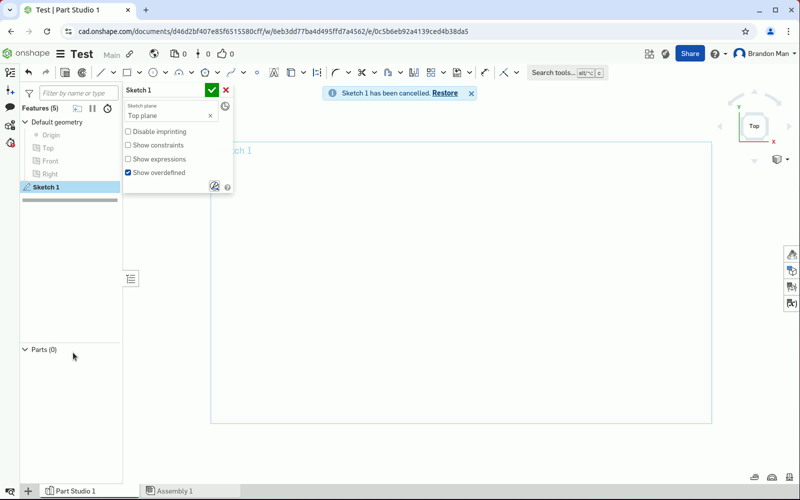
key(c)
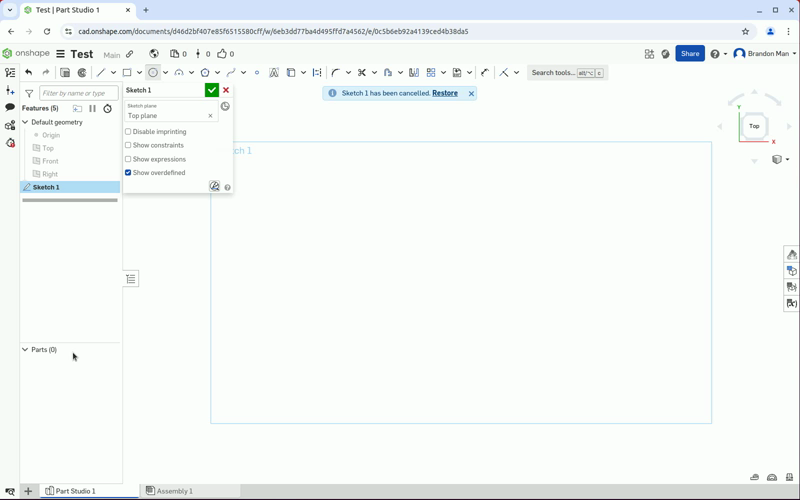
key_down(shift)
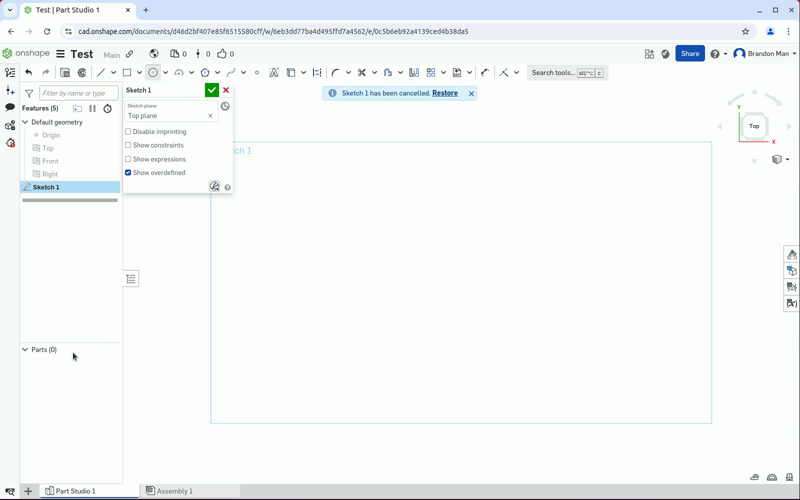
mouse_move(461, 282)
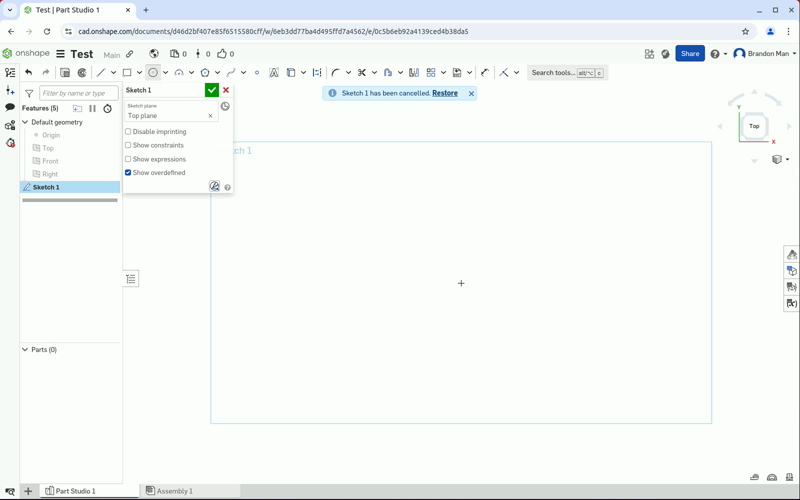
click(461, 282)
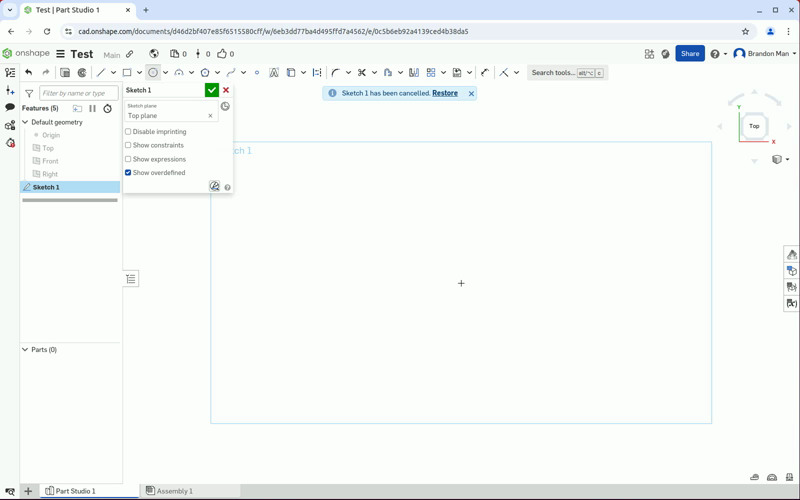
key_up(shift)
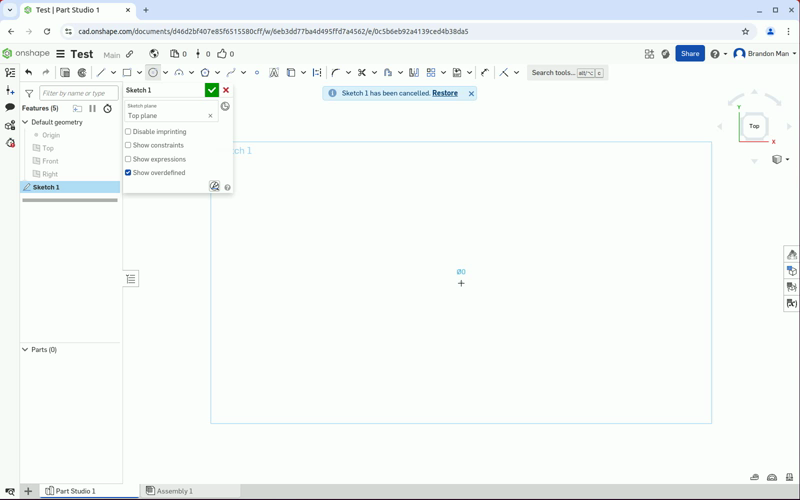
mouse_move(574, 282)
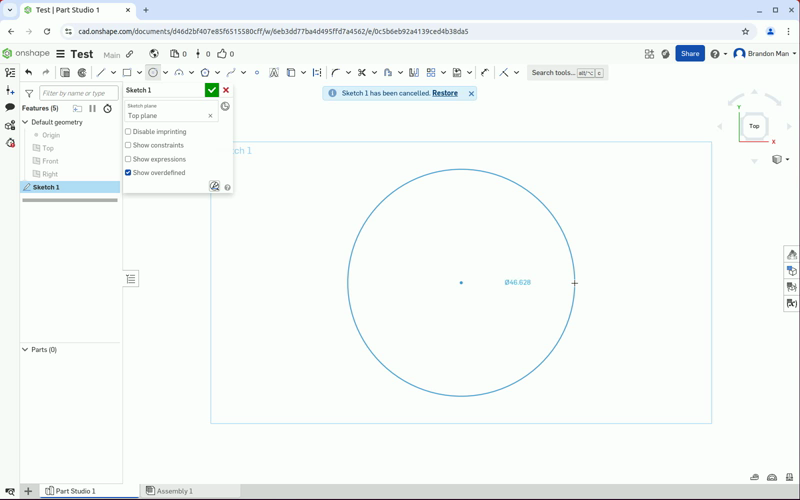
click(574, 282)
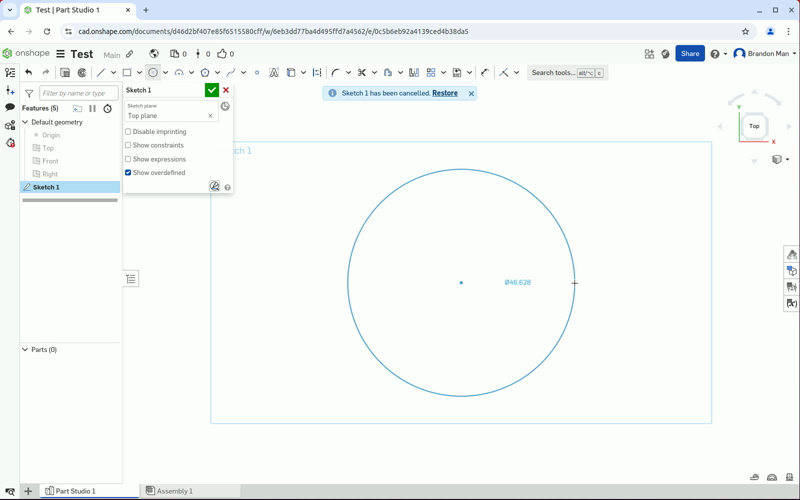
key(esc)
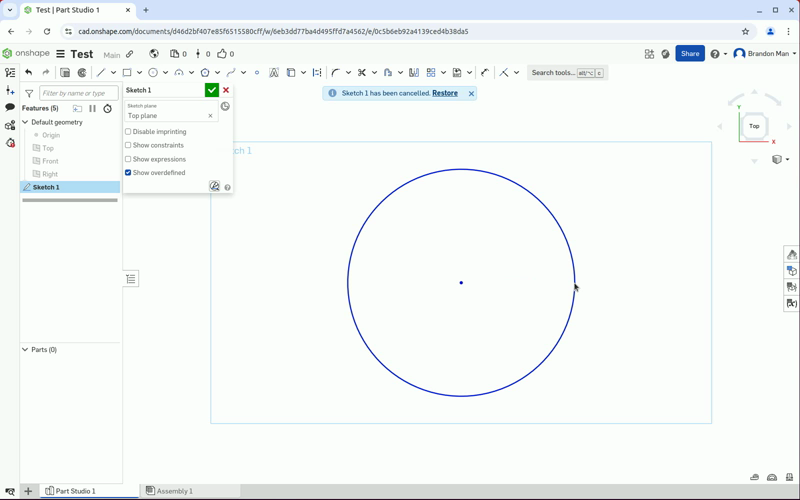
key(c)
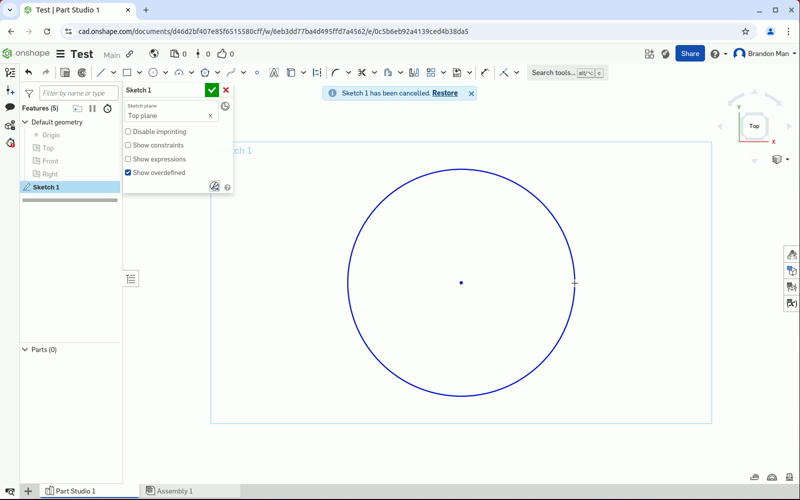
key_down(shift)
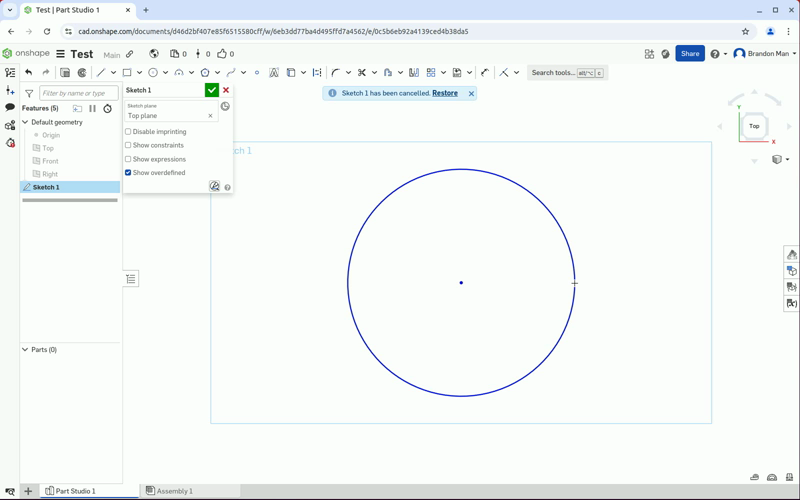
mouse_move(461, 282)
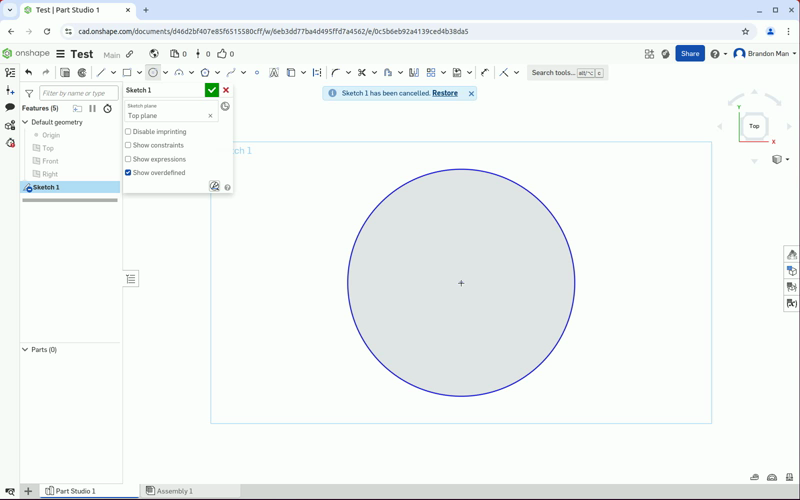
click(461, 282)
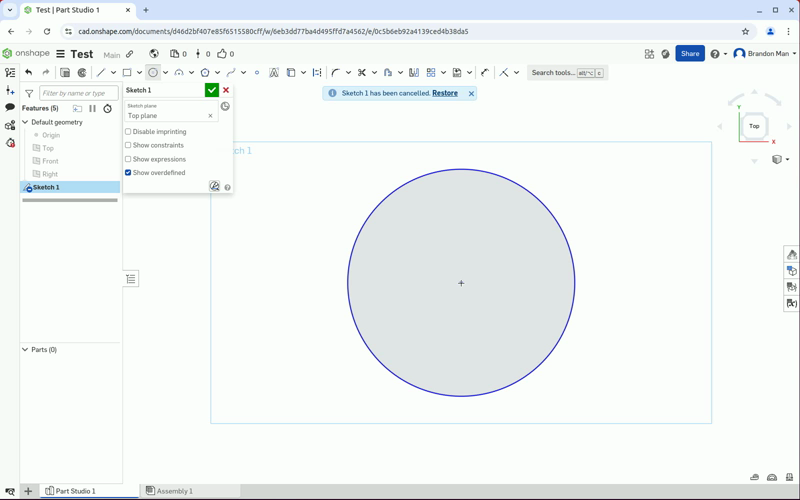
key_up(shift)
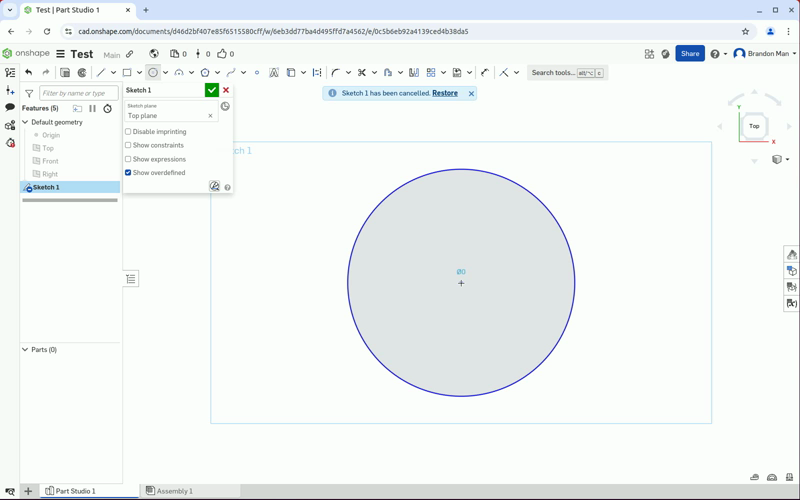
mouse_move(529, 282)
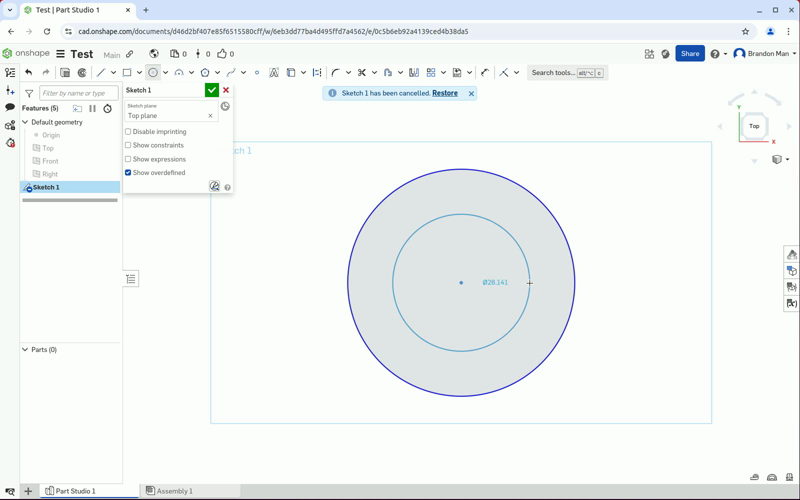
click(529, 282)
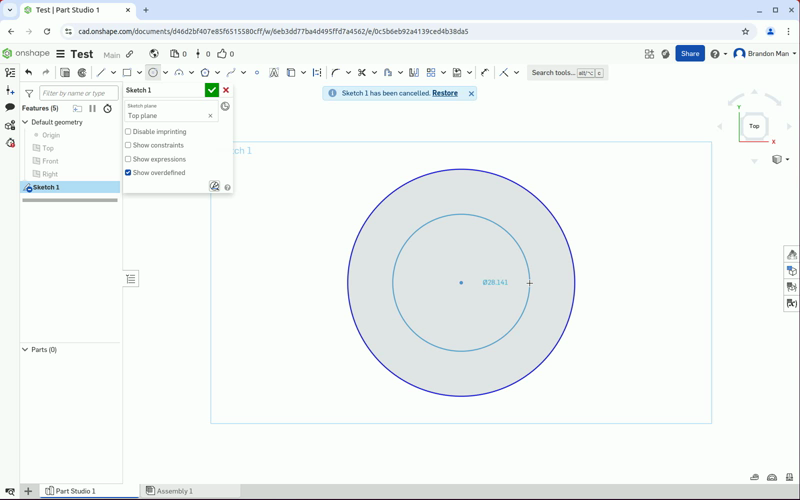
key(esc)
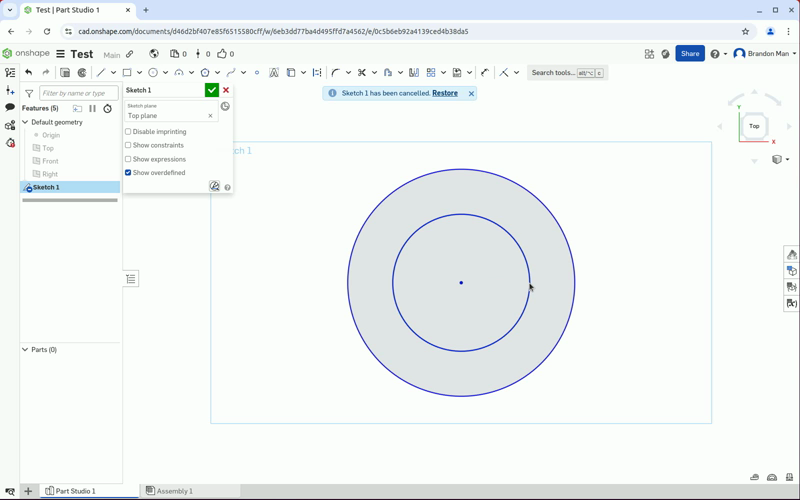
mouse_move(430, 200)
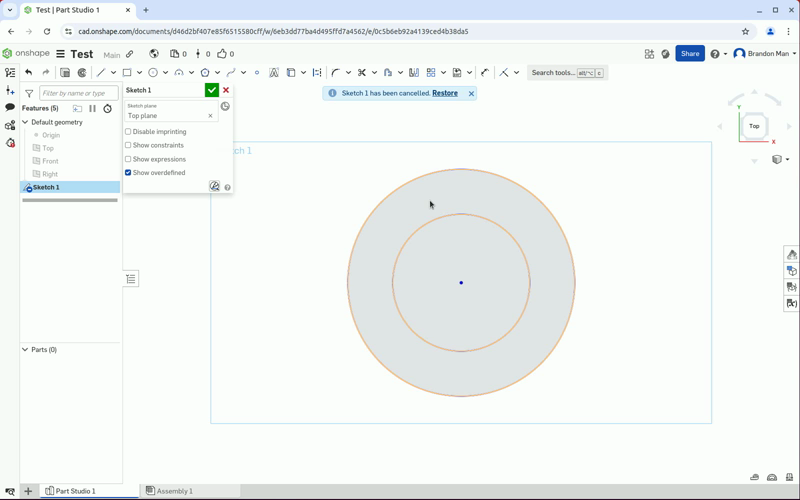
click(430, 200)
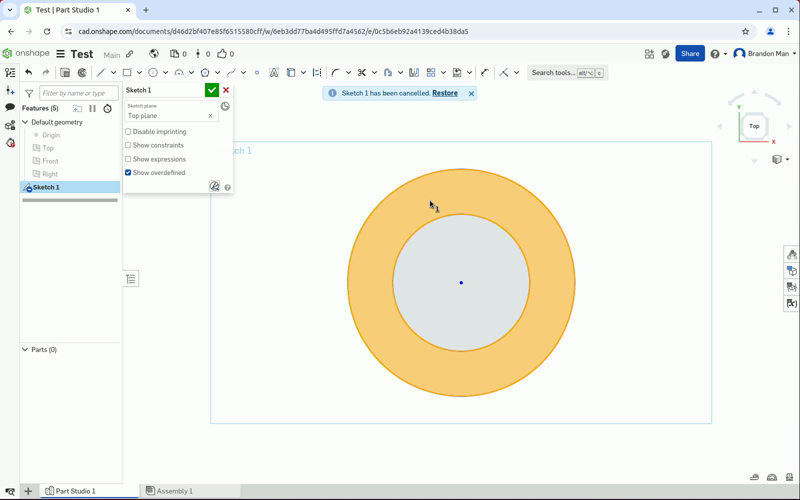
mouse_move(73, 352)
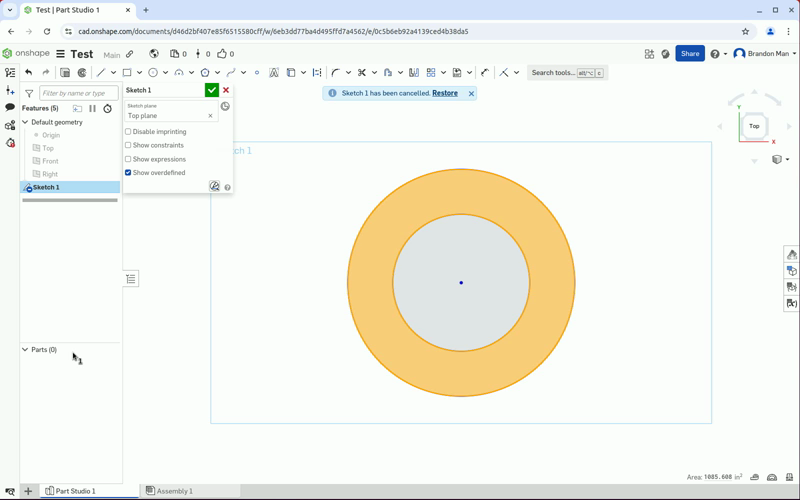
key(shift+y)
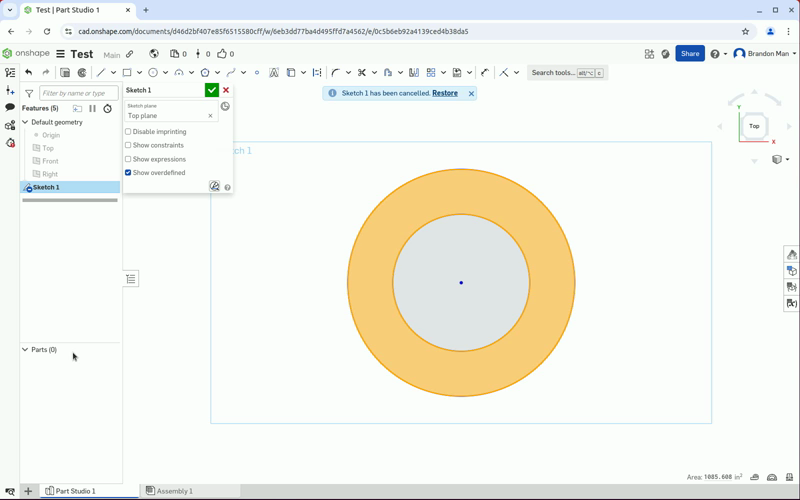
key(shift+e)
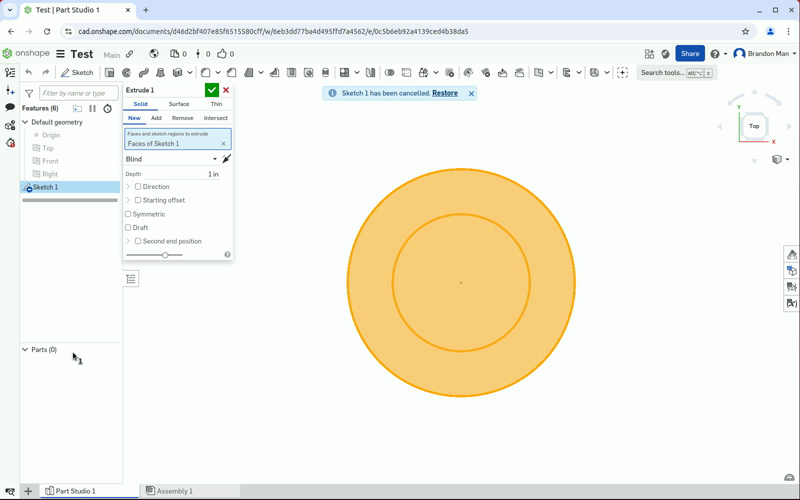
mouse_move(143, 106)
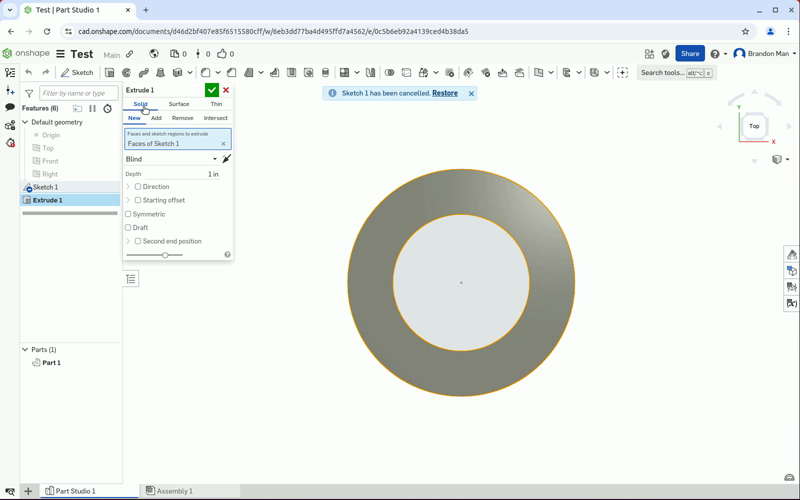
click(143, 106)
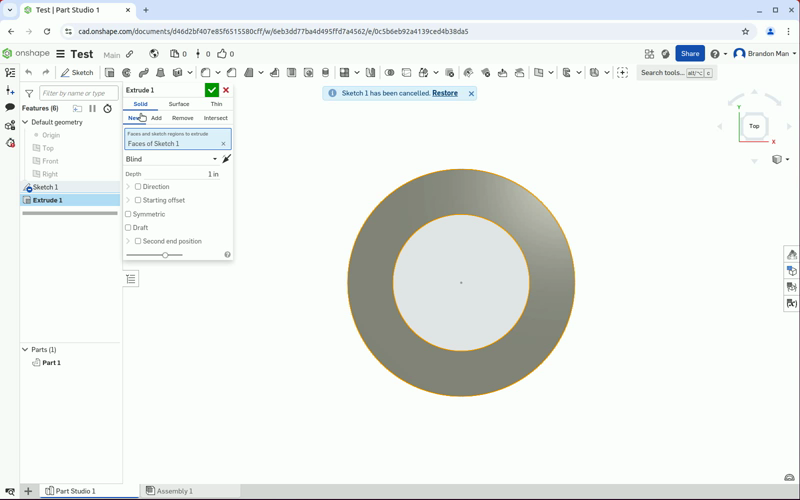
mouse_move(137, 120)
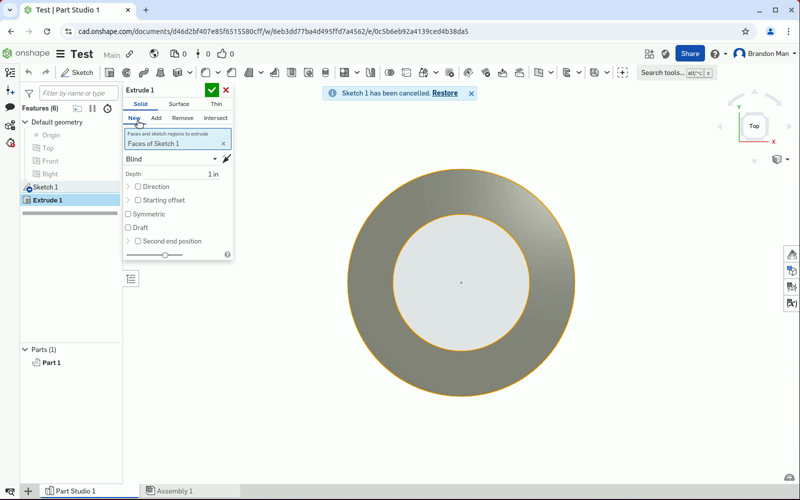
click(137, 120)
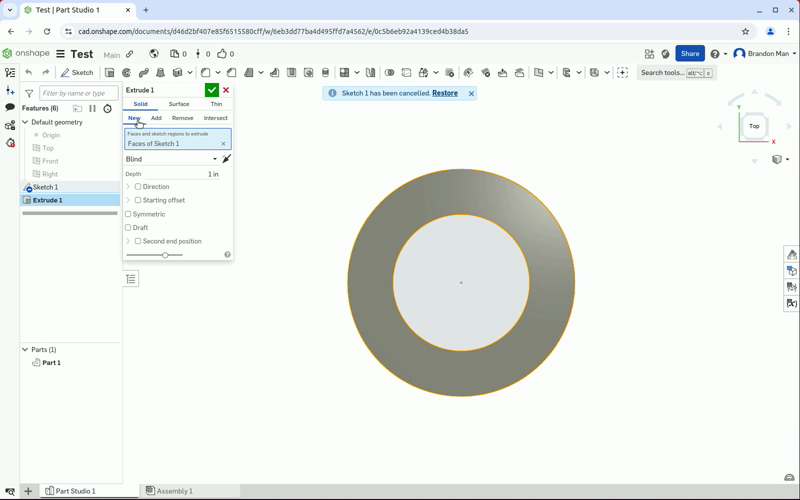
key(tab, 4)
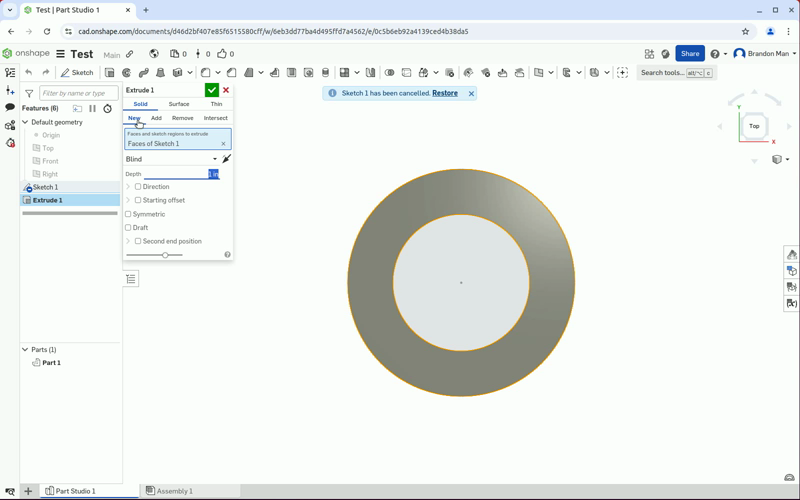
text(1.685)
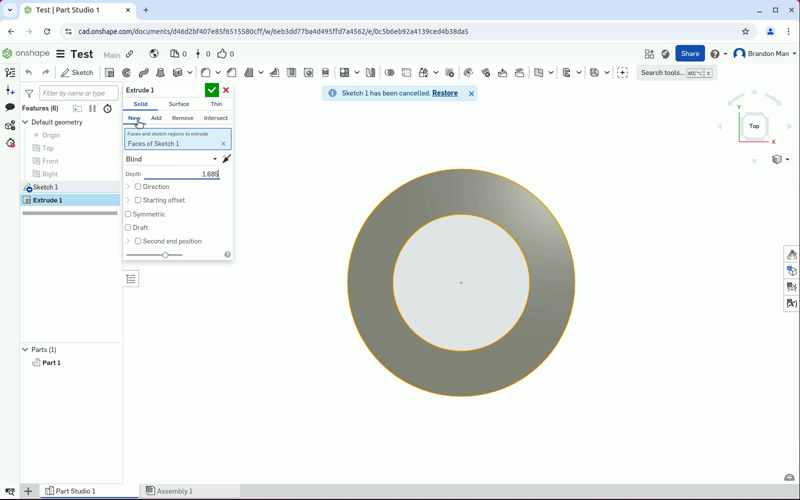
key(enter)
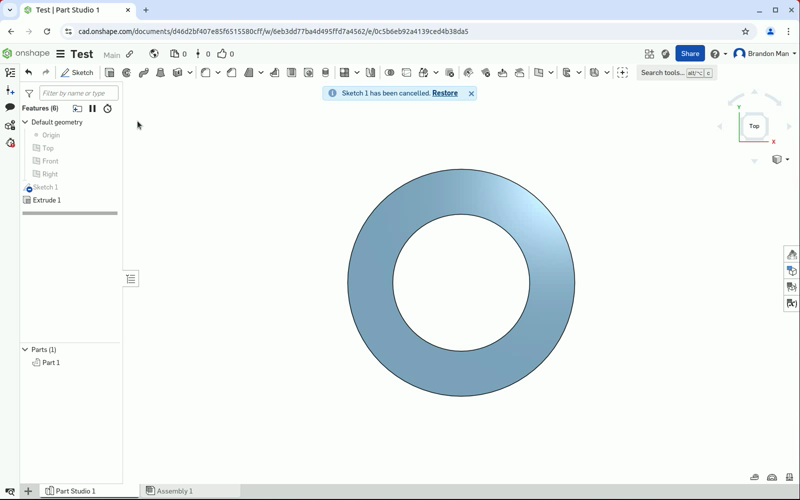
key(shift+h)
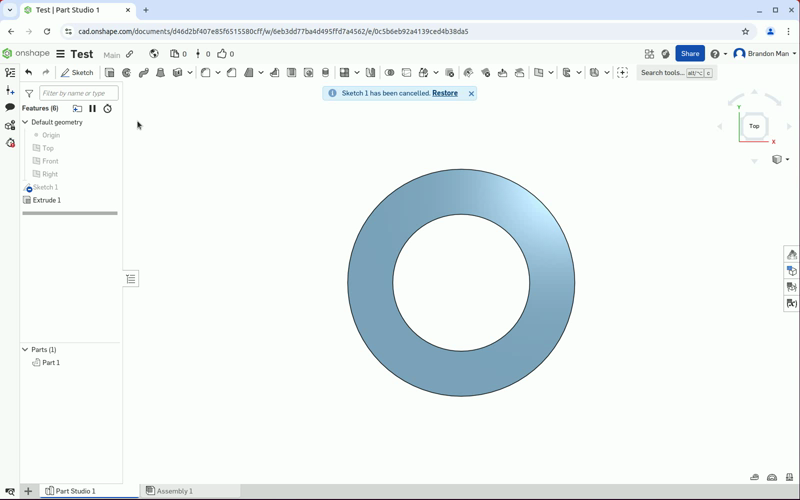
key(shift+h)
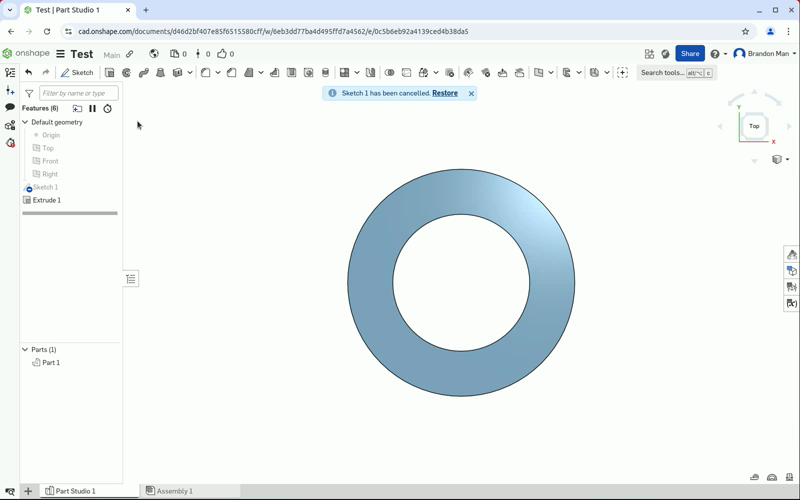
mouse_move(73, 189)
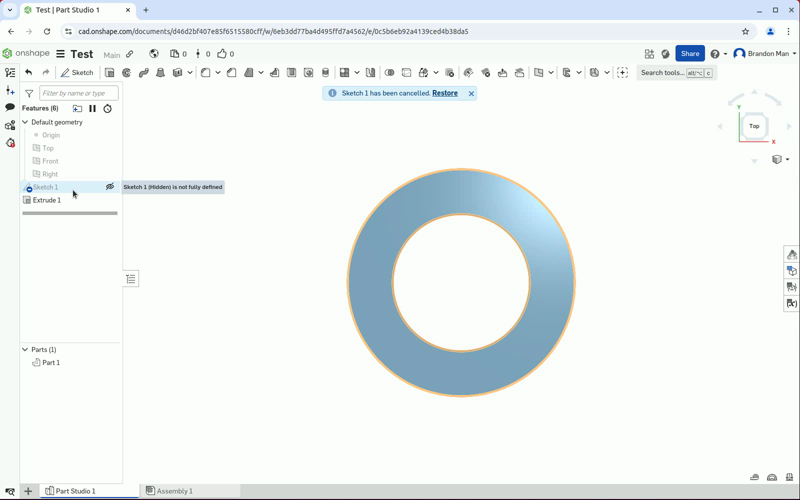
click(73, 189)
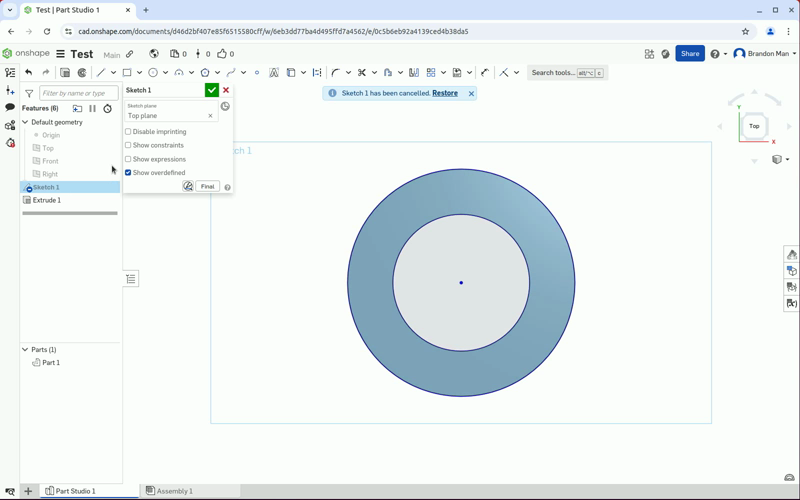
mouse_move(229, 92)
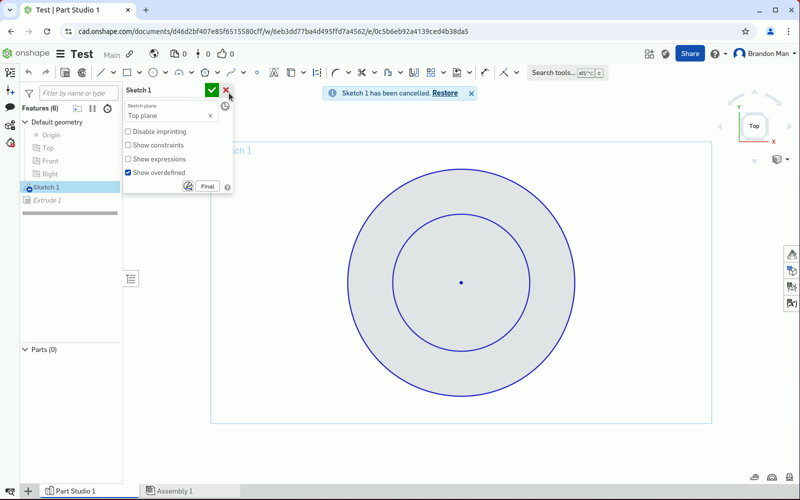
click(229, 92)
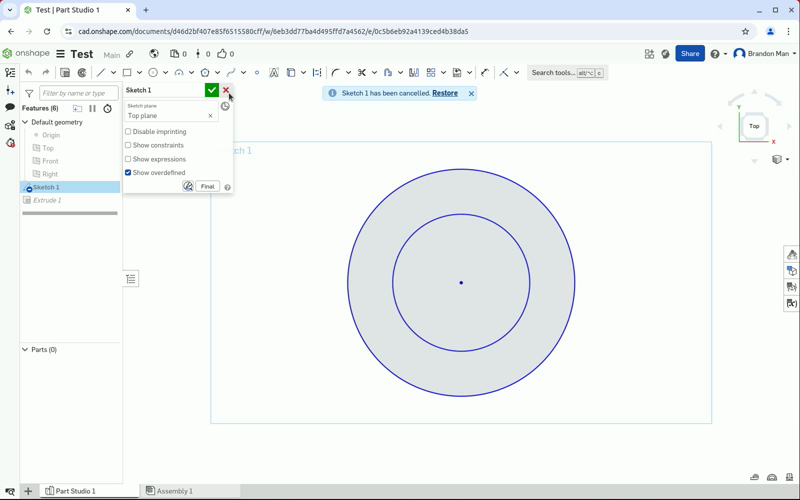
key(shift+s)
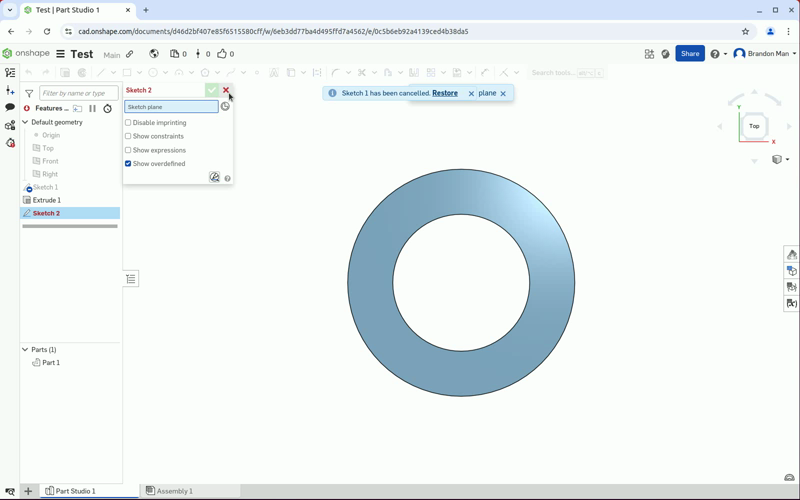
mouse_move(73, 150)
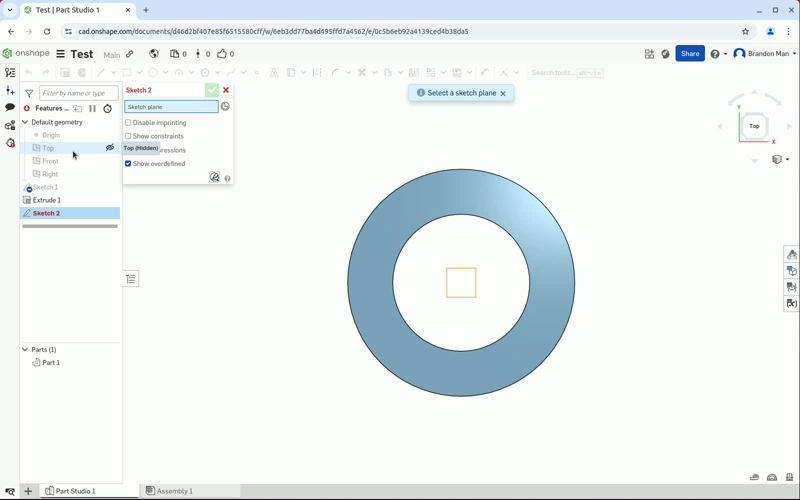
click(73, 150)
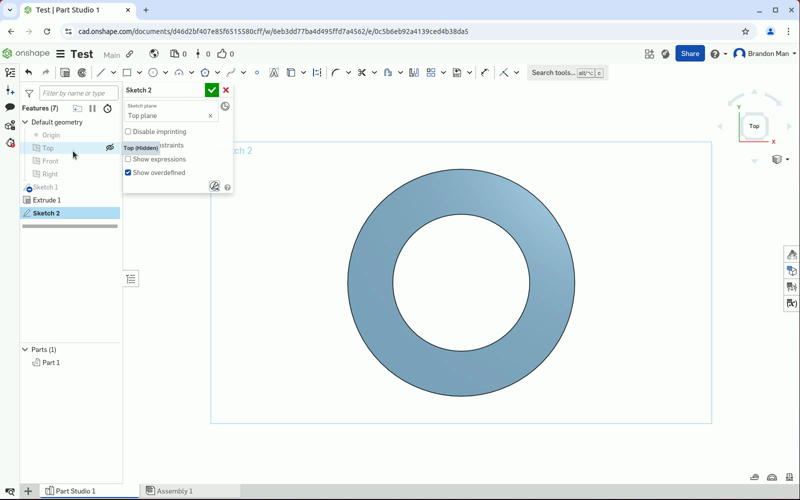
mouse_move(73, 352)
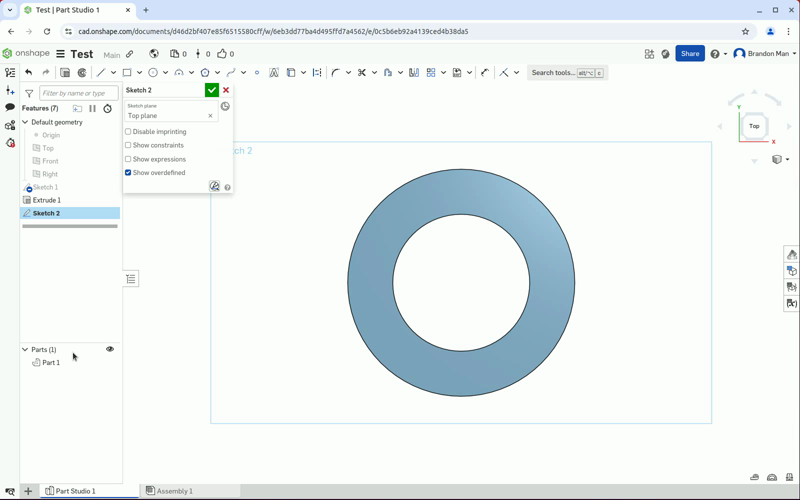
key(y)
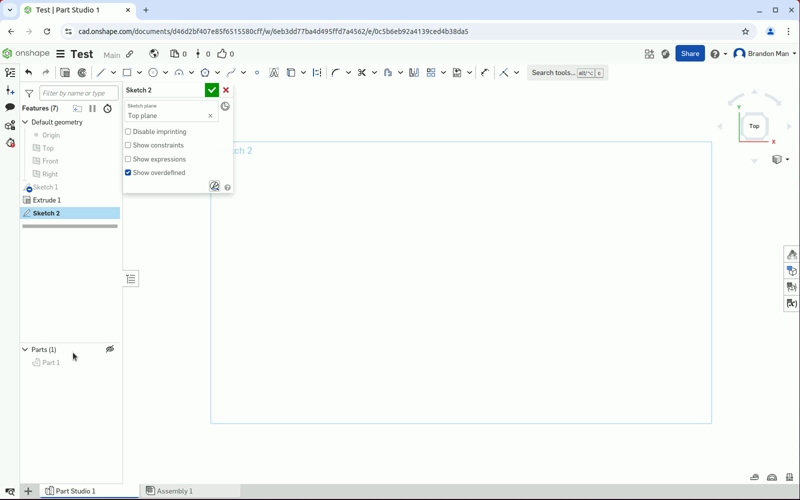
key(c)
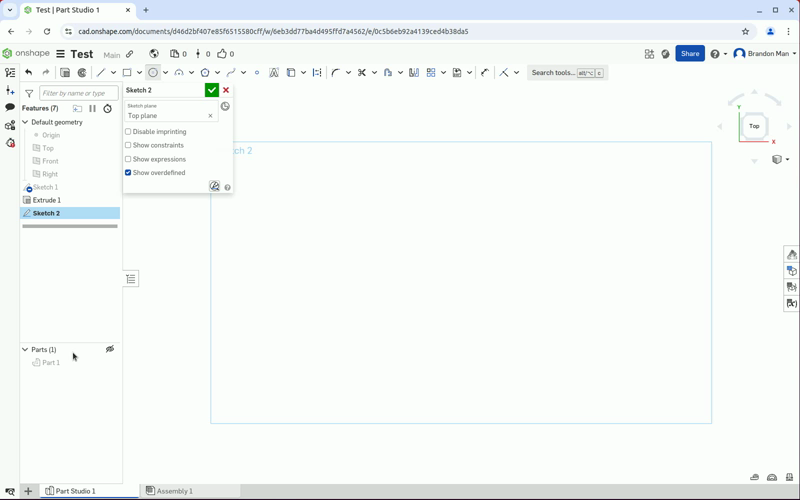
key_down(shift)
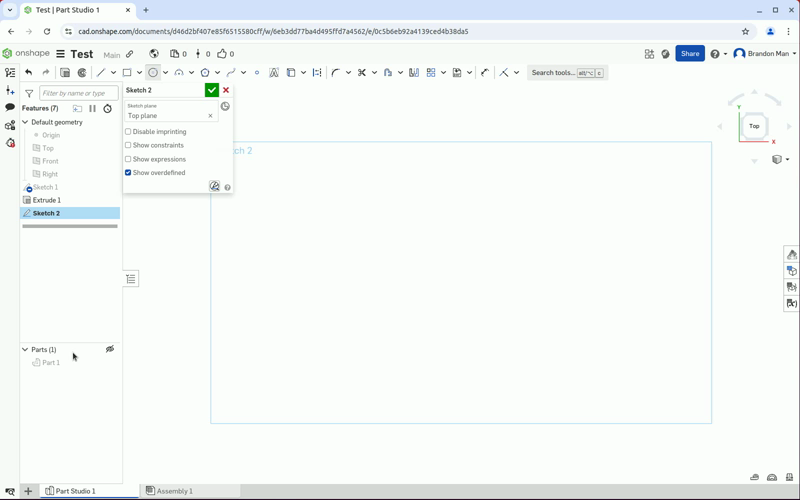
mouse_move(461, 282)
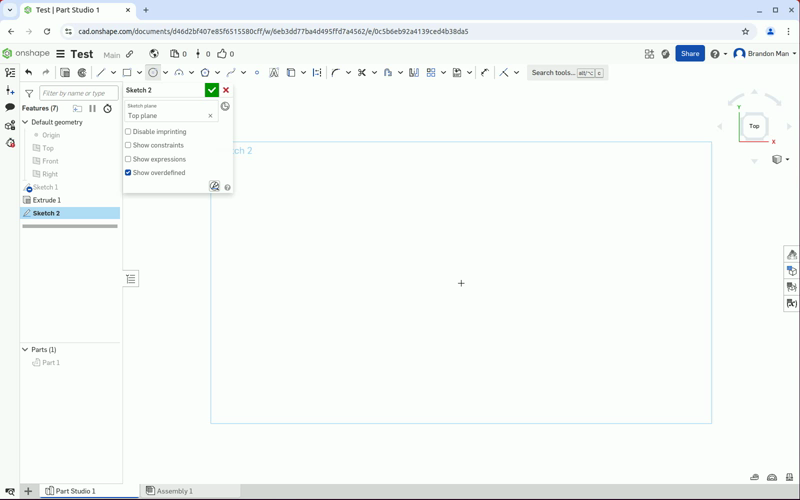
click(461, 282)
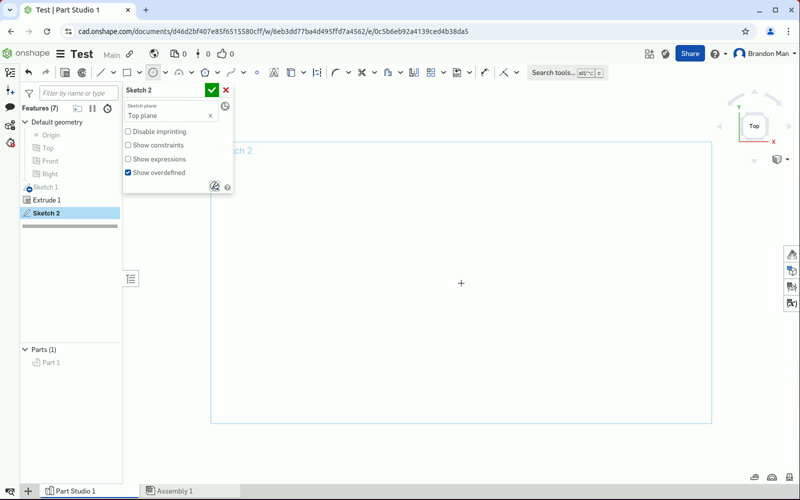
key_up(shift)
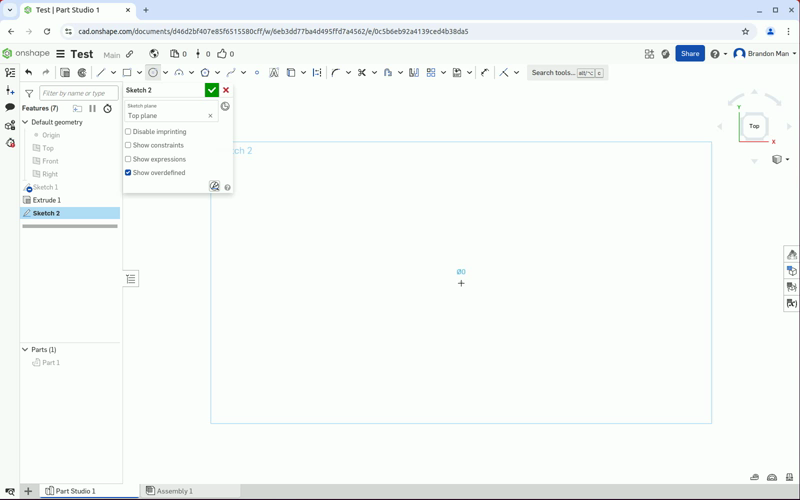
mouse_move(522, 282)
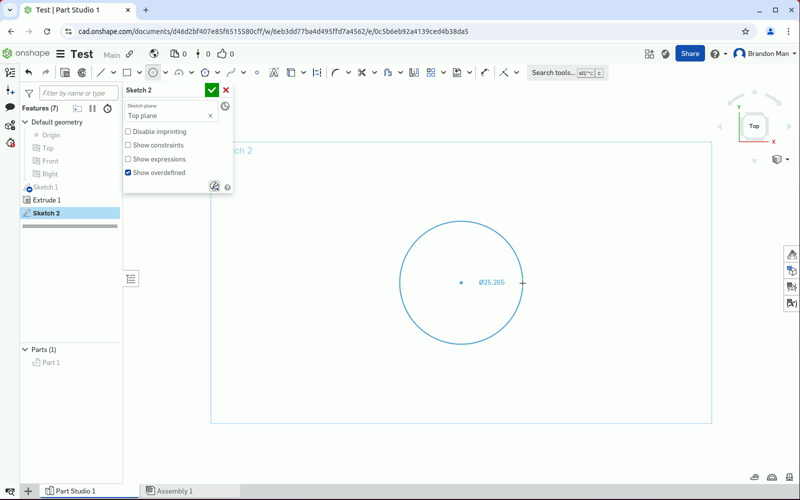
click(522, 282)
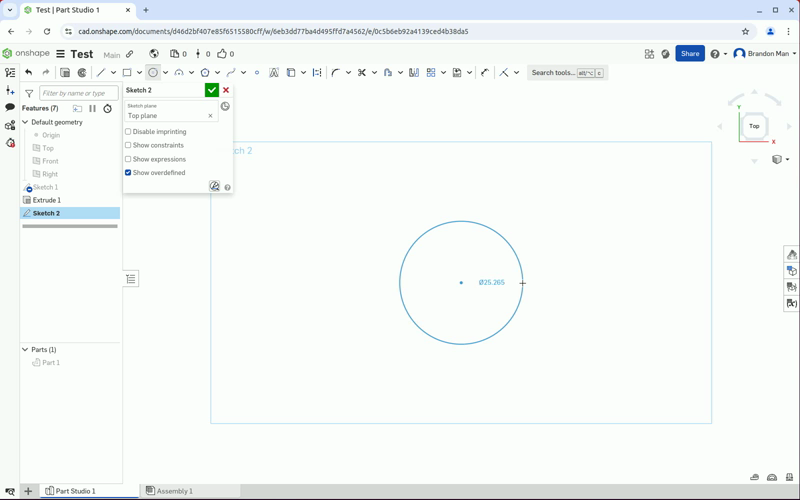
key(esc)
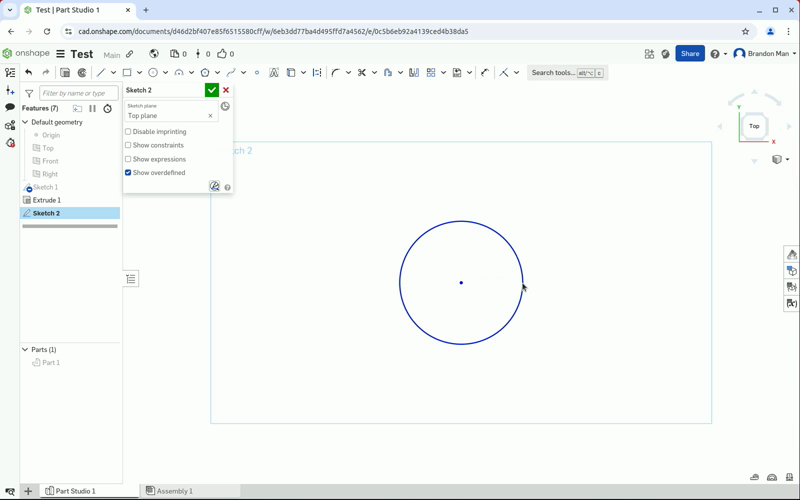
key(c)
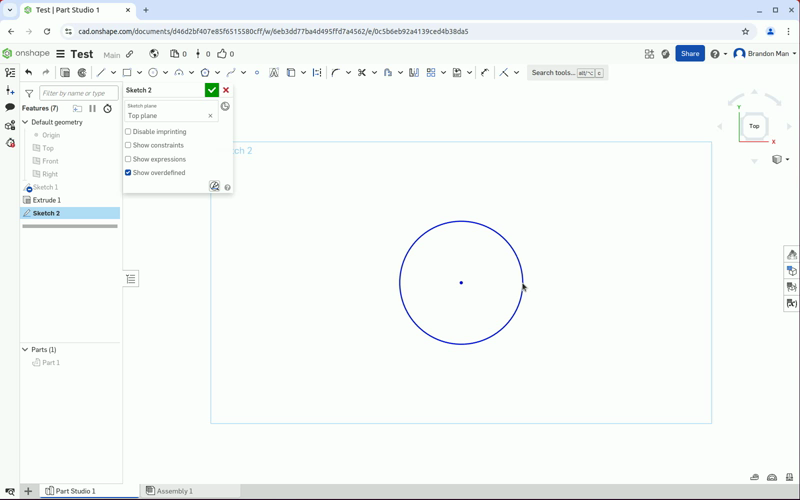
key_down(shift)
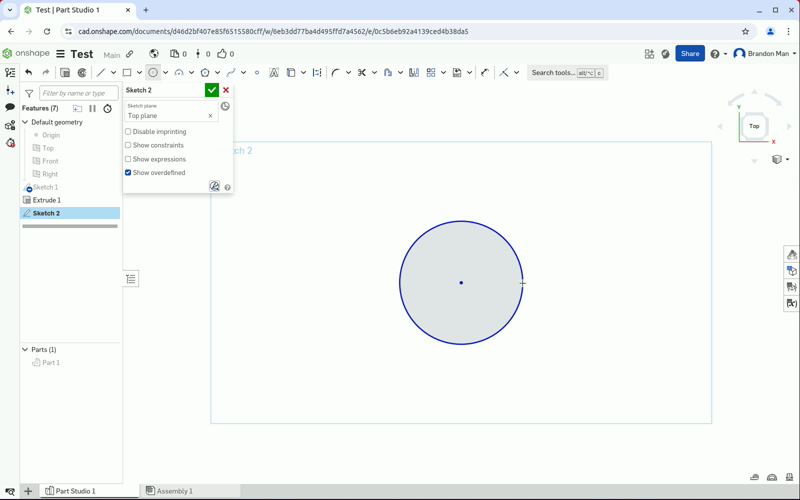
mouse_move(461, 282)
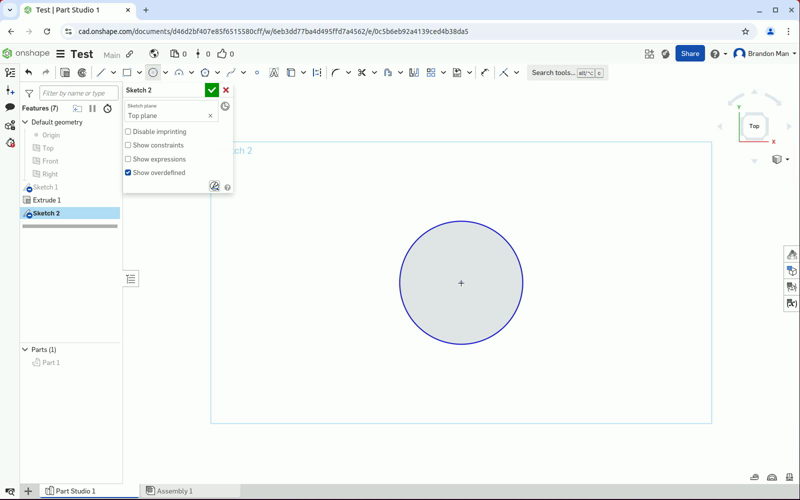
click(461, 282)
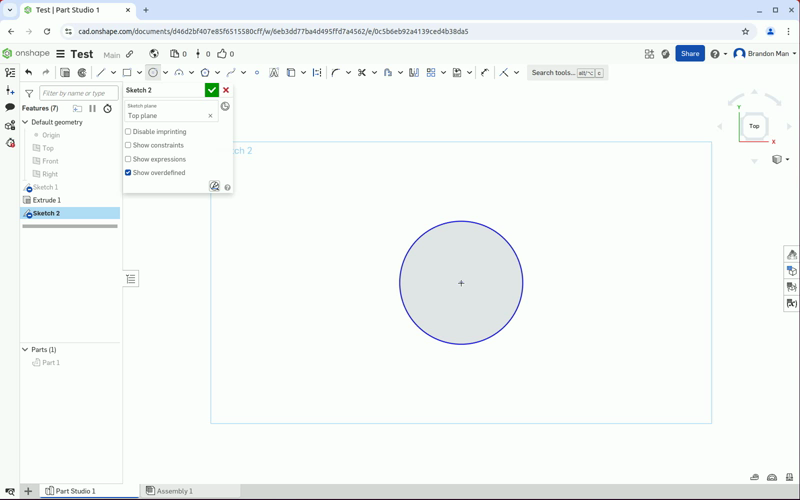
key_up(shift)
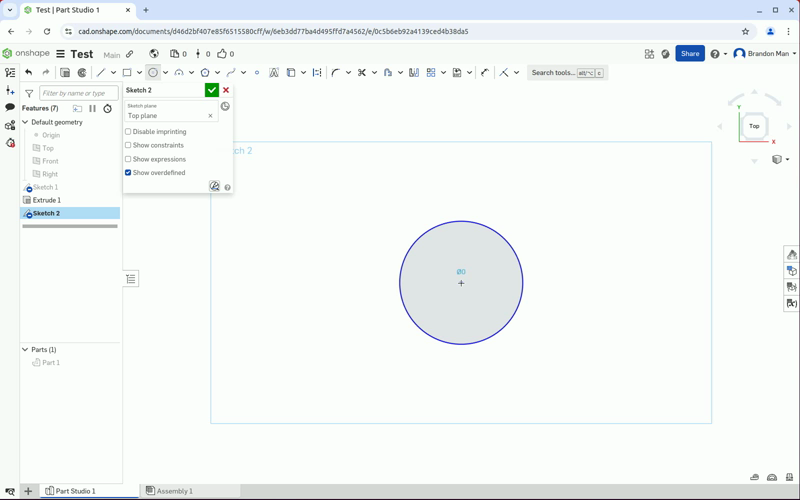
mouse_move(467, 282)
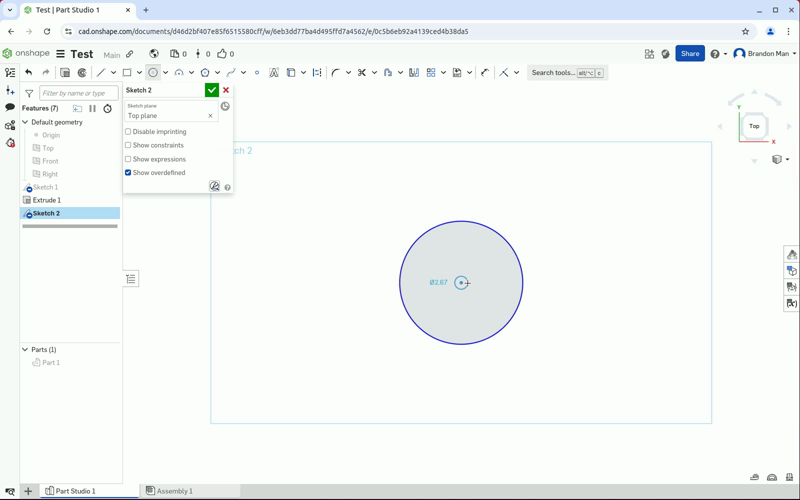
click(467, 282)
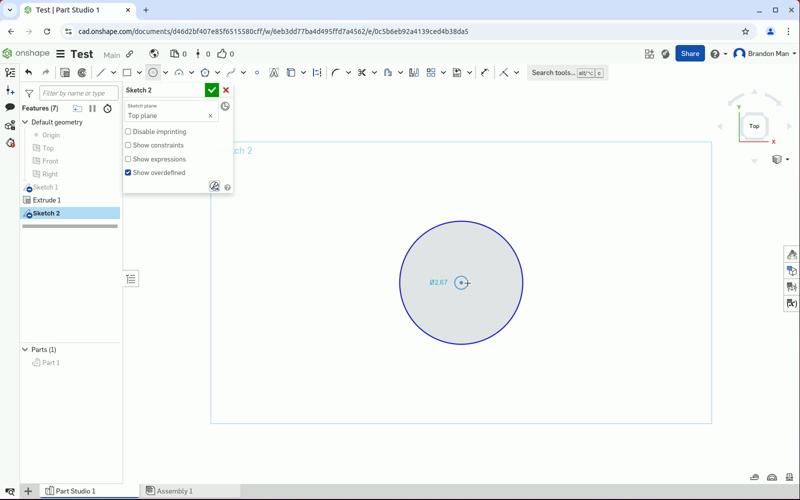
key(esc)
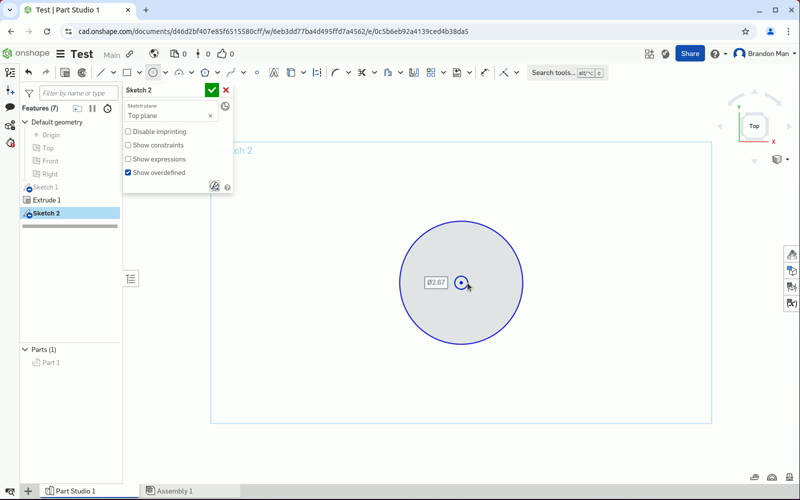
mouse_move(510, 262)
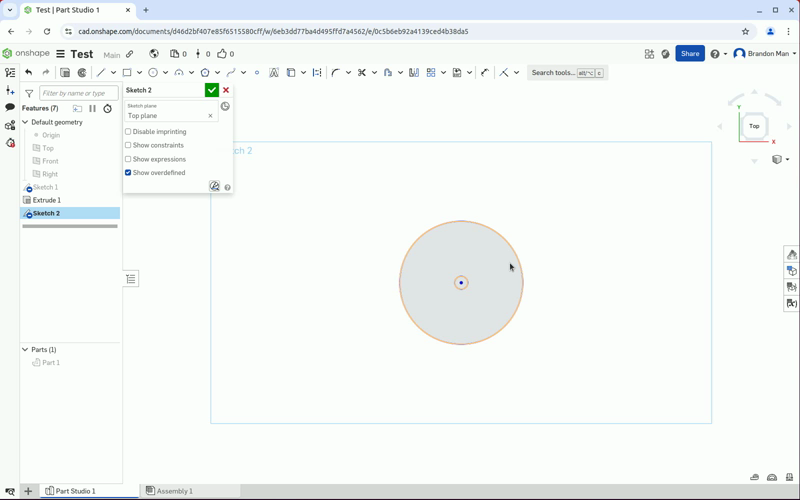
click(510, 262)
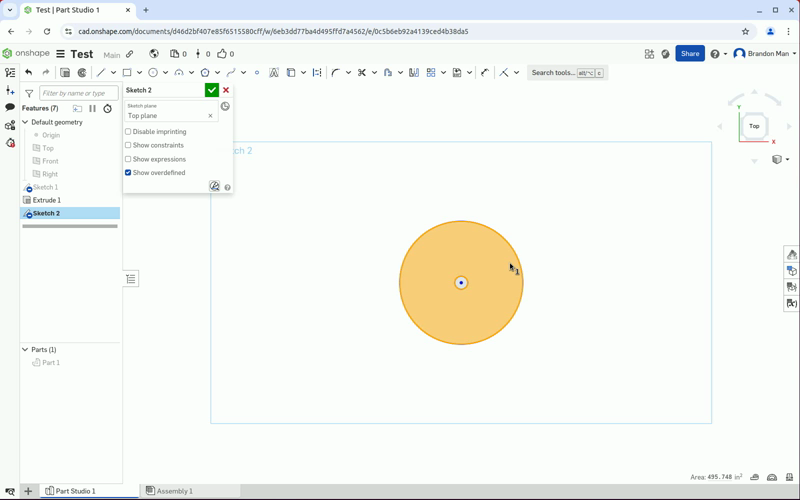
mouse_move(73, 352)
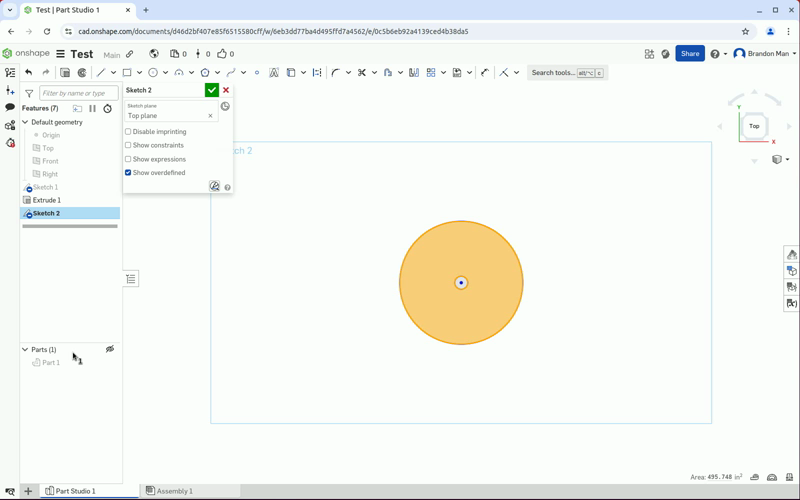
key(shift+y)
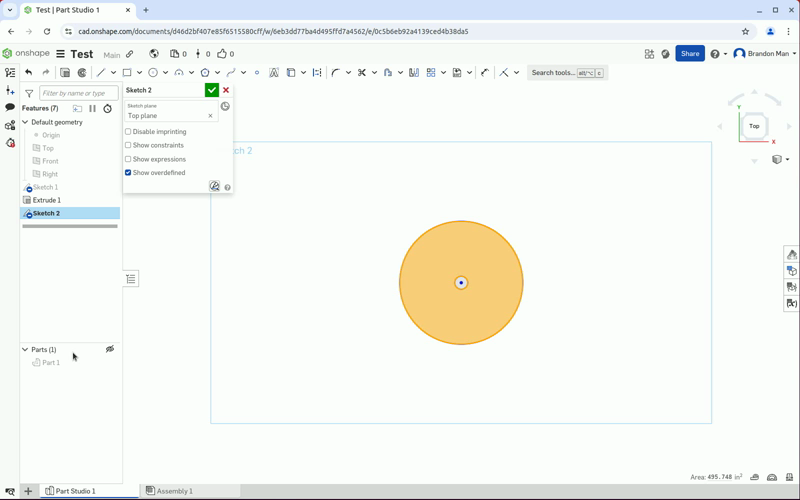
key(shift+e)
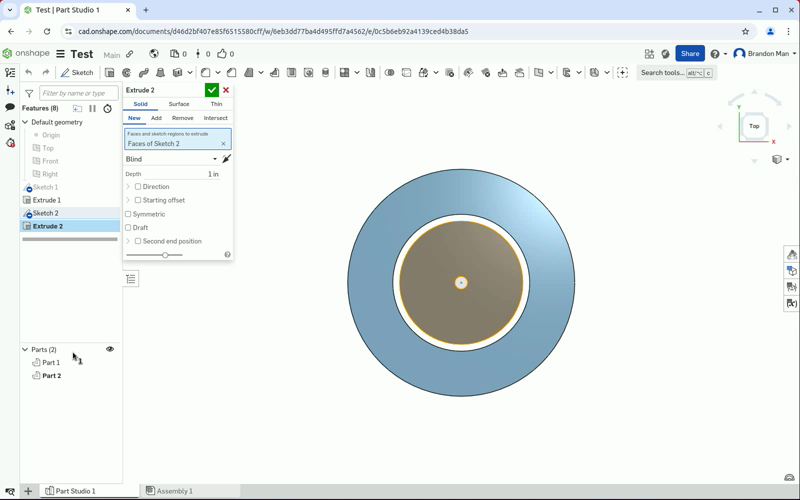
mouse_move(143, 106)
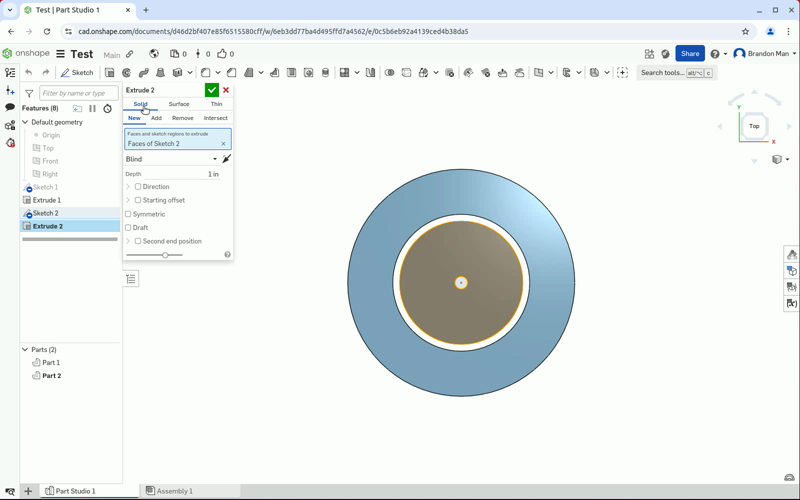
click(143, 106)
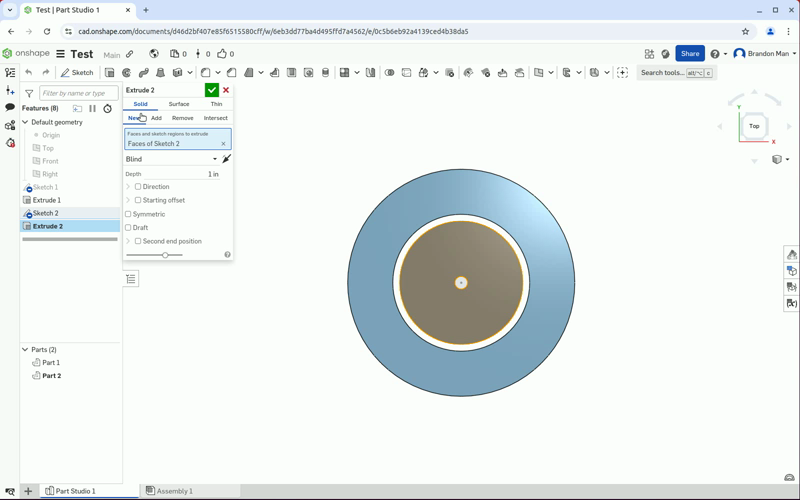
mouse_move(137, 120)
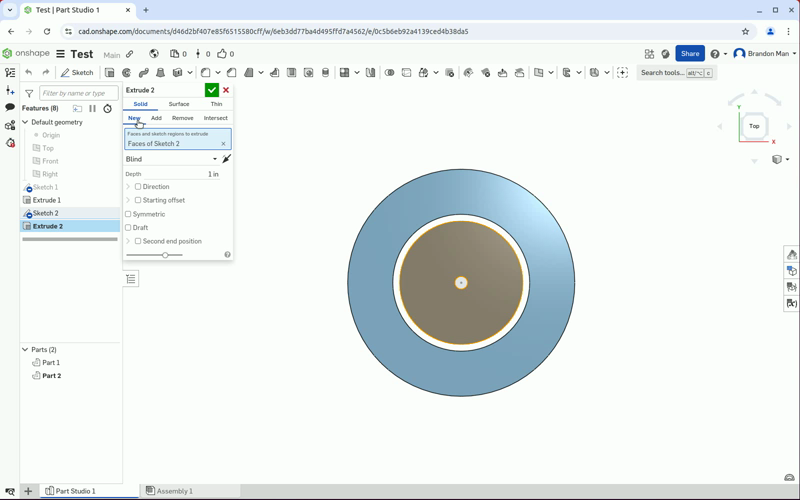
click(137, 120)
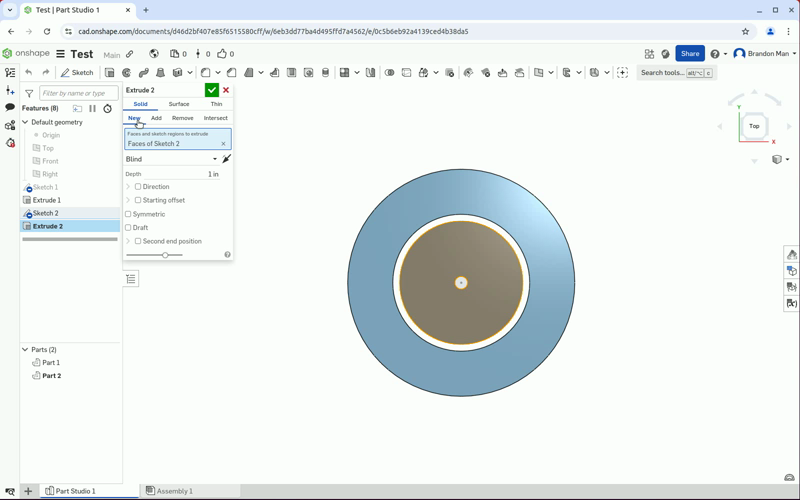
key(tab, 4)
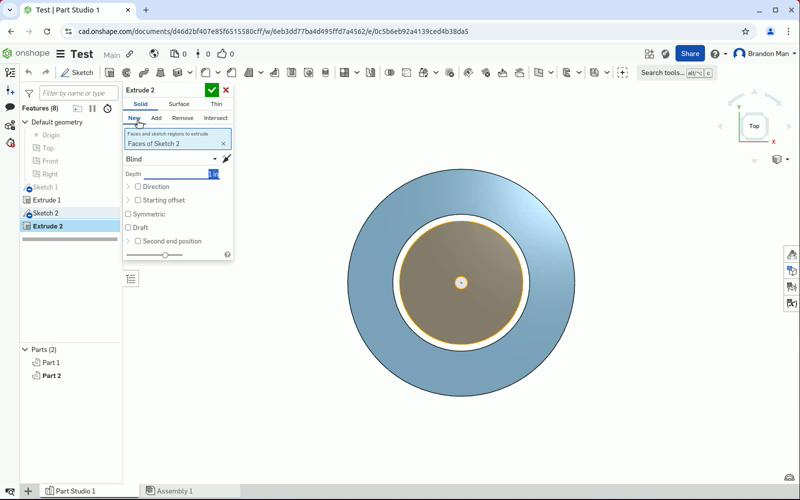
text(1.685)
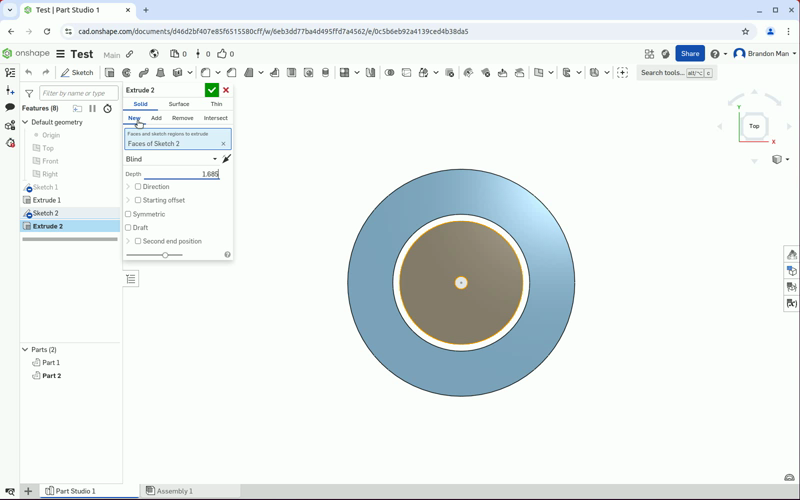
key(enter)
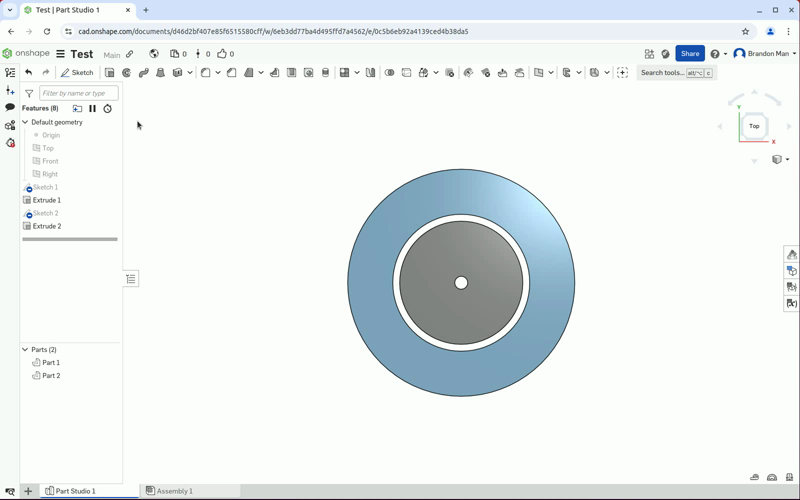
key(shift+h)
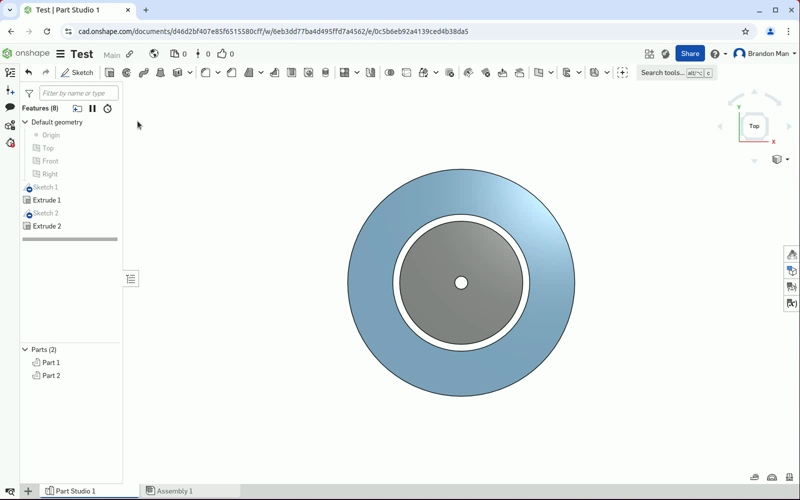
key(shift+h)
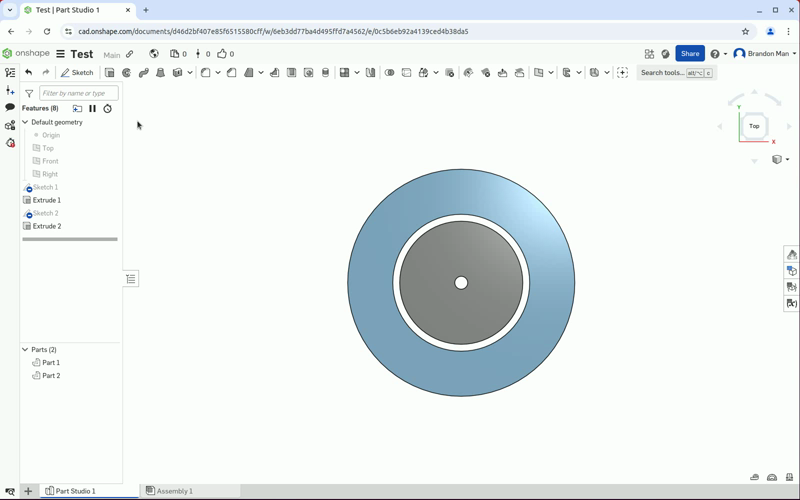
mouse_move(73, 189)
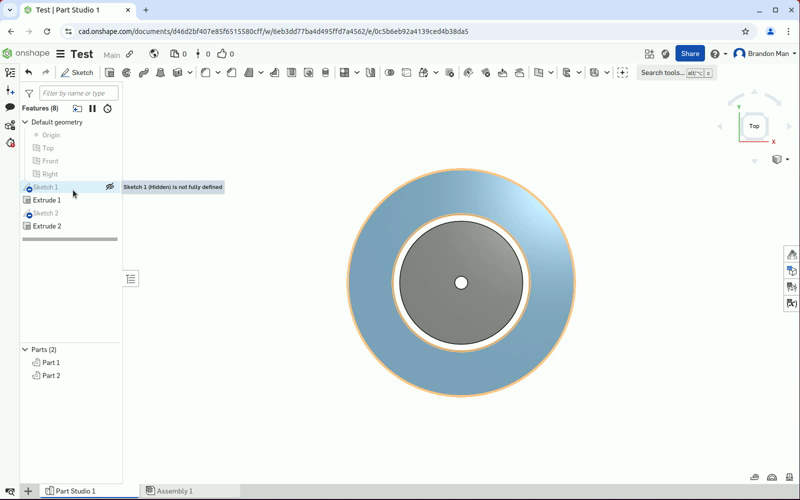
click(73, 189)
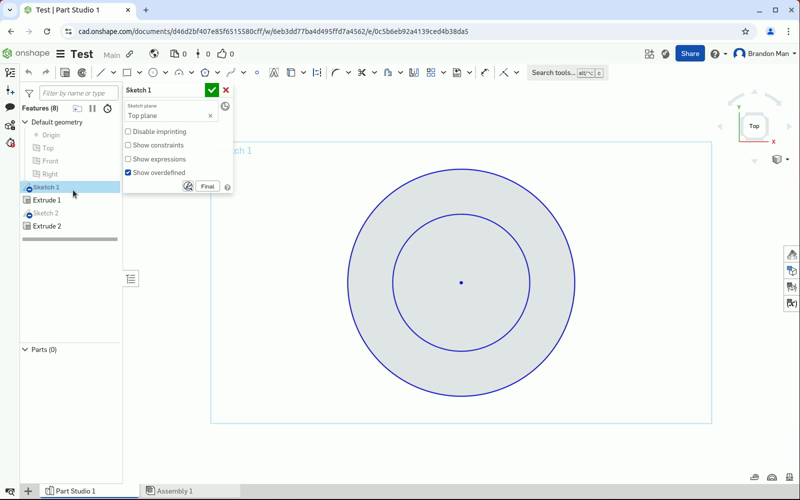
mouse_move(229, 92)
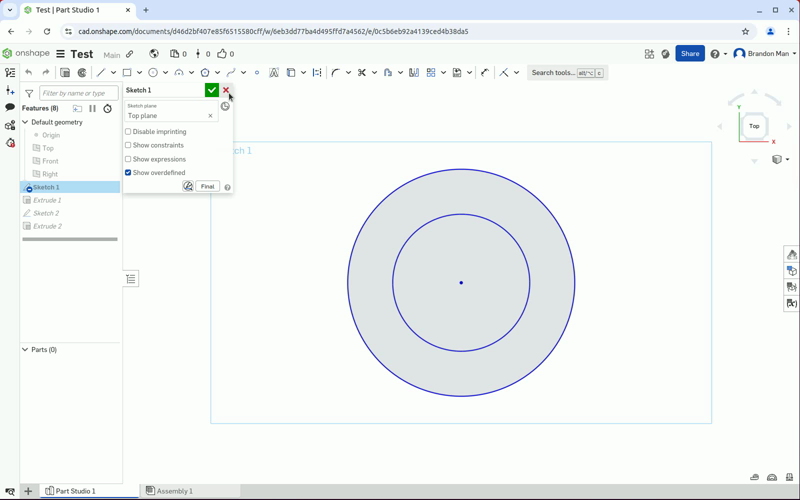
click(229, 92)
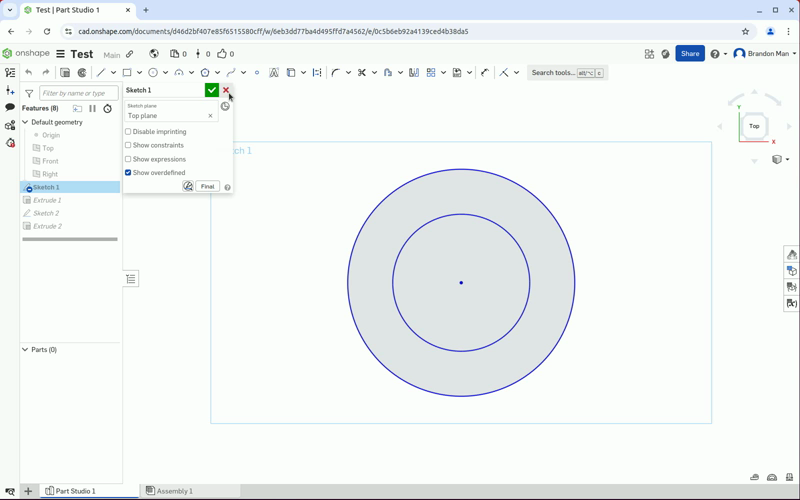
key(shift+s)
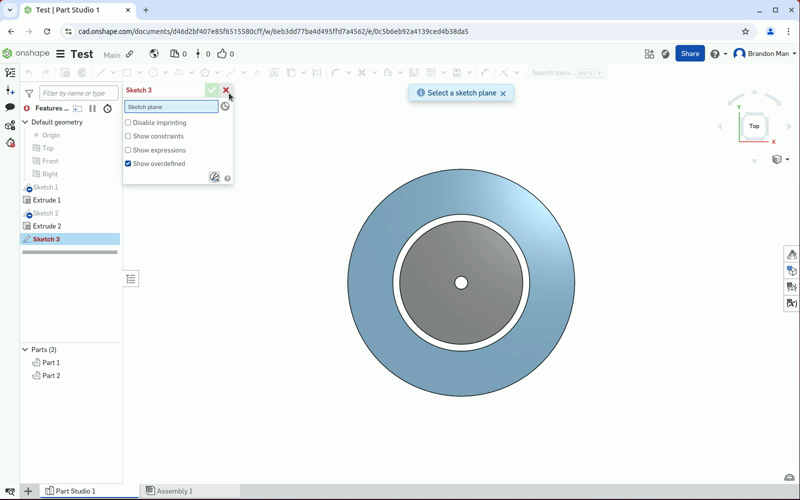
mouse_move(73, 150)
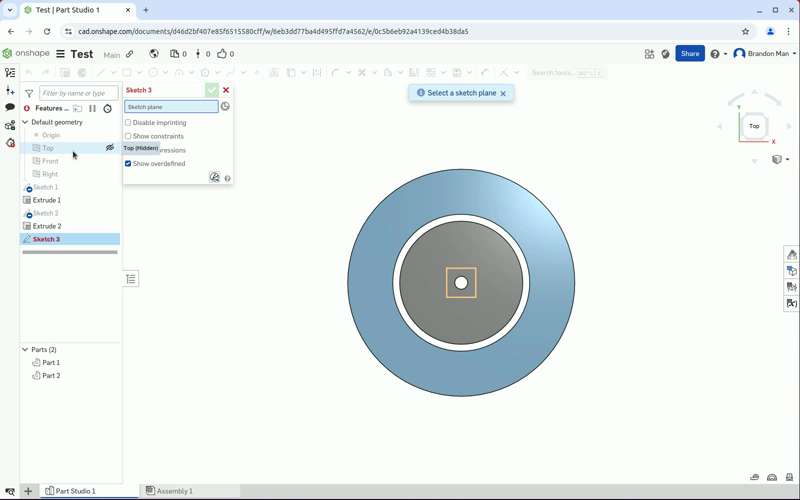
click(73, 150)
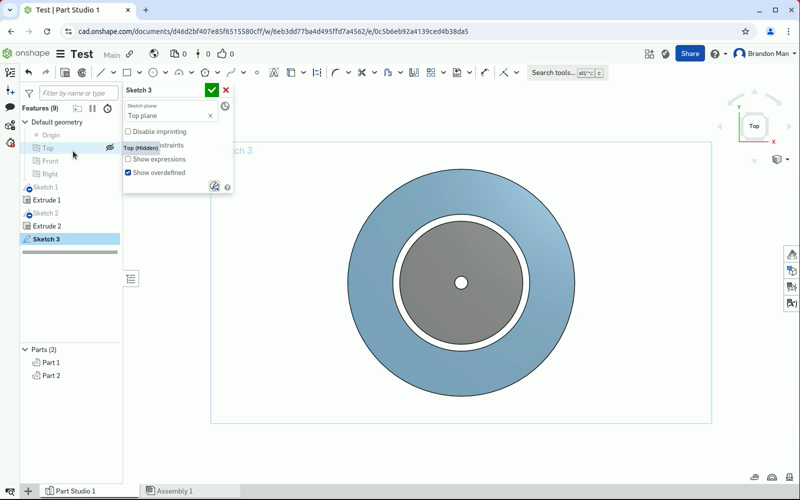
mouse_move(73, 352)
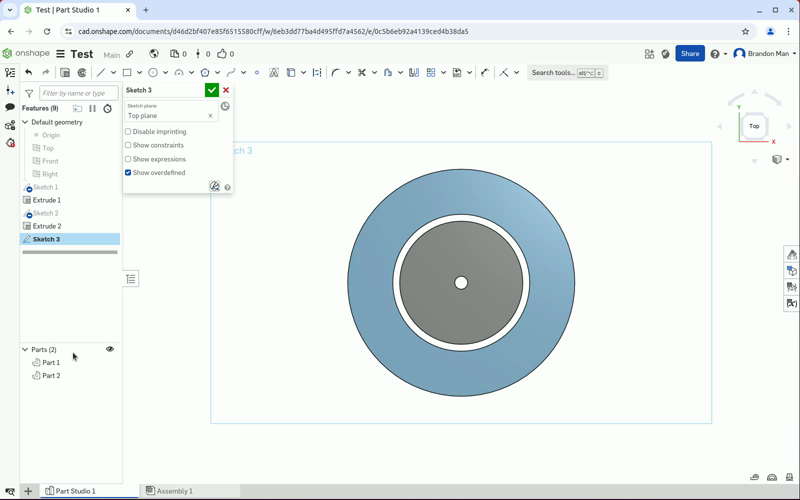
key(y)
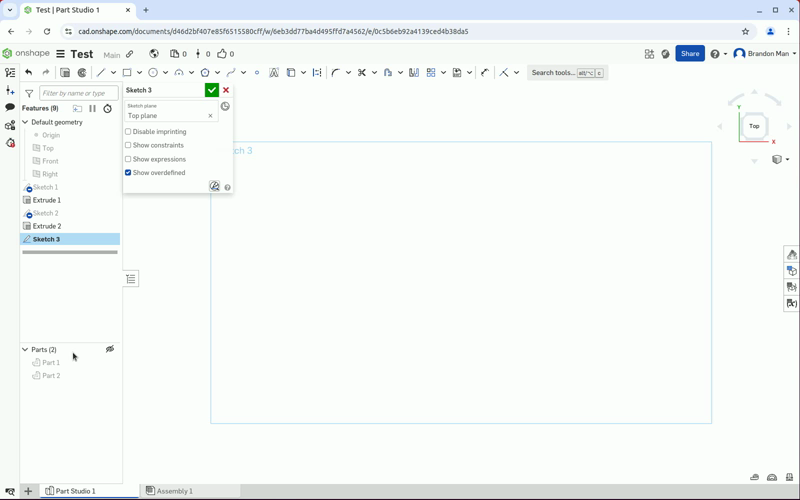
key(c)
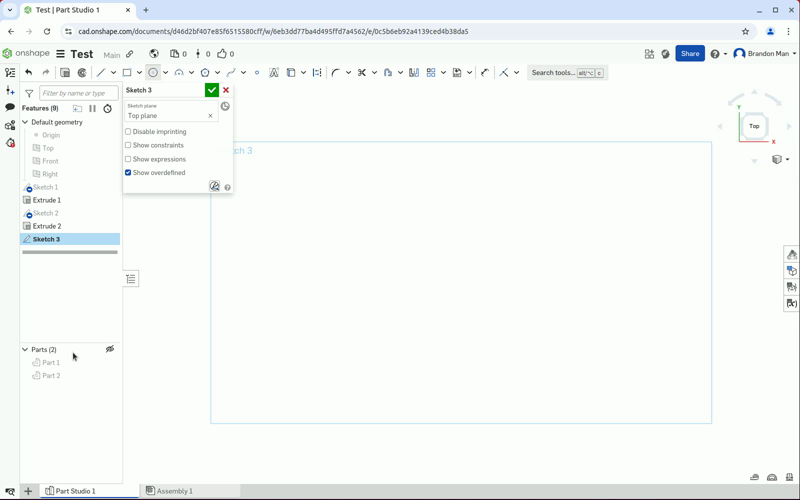
key_down(shift)
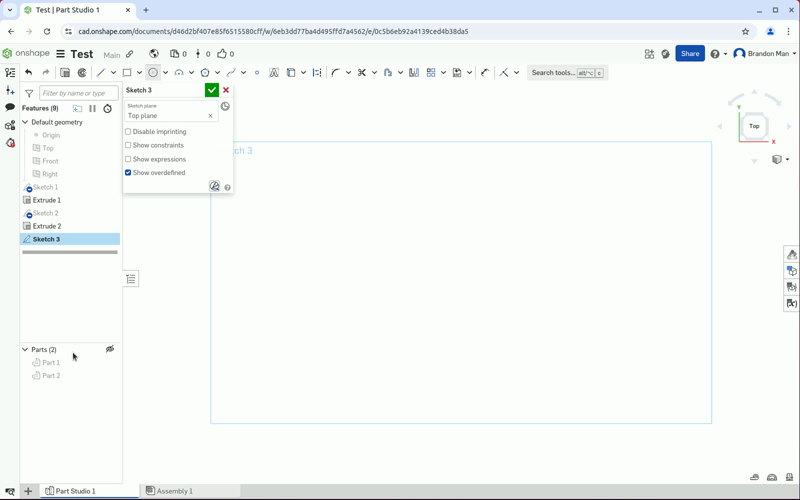
mouse_move(461, 282)
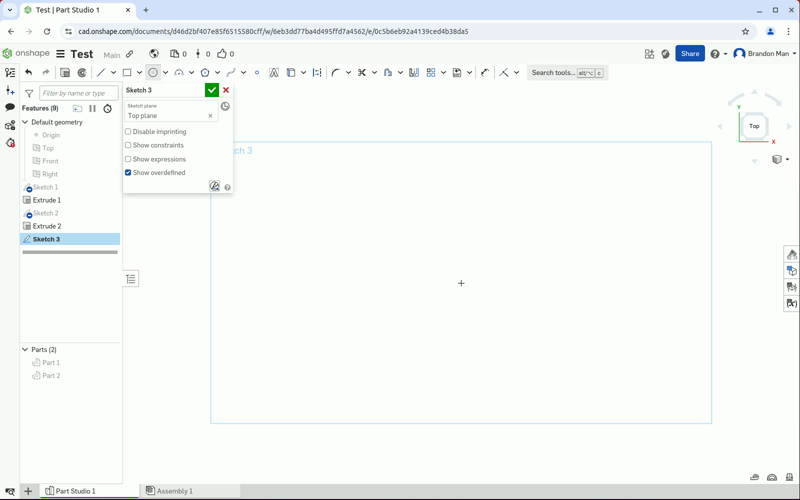
click(461, 282)
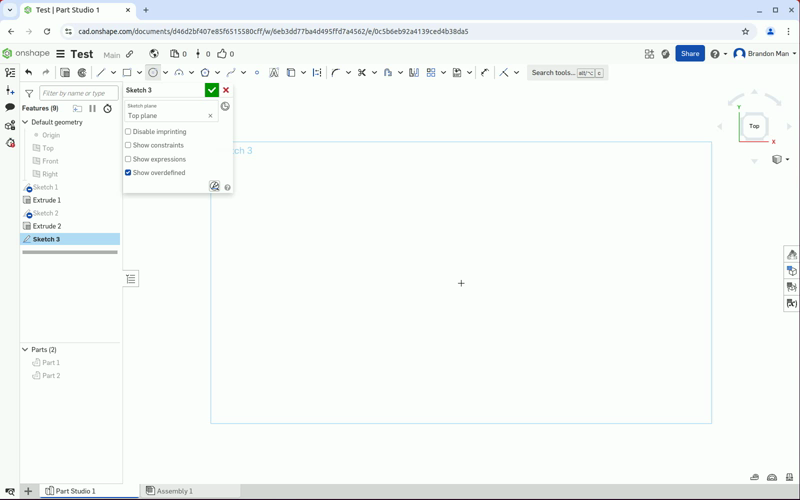
key_up(shift)
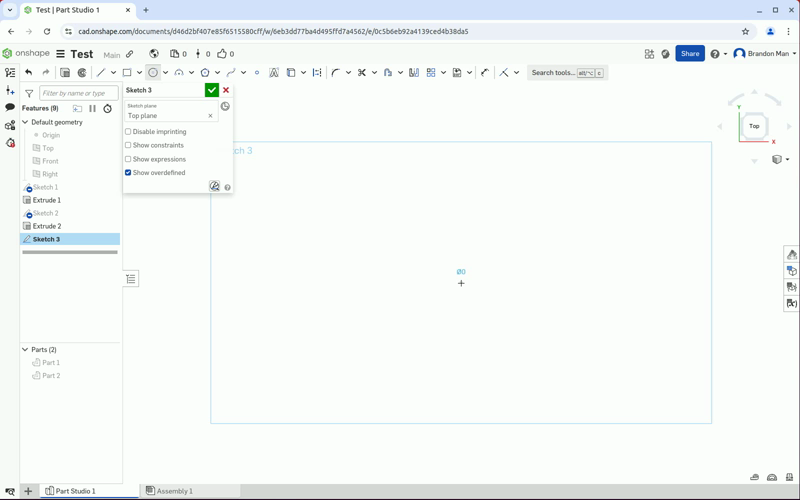
mouse_move(531, 282)
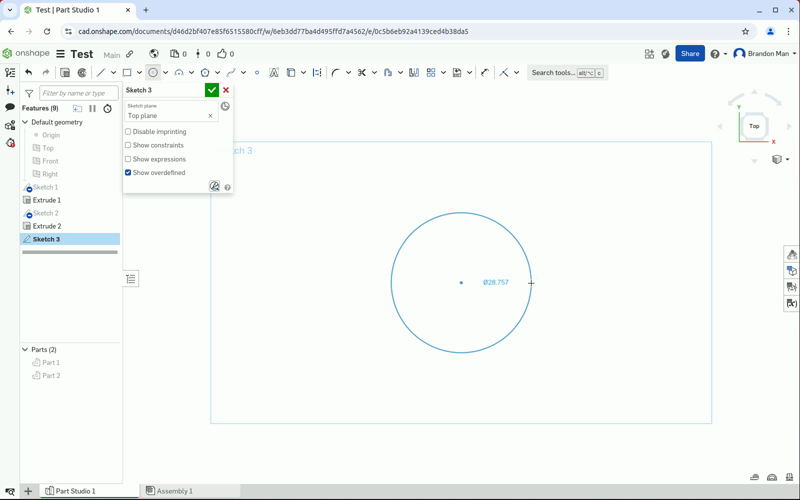
click(531, 282)
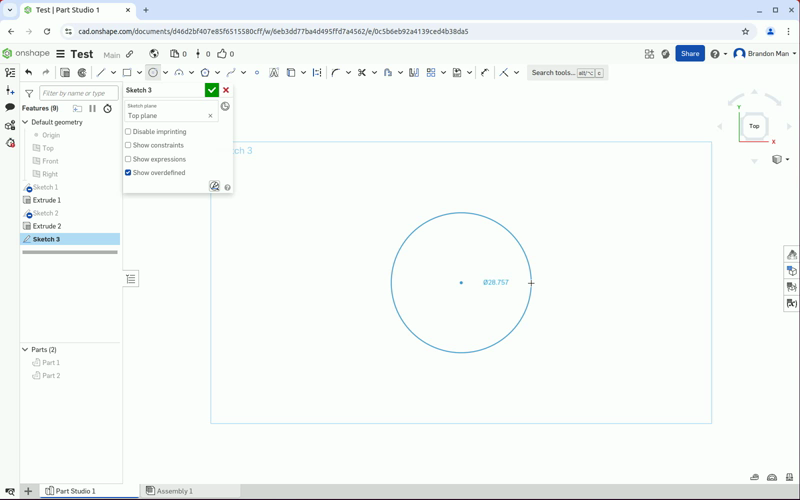
key(esc)
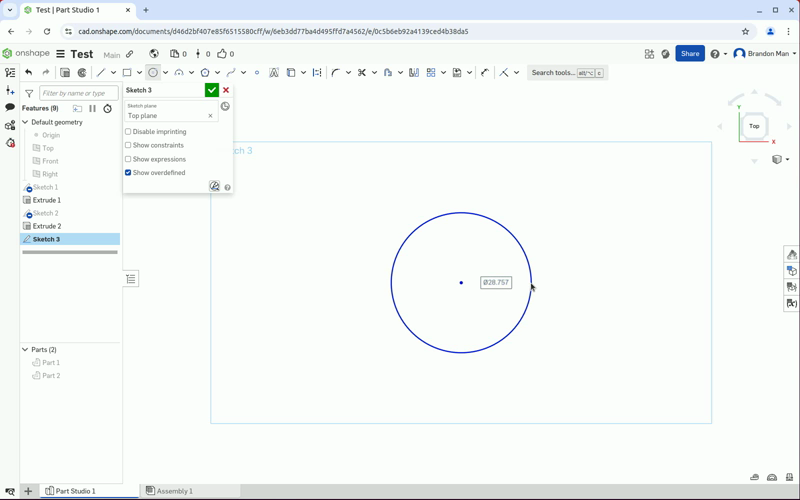
key(c)
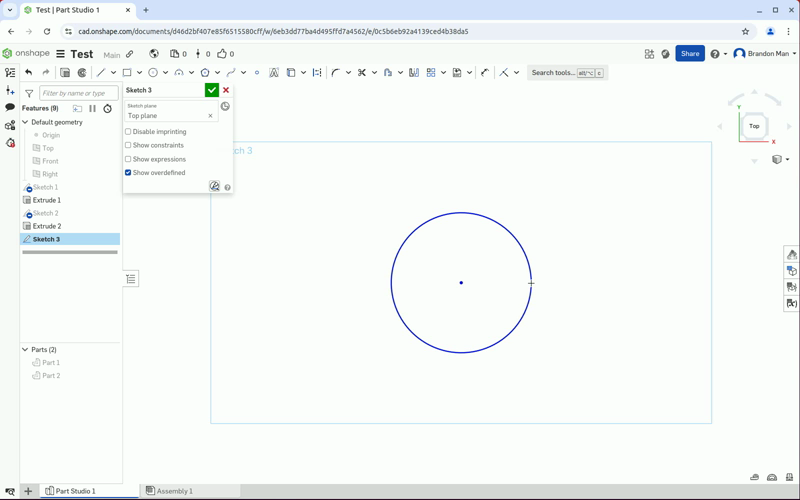
key_down(shift)
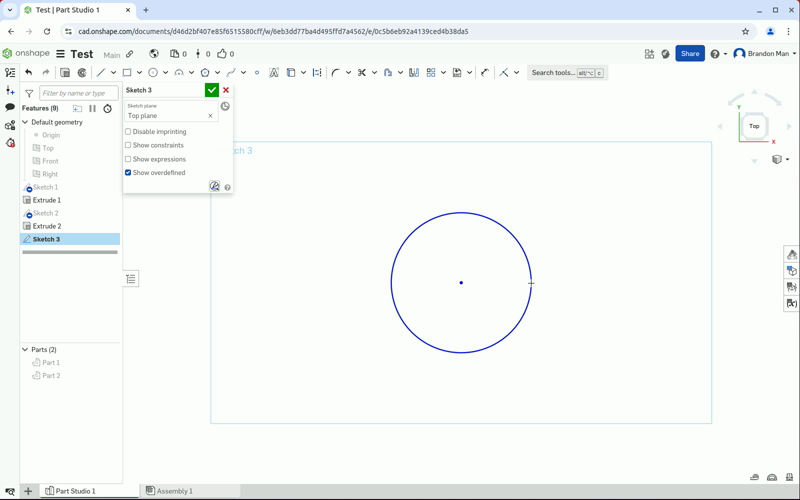
mouse_move(461, 282)
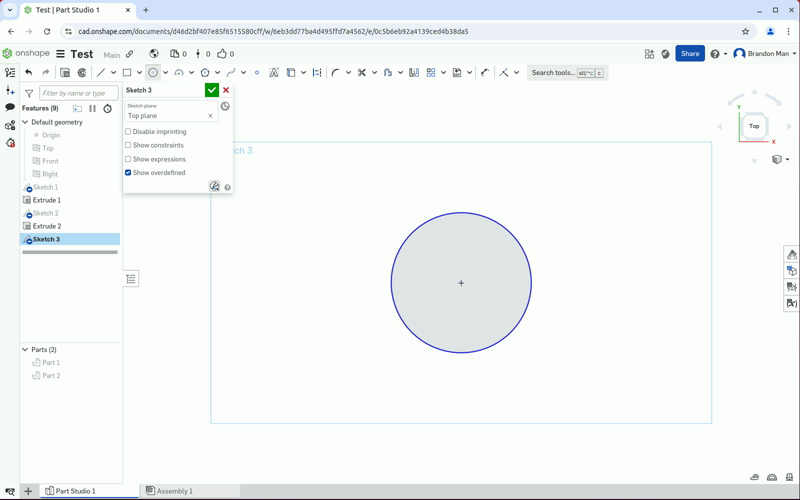
click(461, 282)
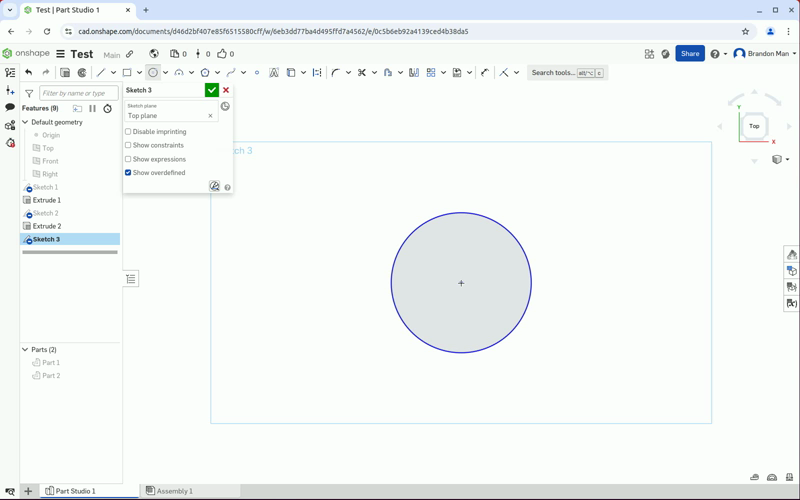
key_up(shift)
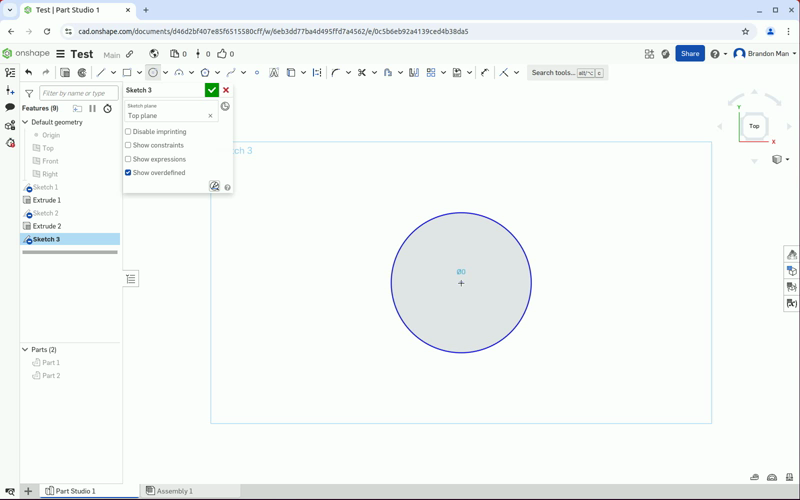
mouse_move(523, 282)
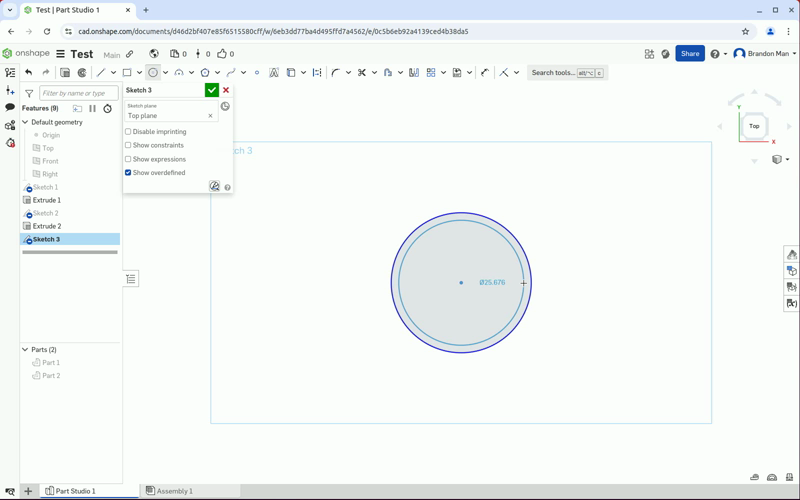
click(523, 282)
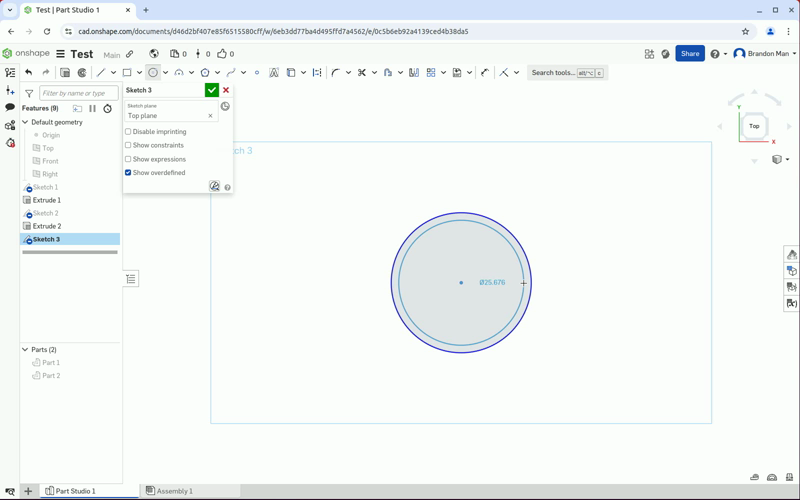
key(esc)
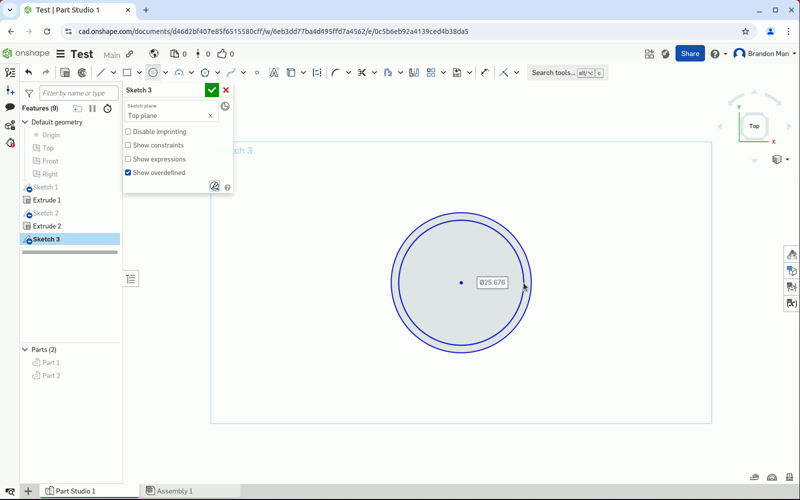
mouse_move(438, 219)
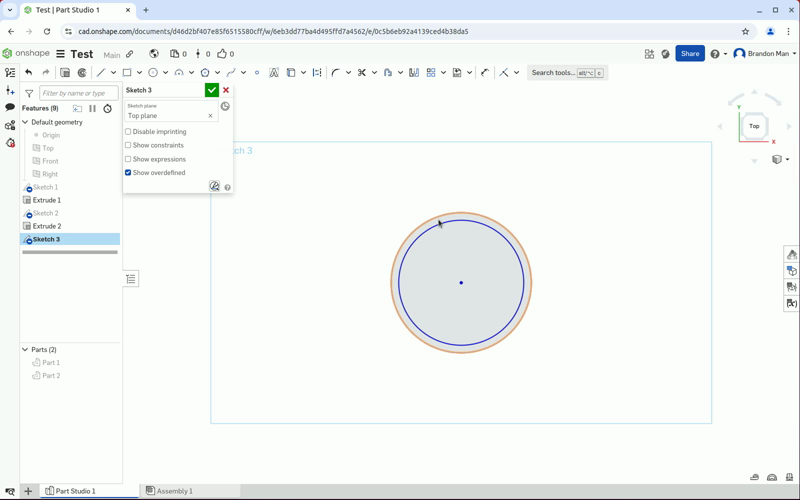
click(438, 219)
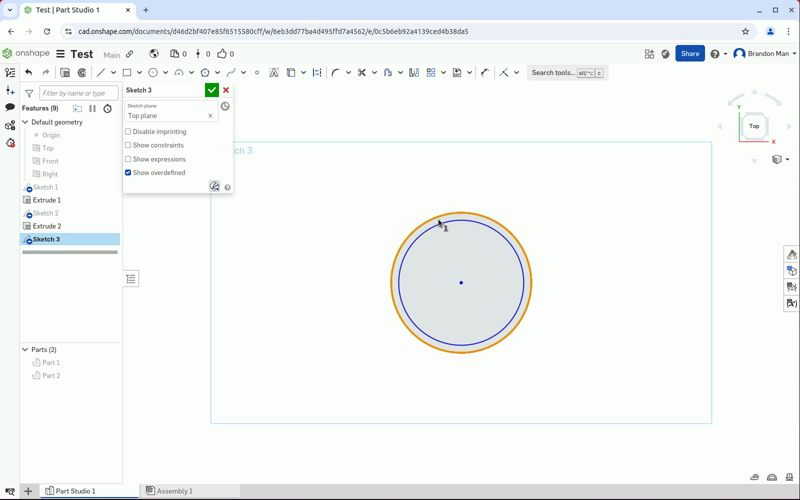
mouse_move(73, 352)
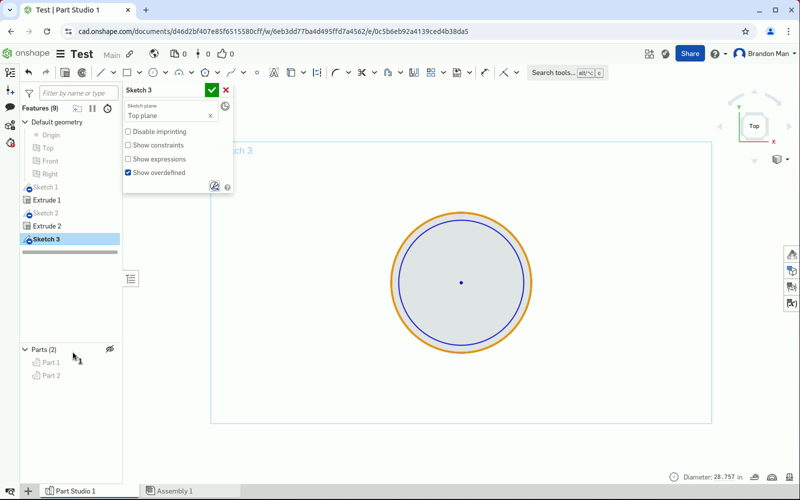
key(shift+y)
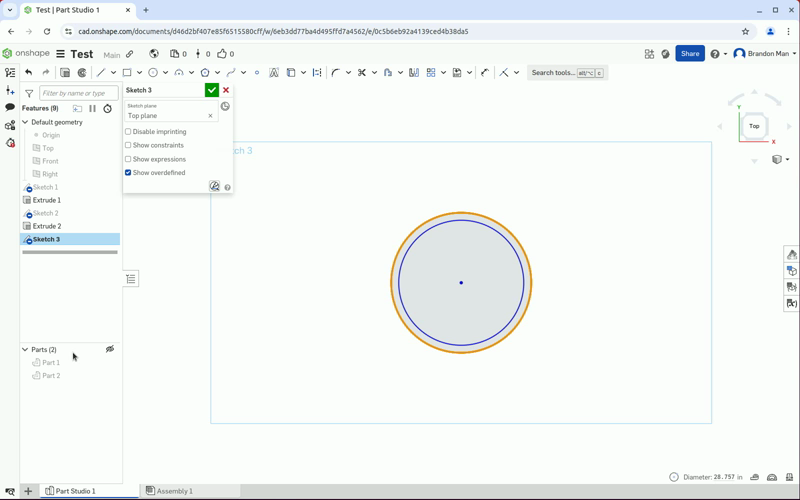
key(shift+e)
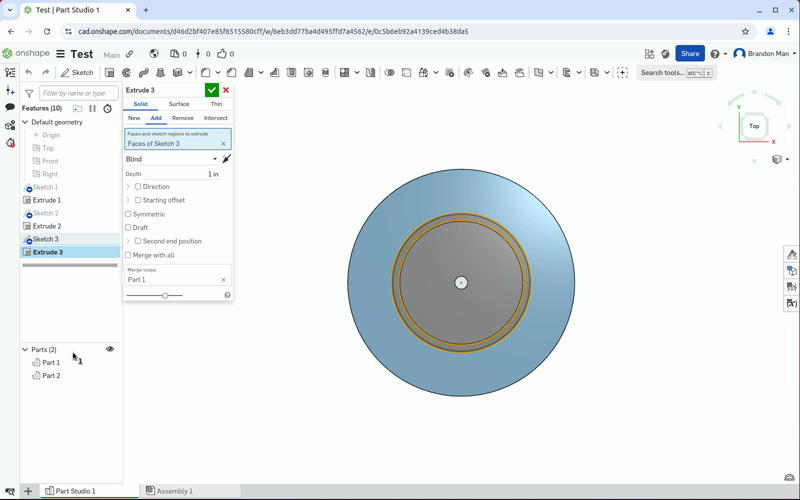
mouse_move(143, 106)
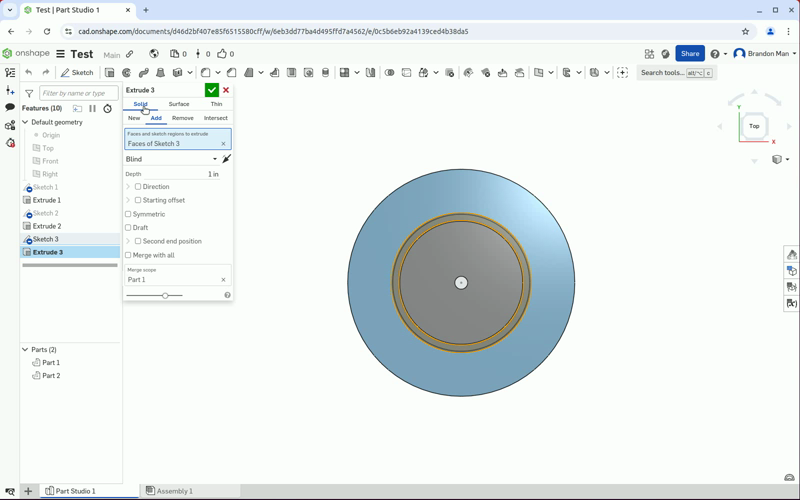
click(143, 106)
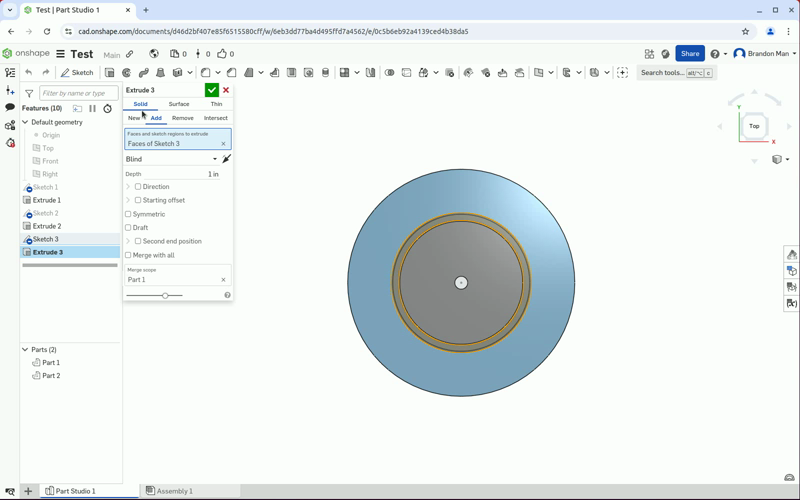
mouse_move(137, 120)
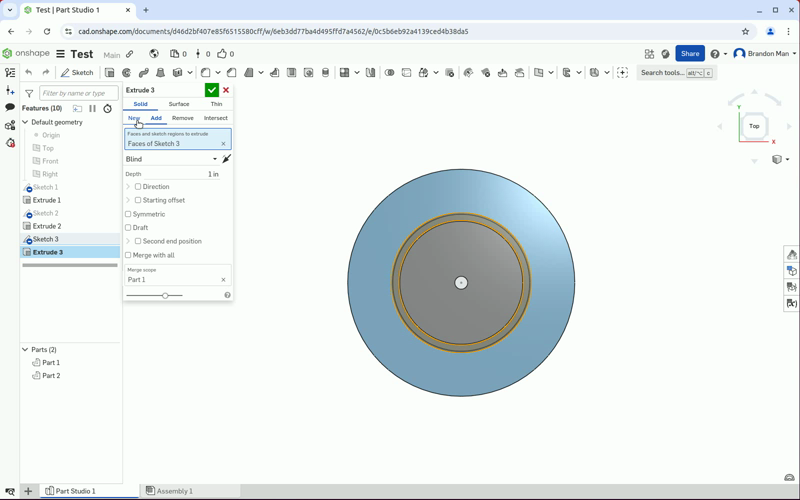
click(137, 120)
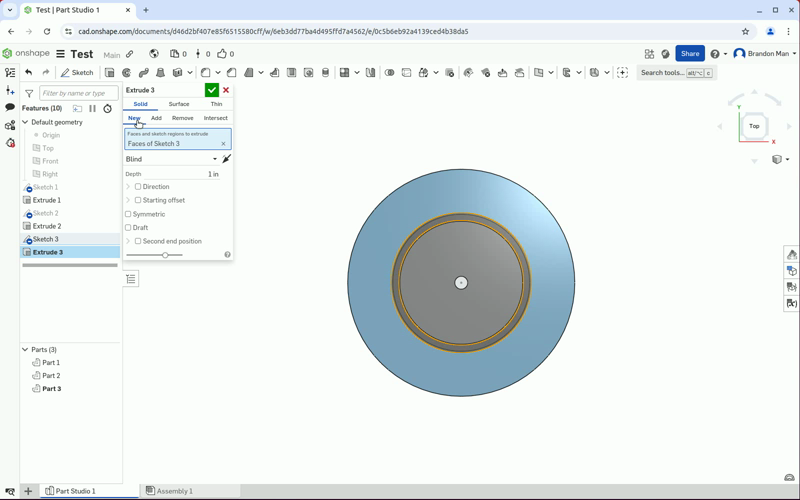
key(tab, 4)
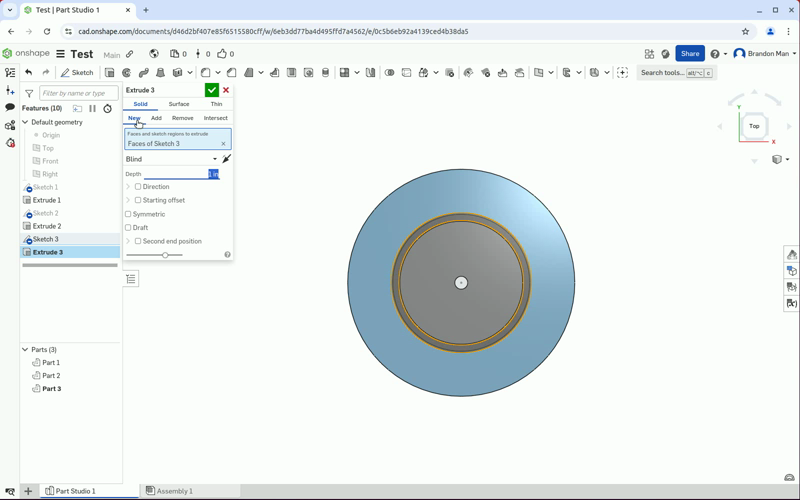
text(1.685)
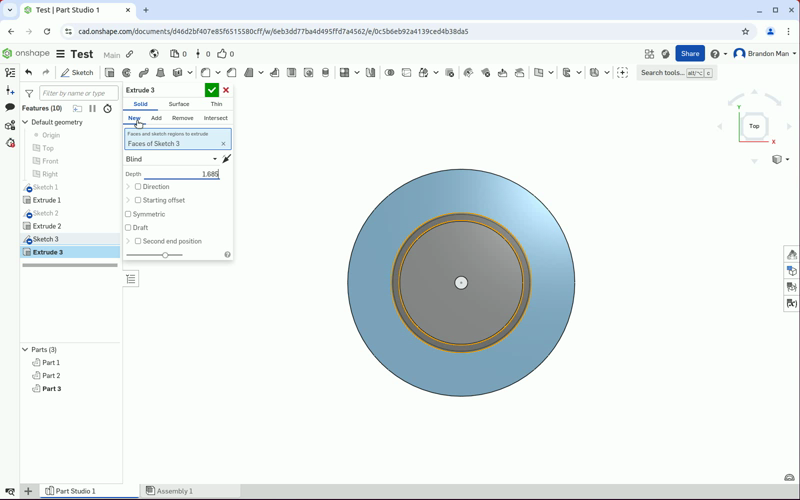
key(enter)
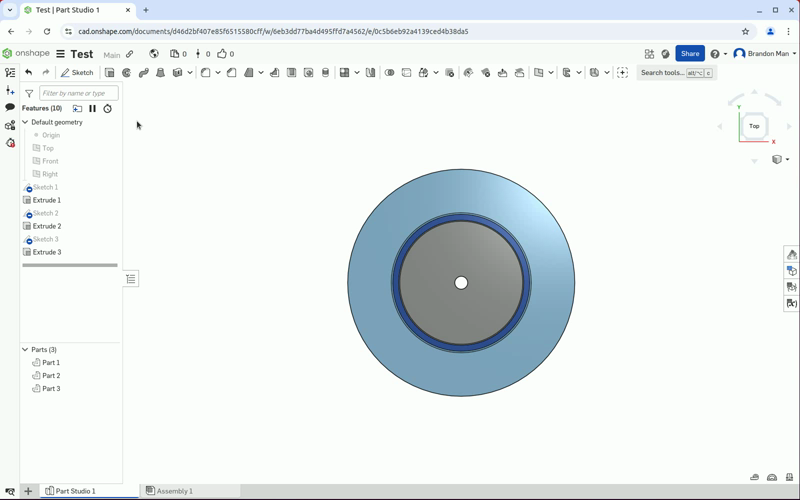
key(shift+h)
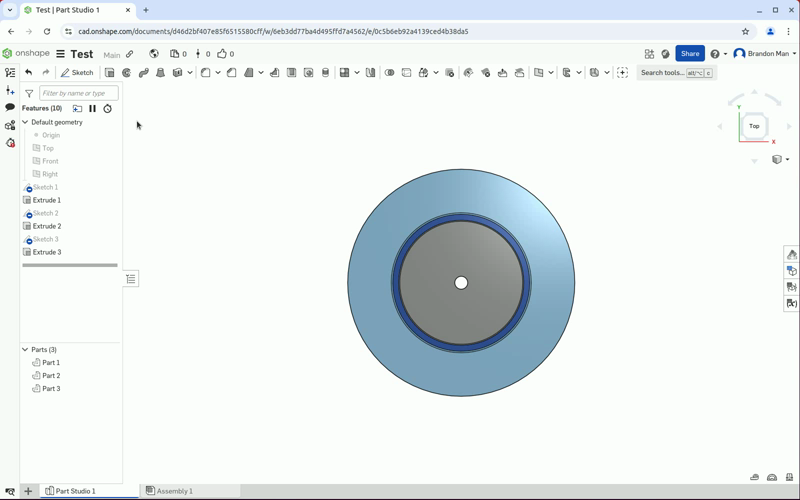
key(shift+h)
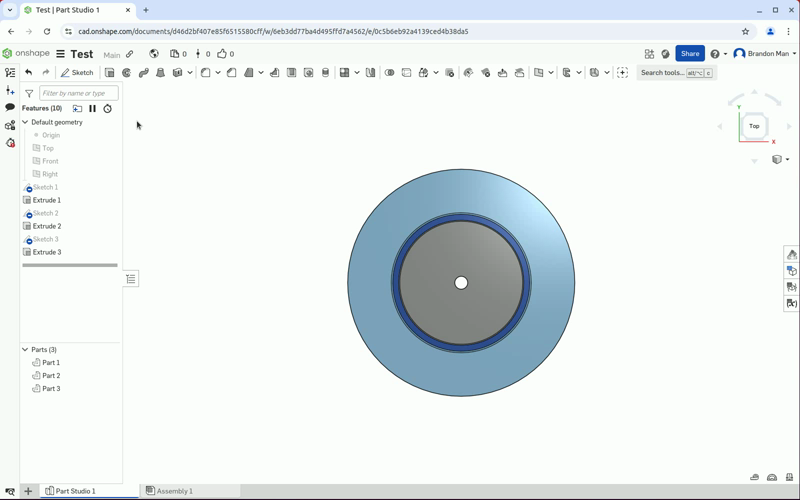
mouse_move(73, 189)
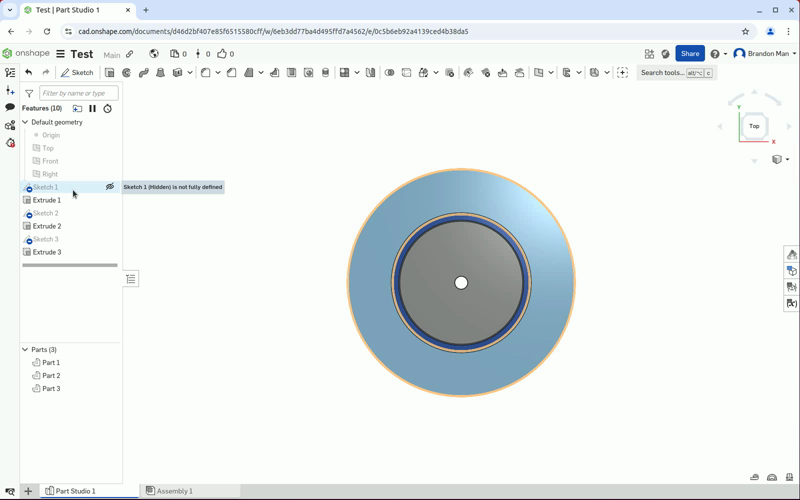
click(73, 189)
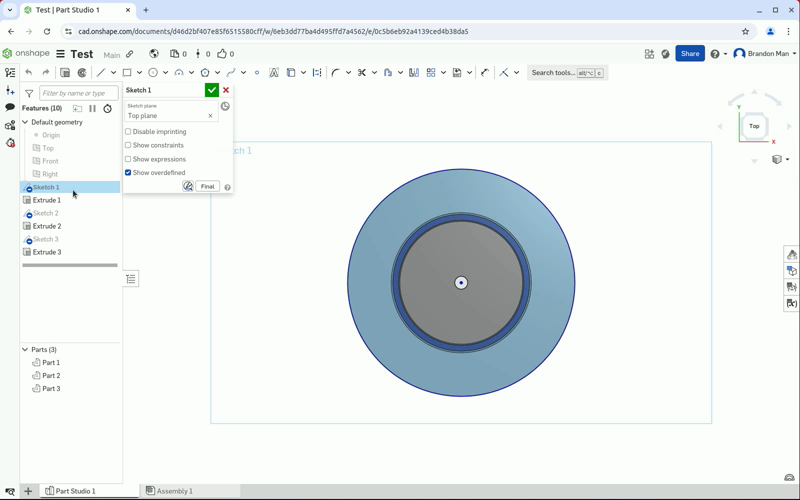
mouse_move(229, 92)
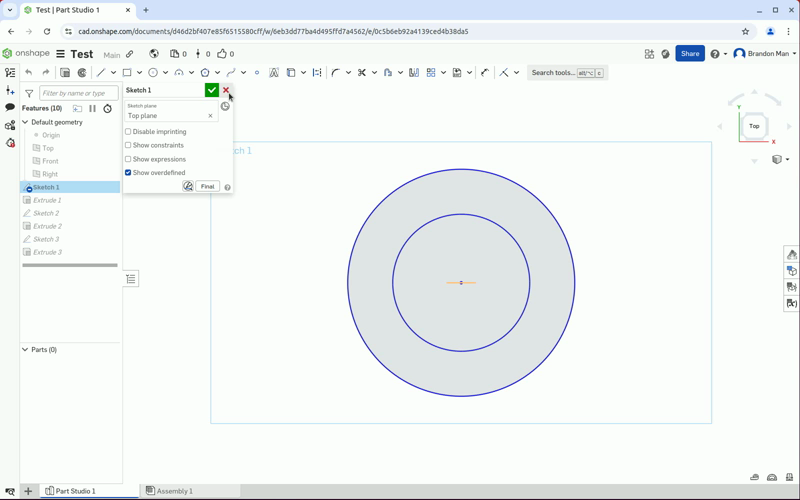
click(229, 92)
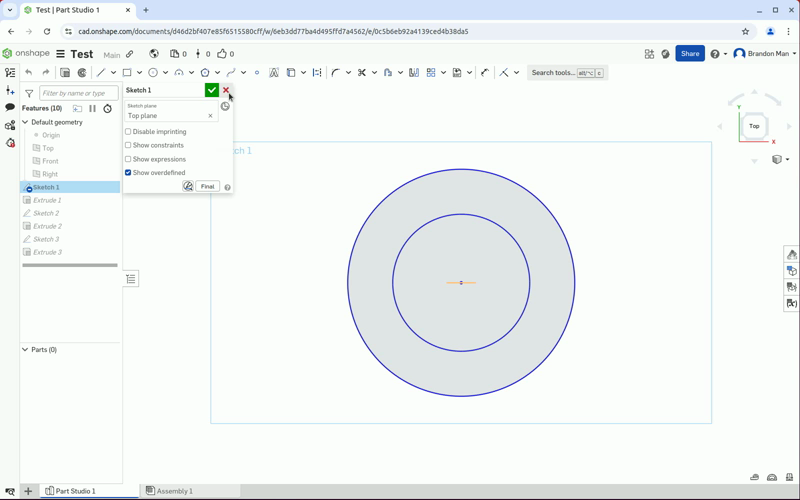
key(shift+s)
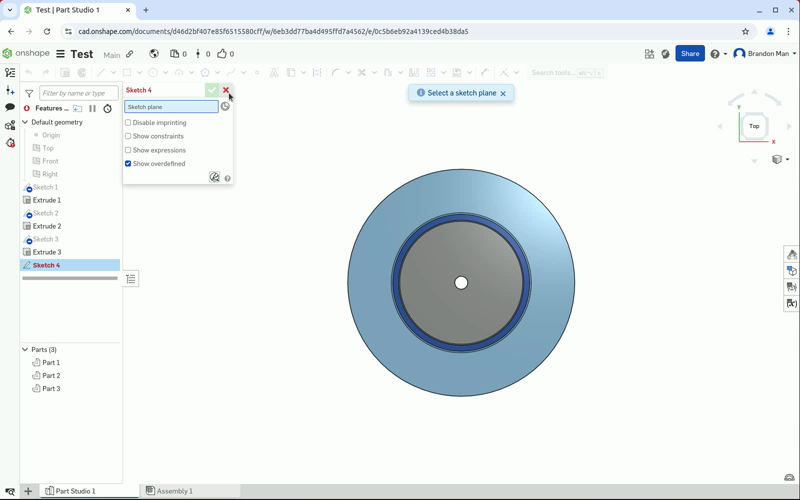
mouse_move(73, 150)
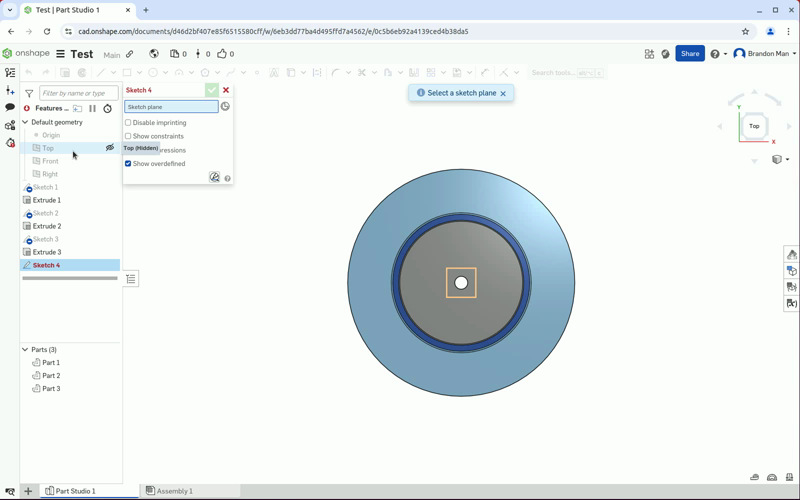
click(73, 150)
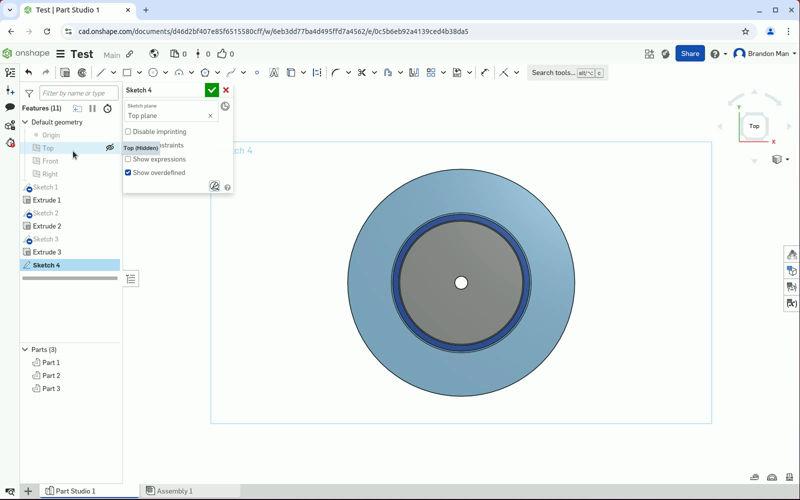
mouse_move(73, 352)
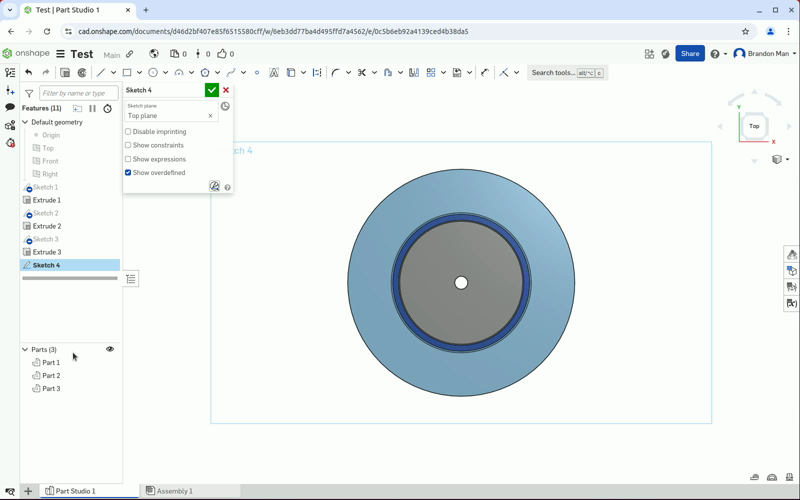
key(y)
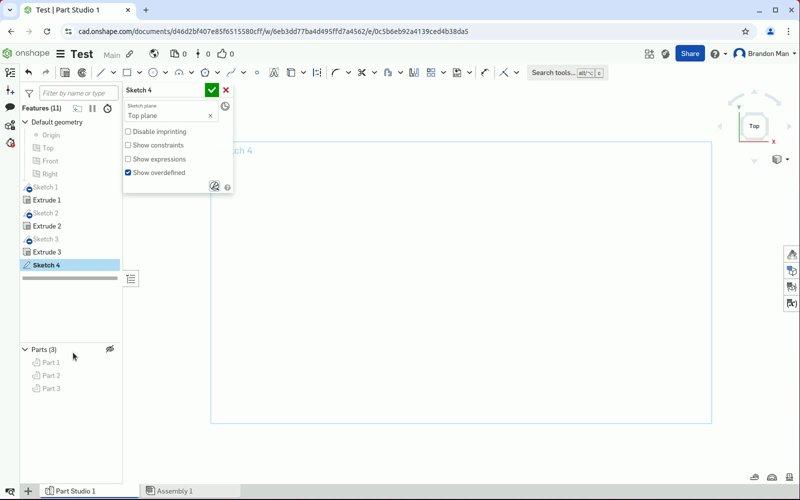
key(c)
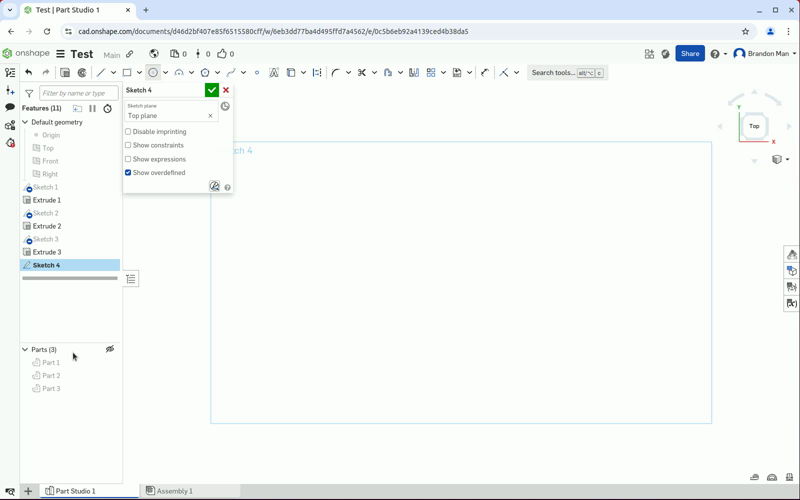
key_down(shift)
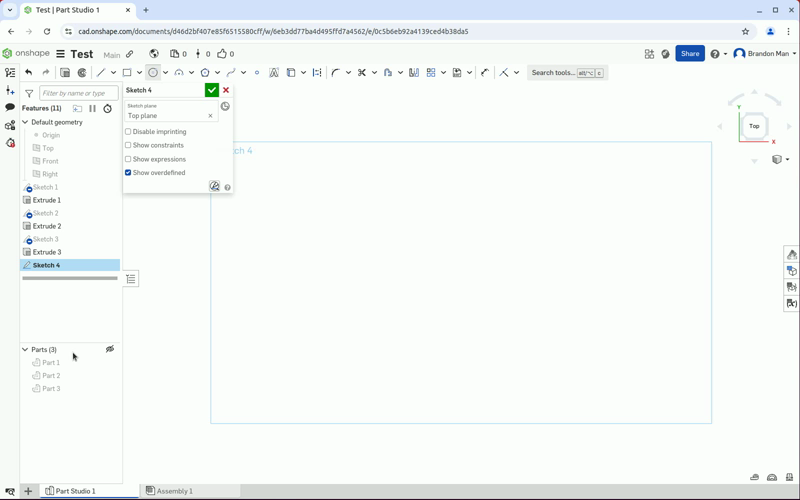
mouse_move(461, 282)
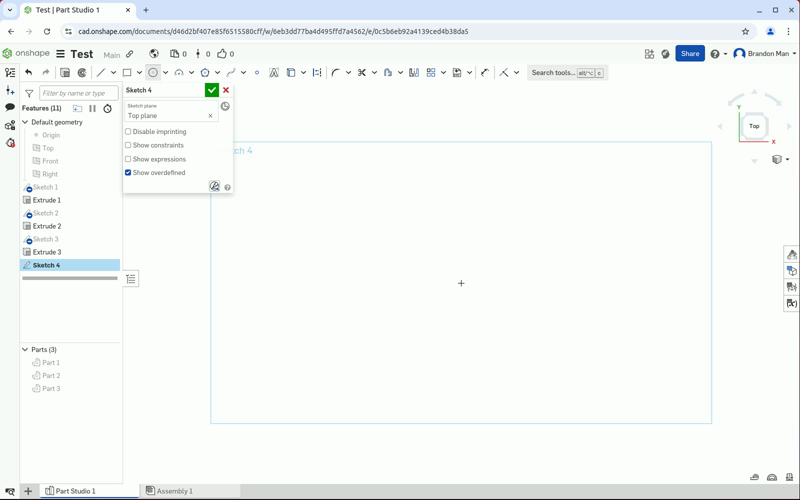
click(461, 282)
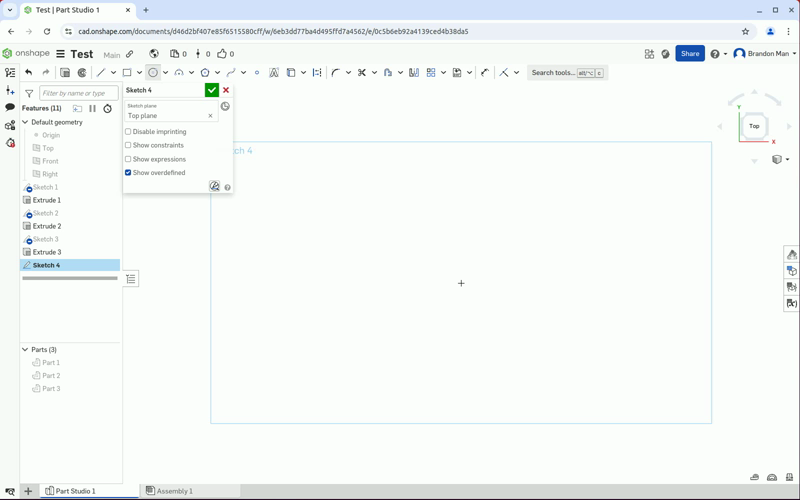
key_up(shift)
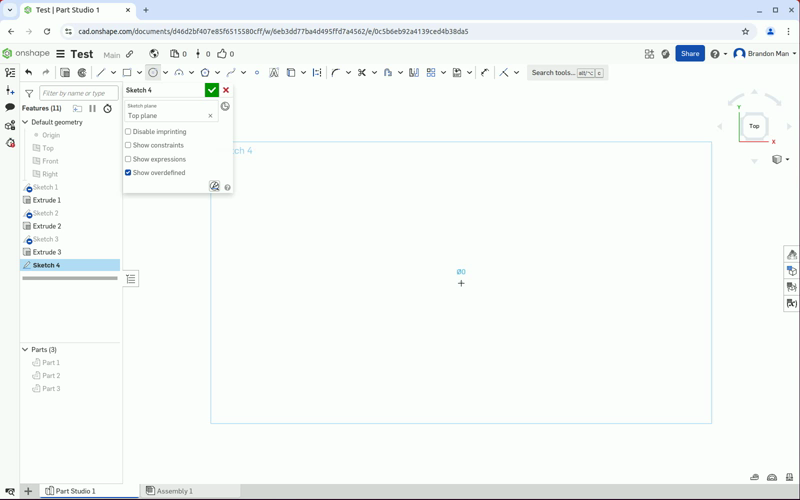
mouse_move(531, 282)
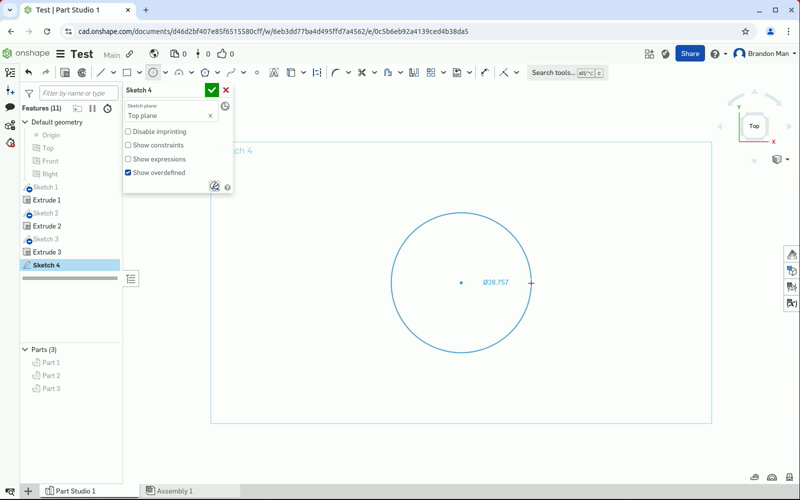
click(531, 282)
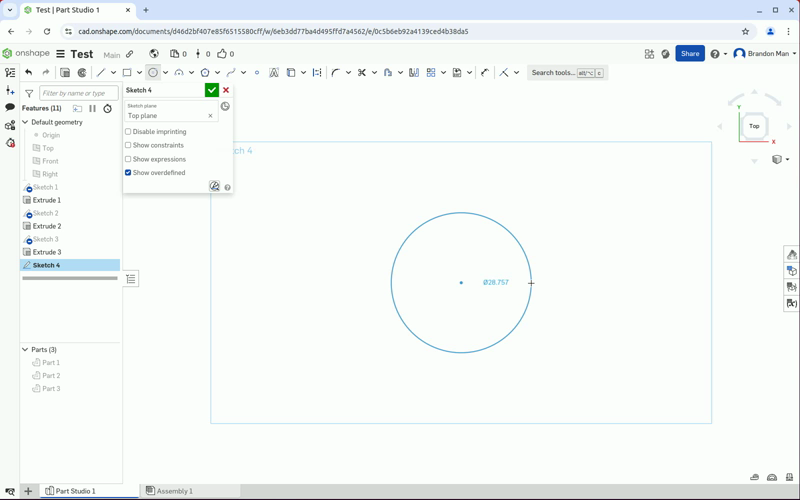
key(esc)
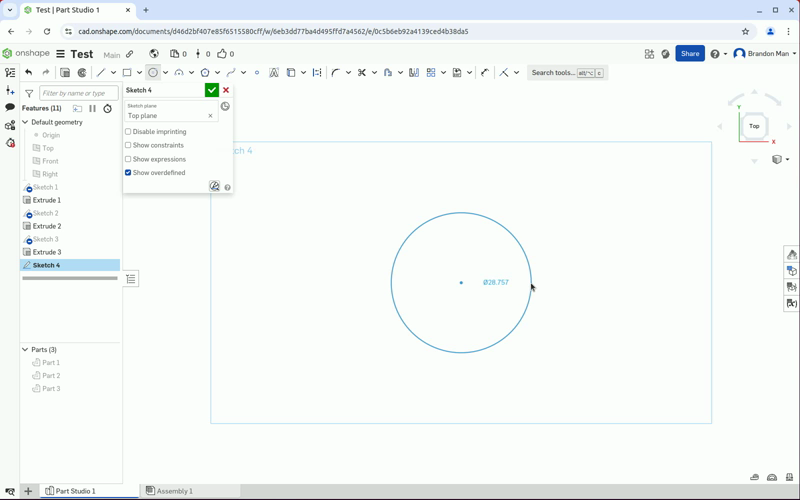
key(c)
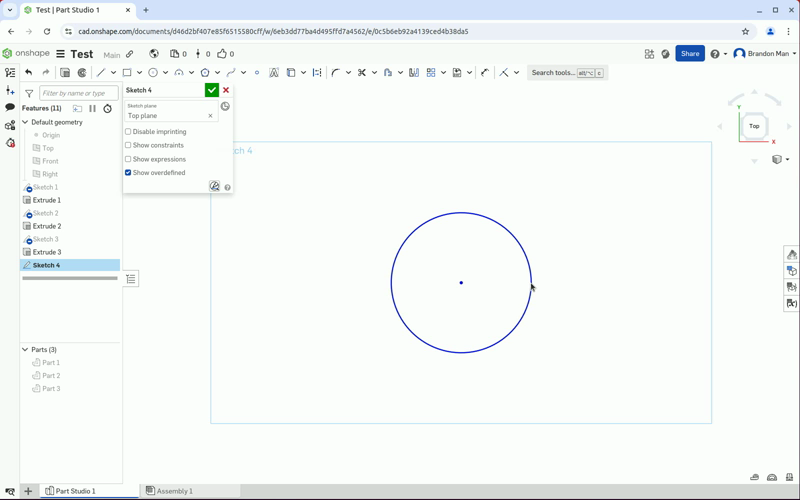
key_down(shift)
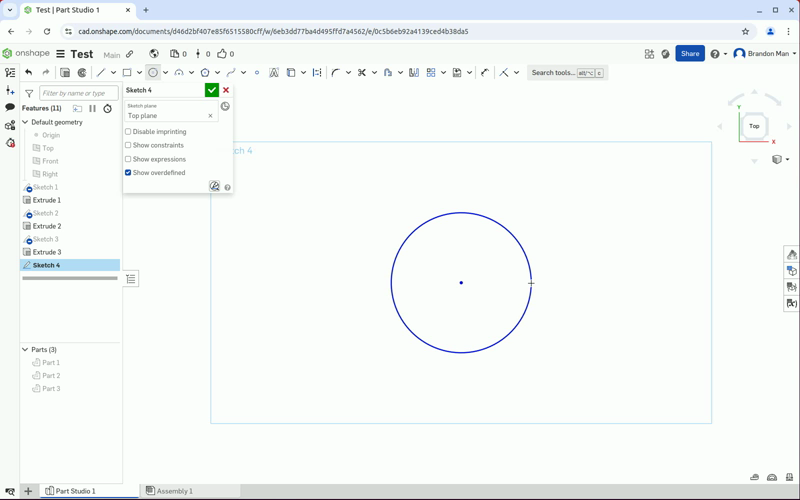
mouse_move(461, 282)
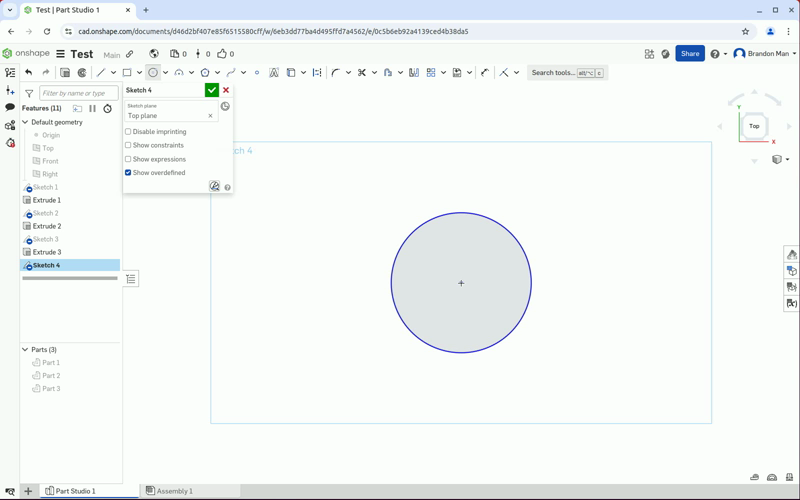
click(461, 282)
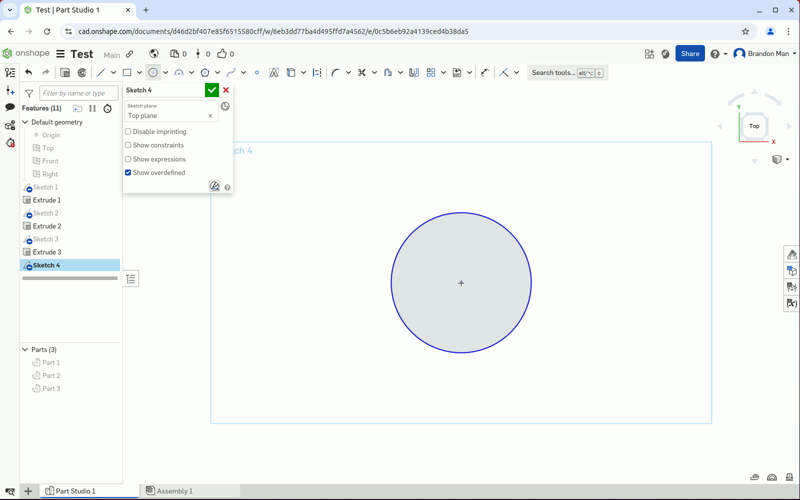
key_up(shift)
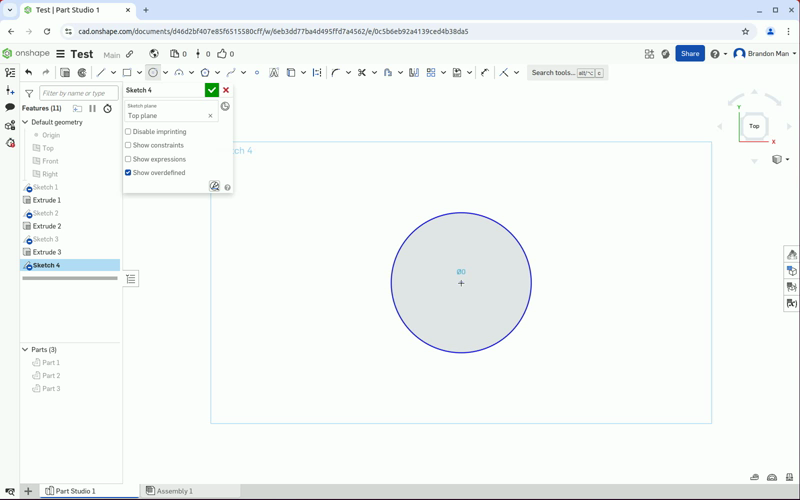
mouse_move(523, 282)
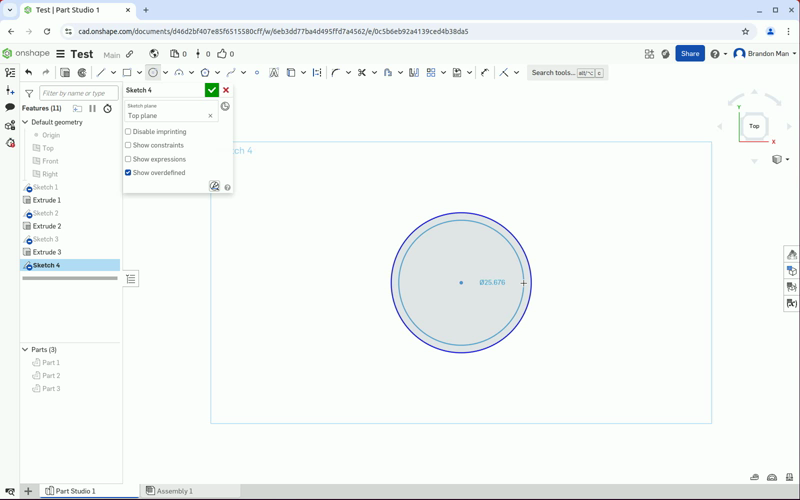
click(523, 282)
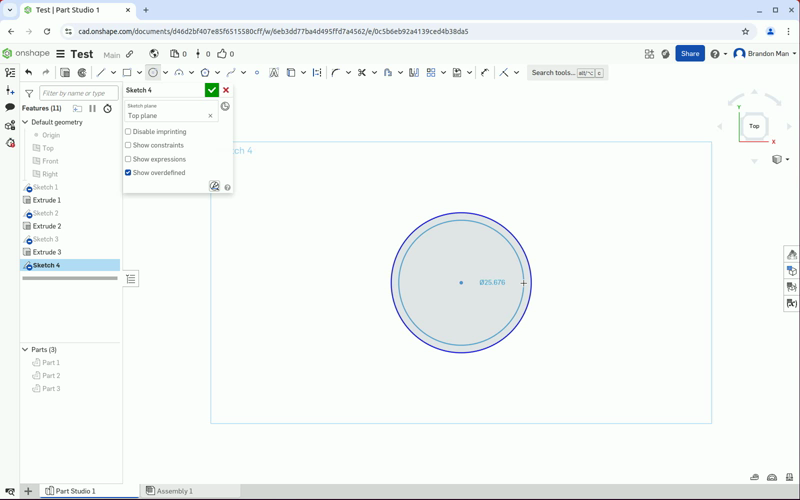
key(esc)
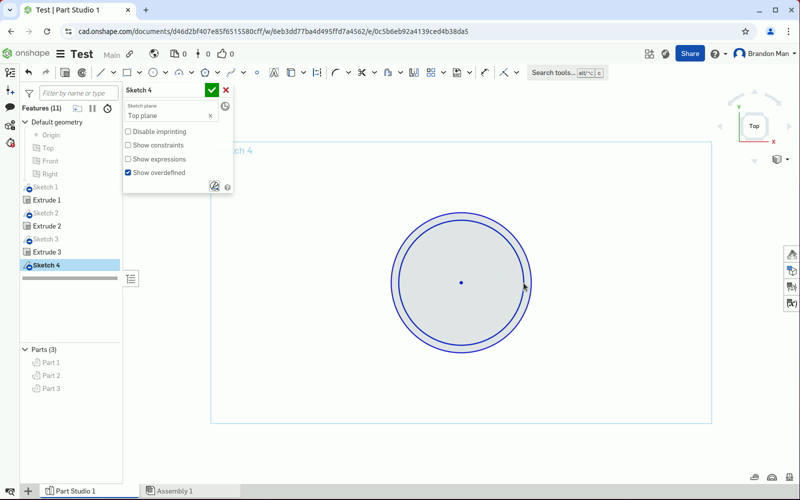
mouse_move(441, 347)
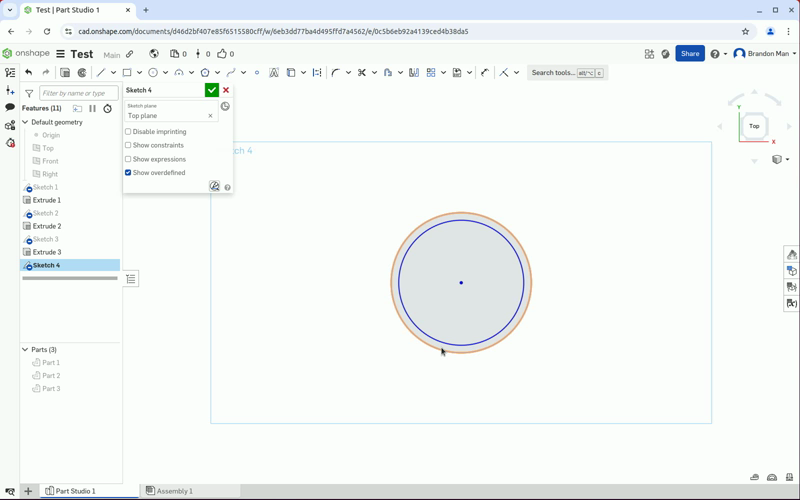
click(441, 347)
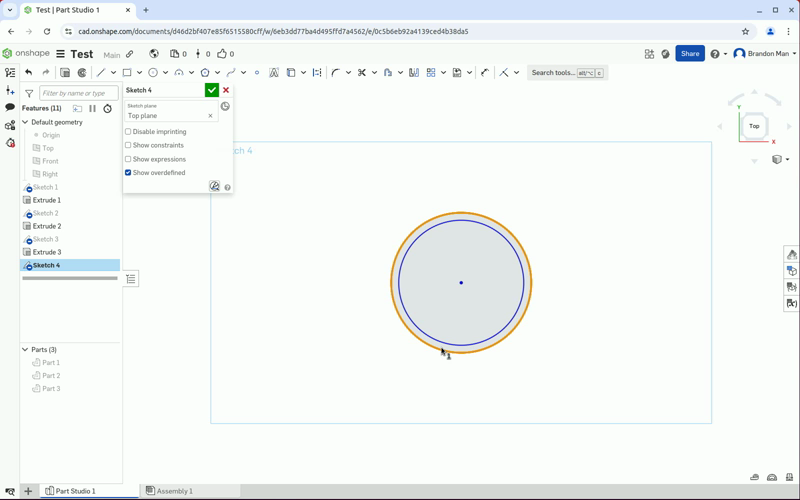
mouse_move(73, 352)
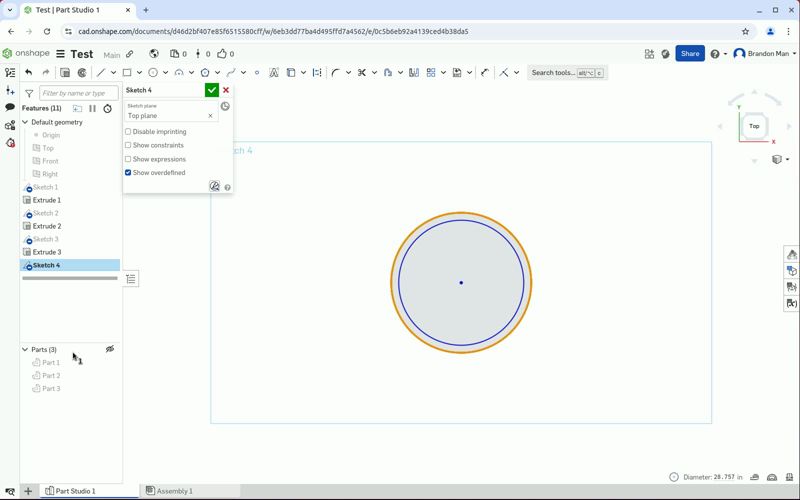
key(shift+y)
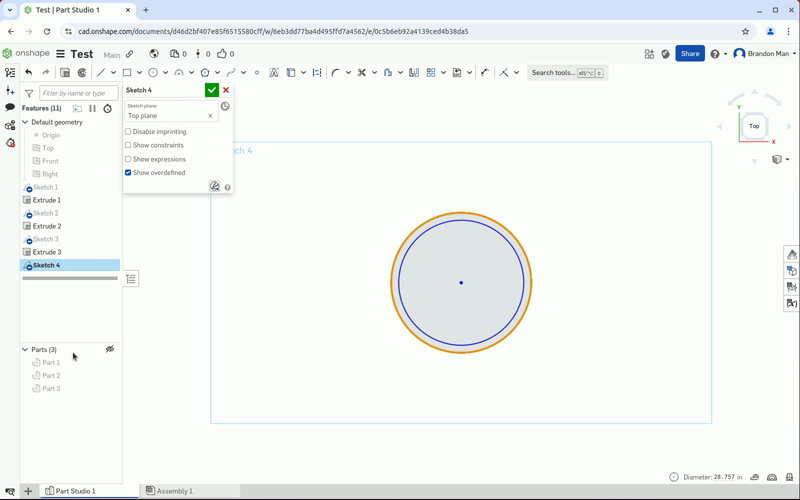
key(shift+e)
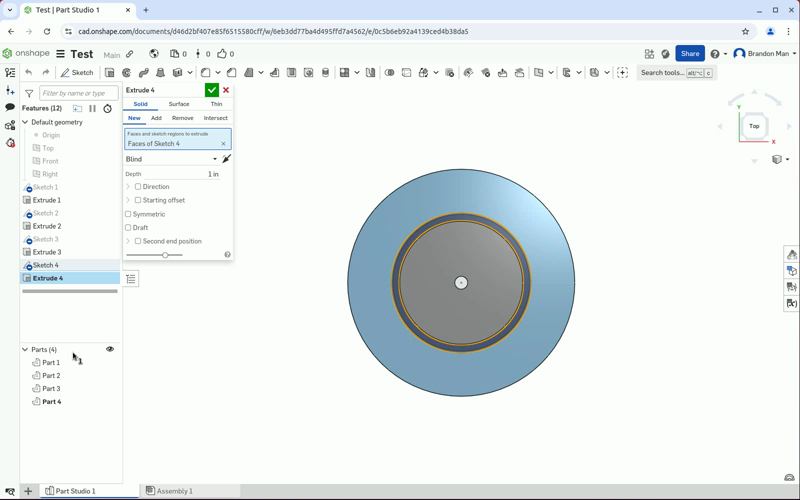
mouse_move(143, 106)
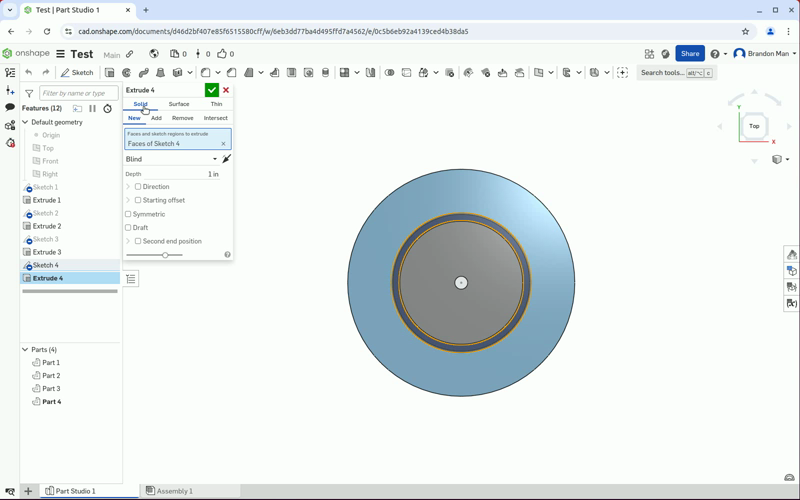
click(143, 106)
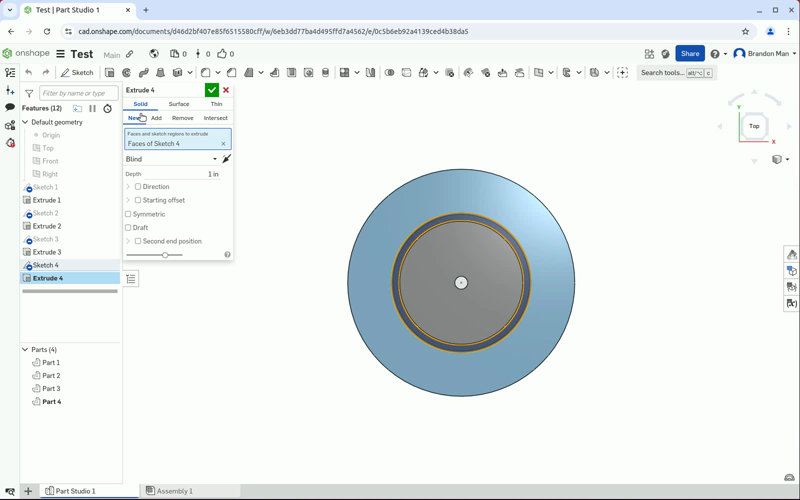
mouse_move(137, 120)
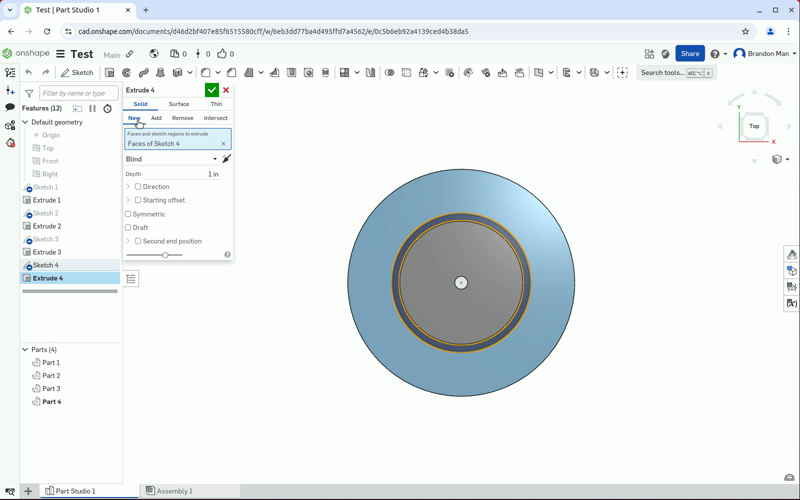
click(137, 120)
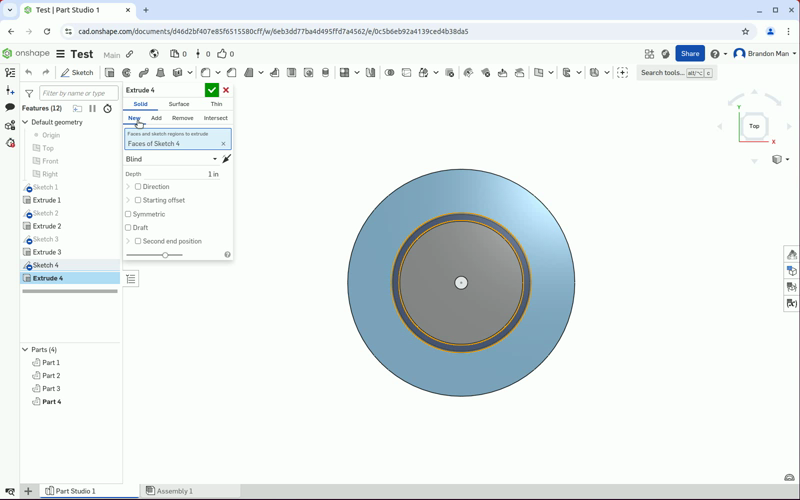
key(tab, 4)
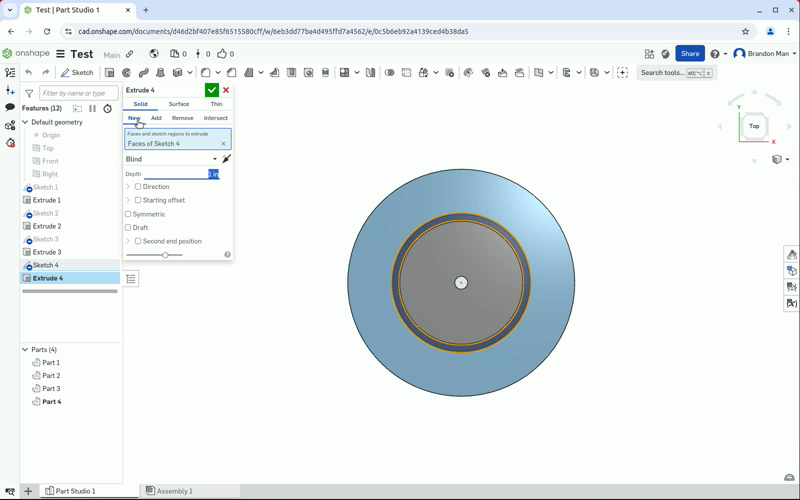
text(17.331)
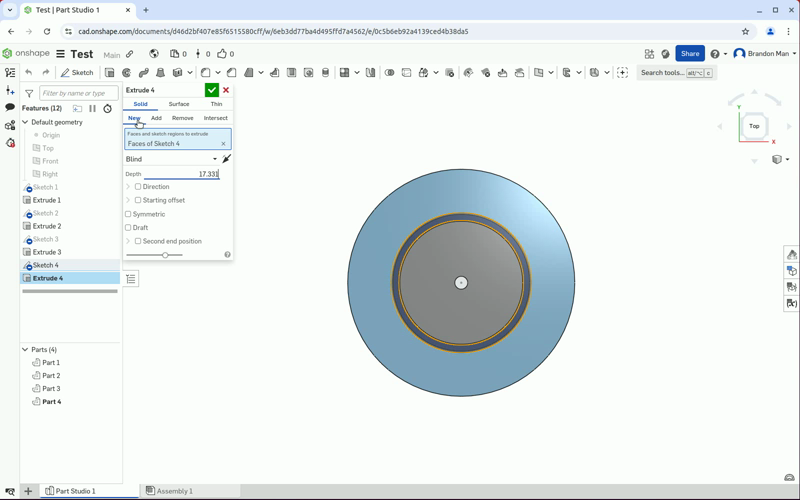
key(enter)
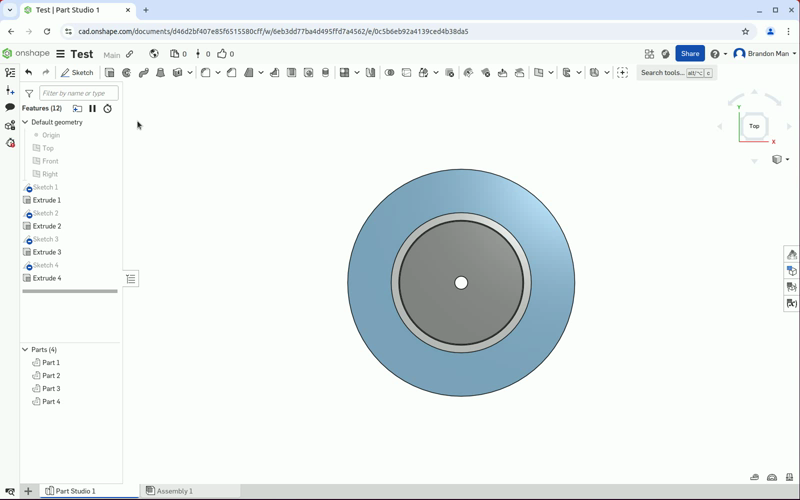
key(shift+h)
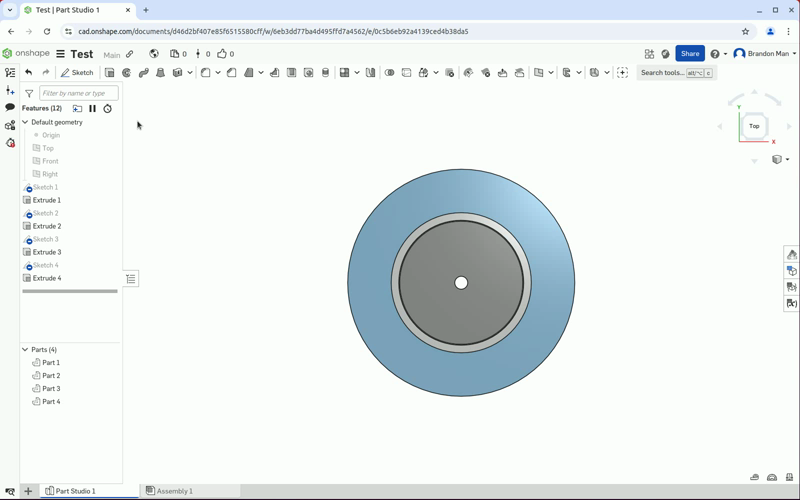
key(shift+h)
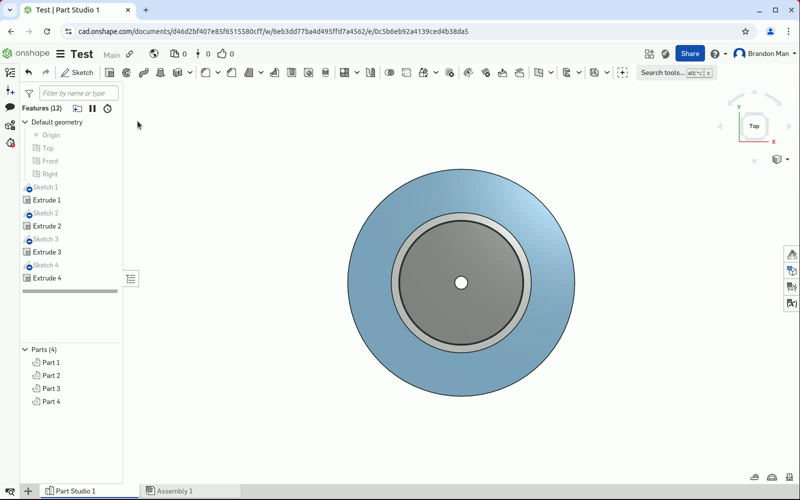
mouse_move(73, 189)
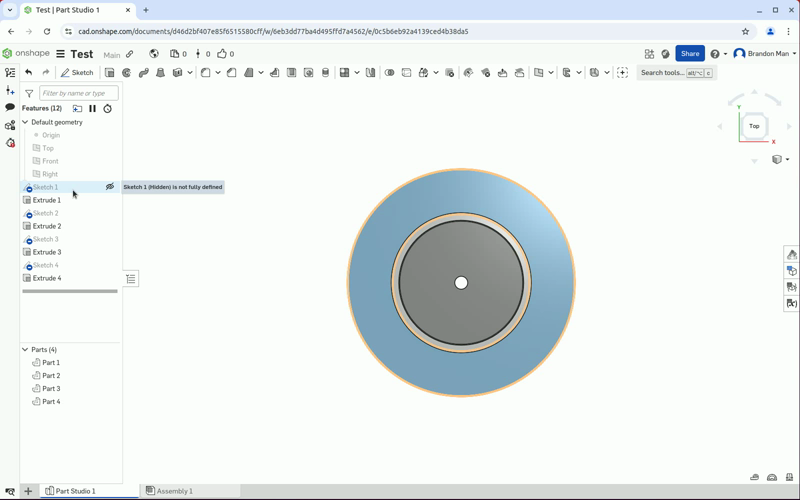
click(73, 189)
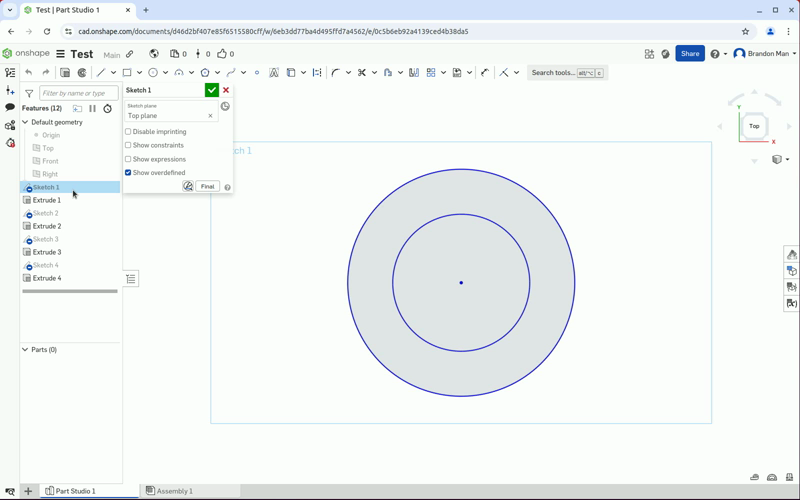
mouse_move(229, 92)
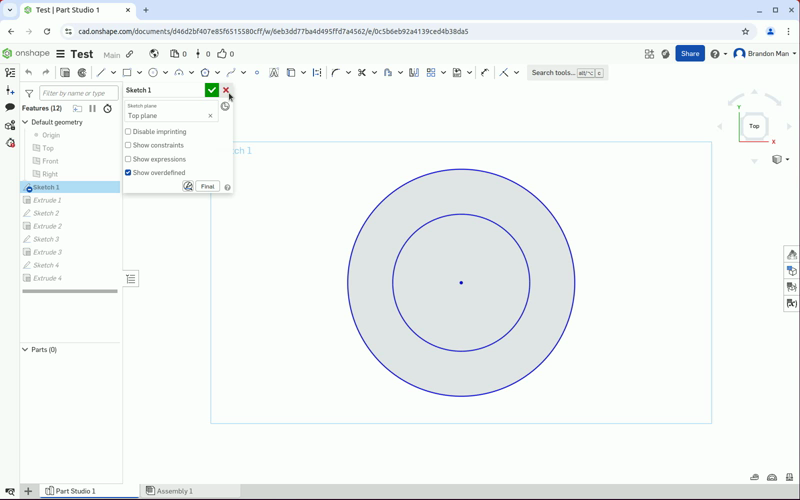
click(229, 92)
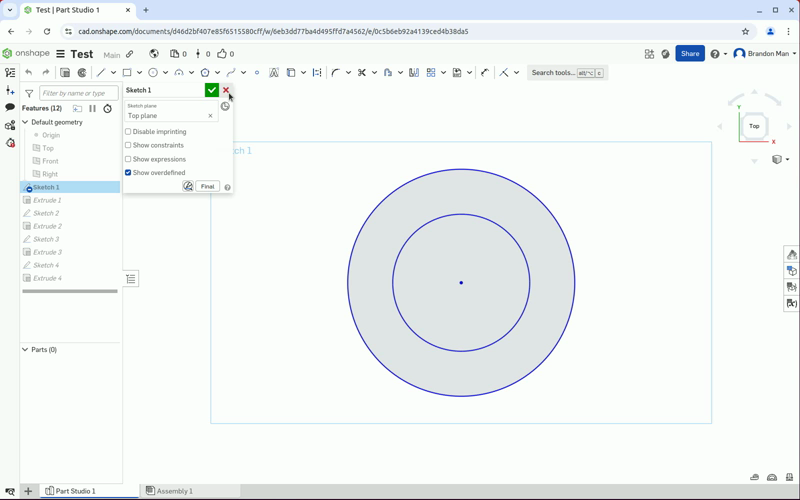
key(shift+s)
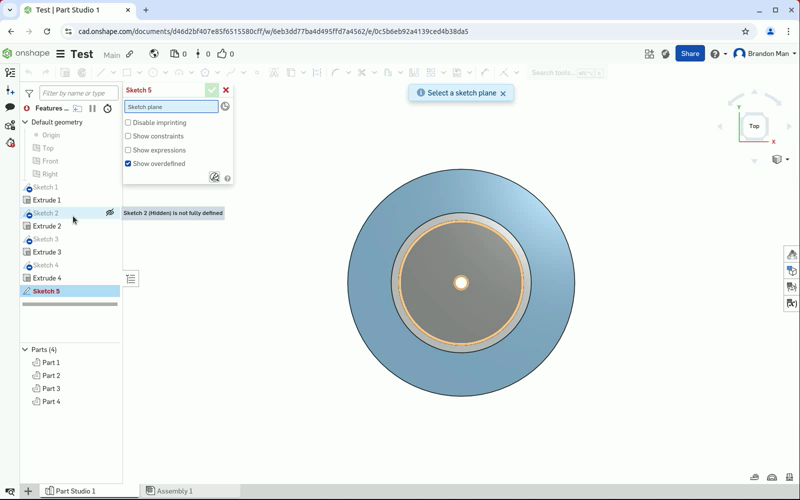
scroll(3)
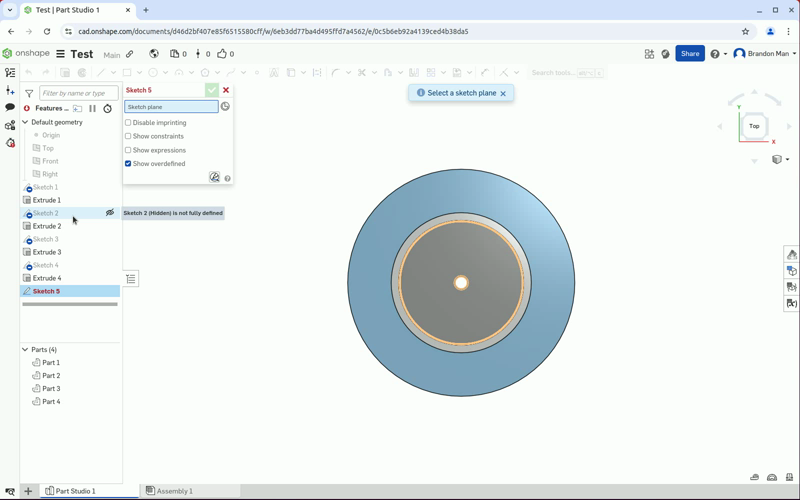
mouse_move(73, 150)
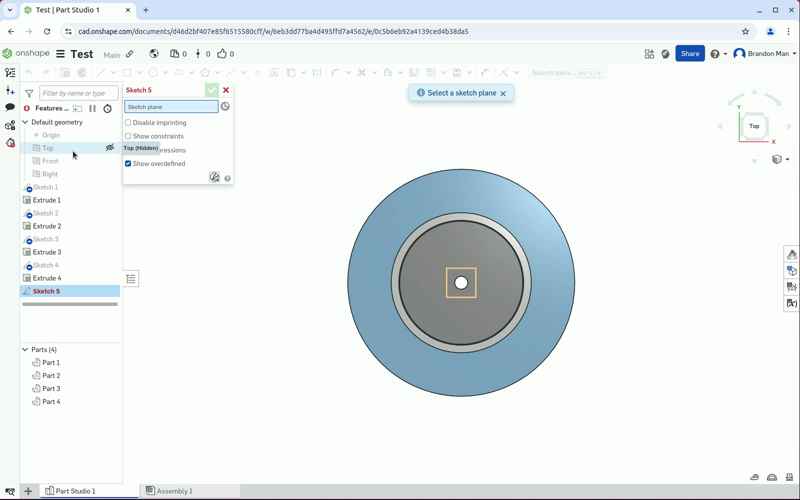
click(73, 150)
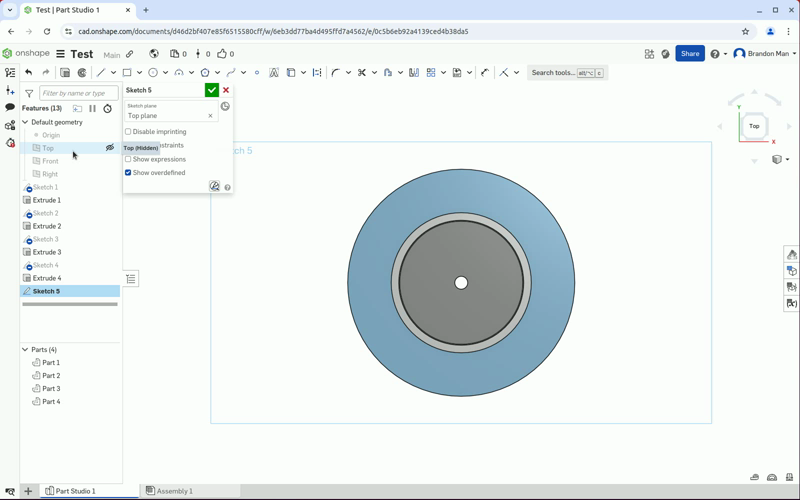
mouse_move(73, 352)
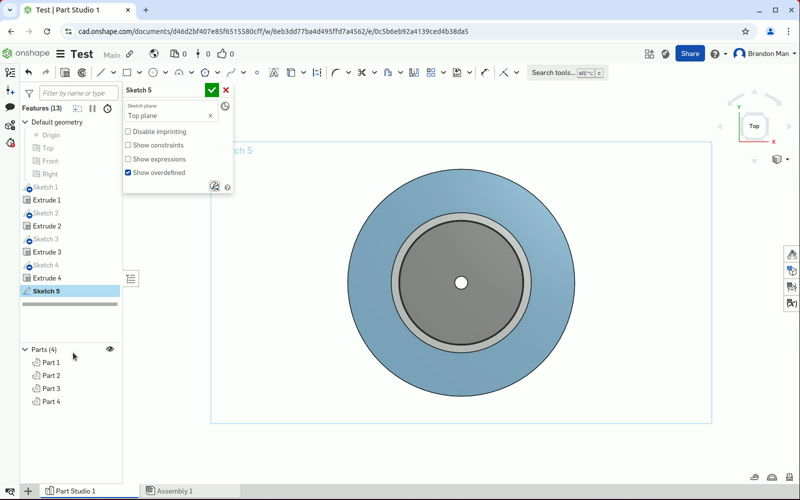
key(y)
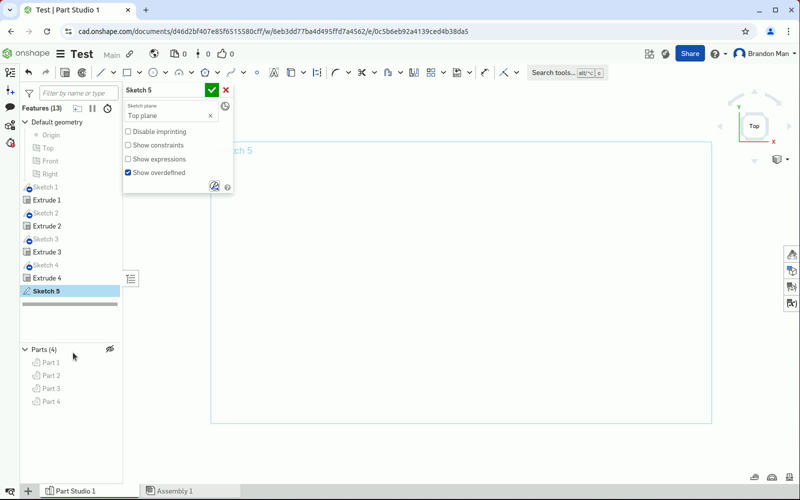
key(c)
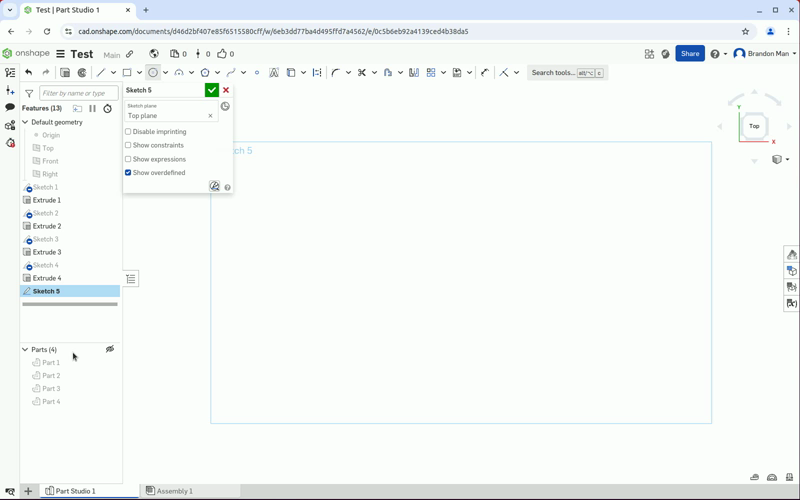
key_down(shift)
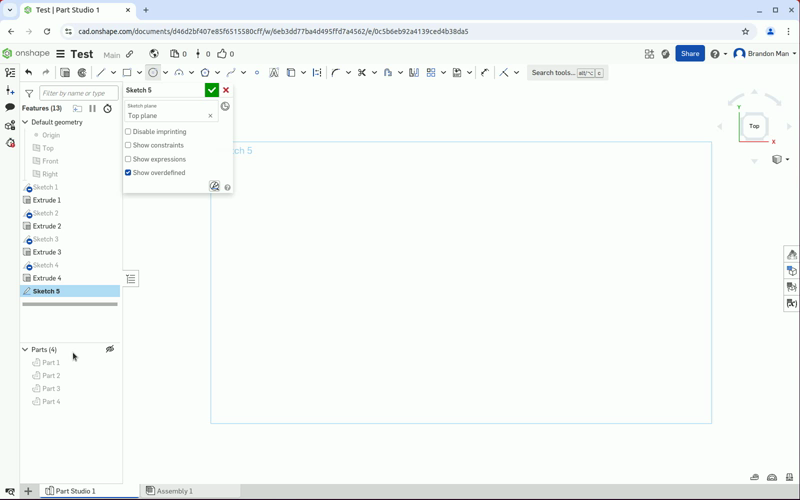
mouse_move(461, 282)
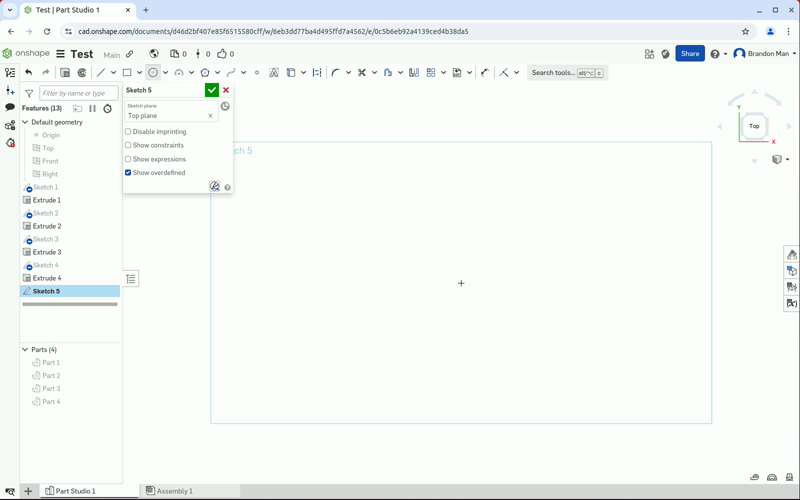
click(461, 282)
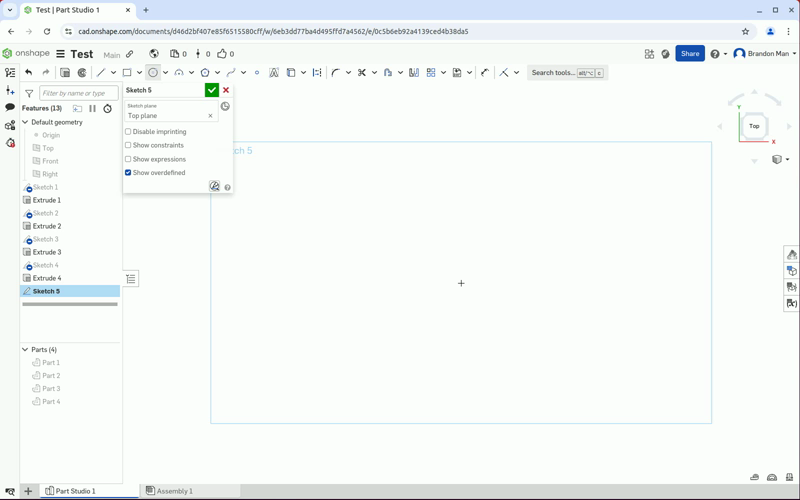
key_up(shift)
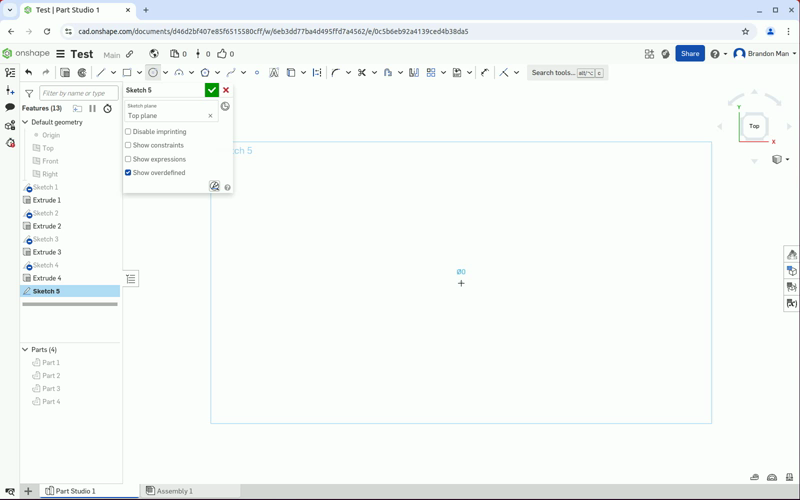
mouse_move(574, 282)
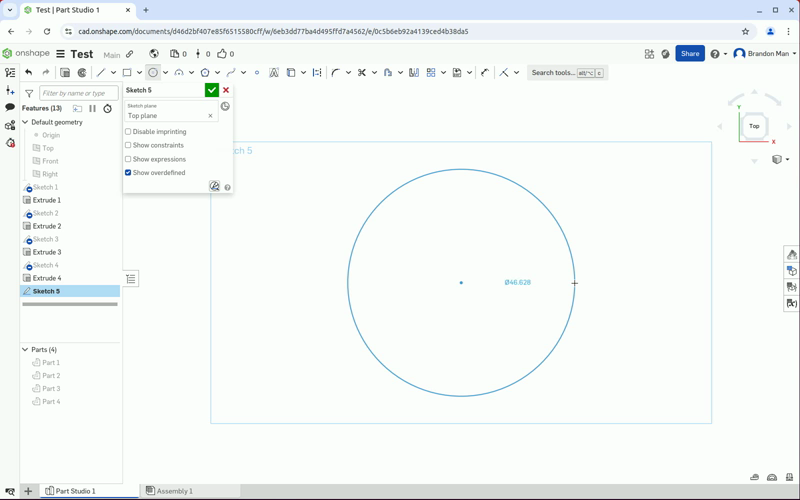
click(574, 282)
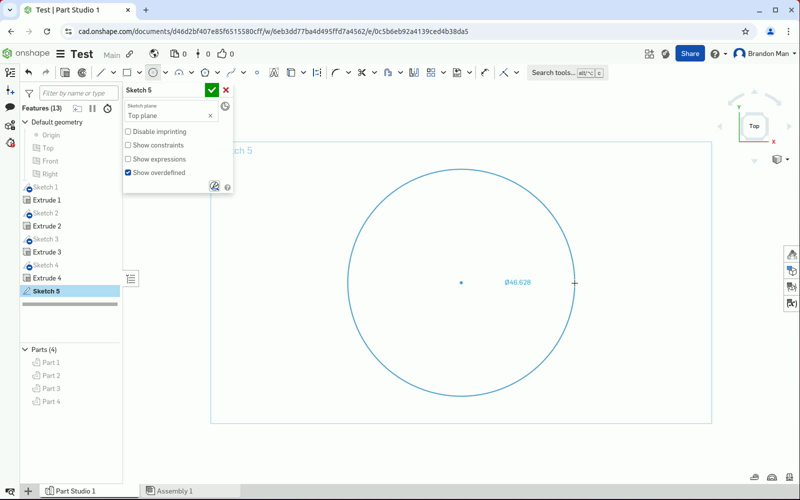
key(esc)
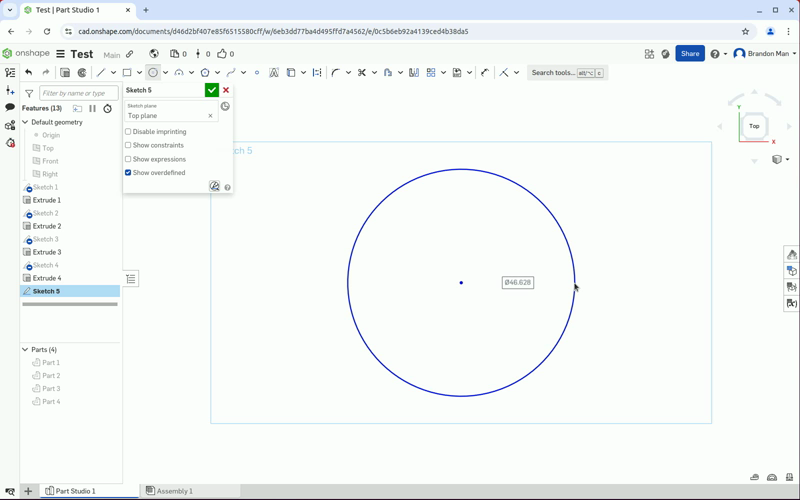
key(c)
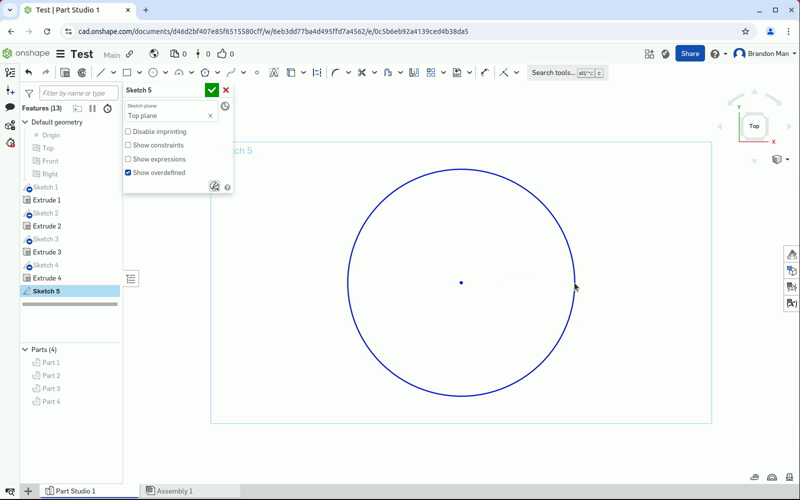
key_down(shift)
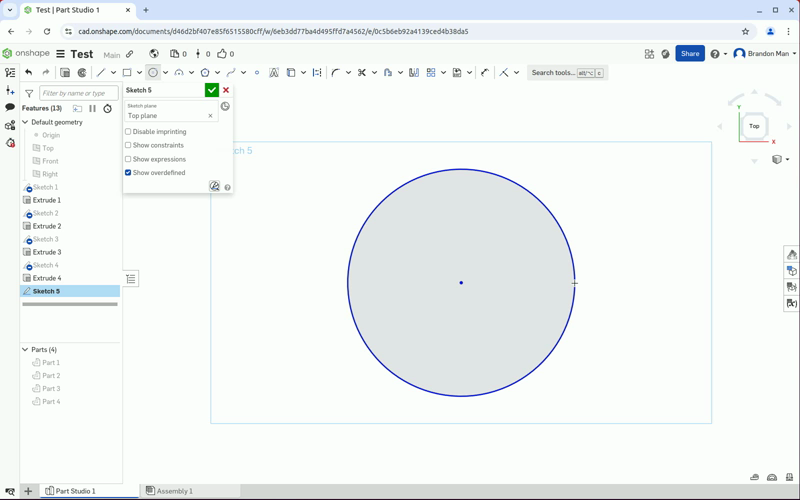
mouse_move(461, 282)
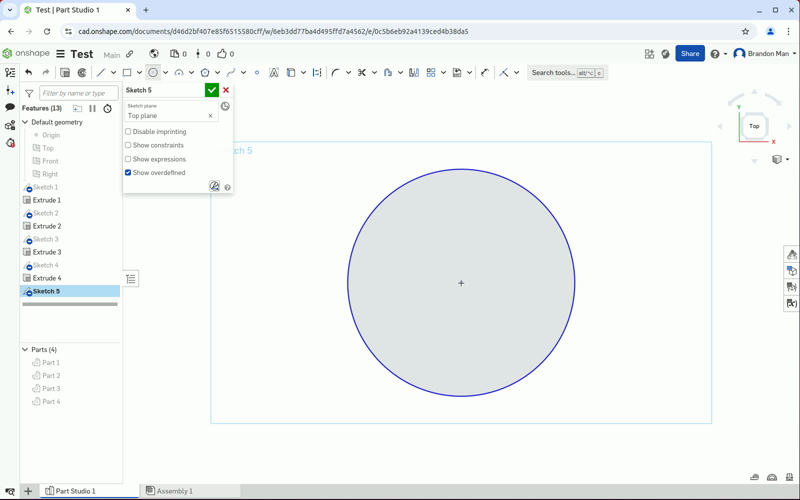
click(461, 282)
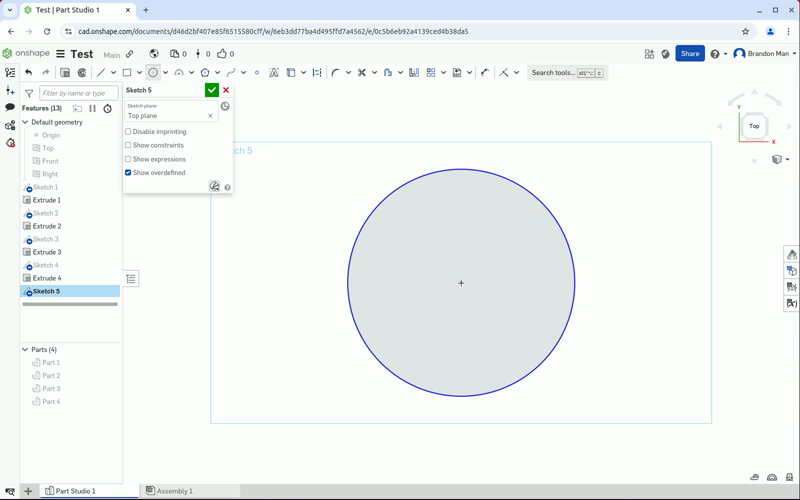
key_up(shift)
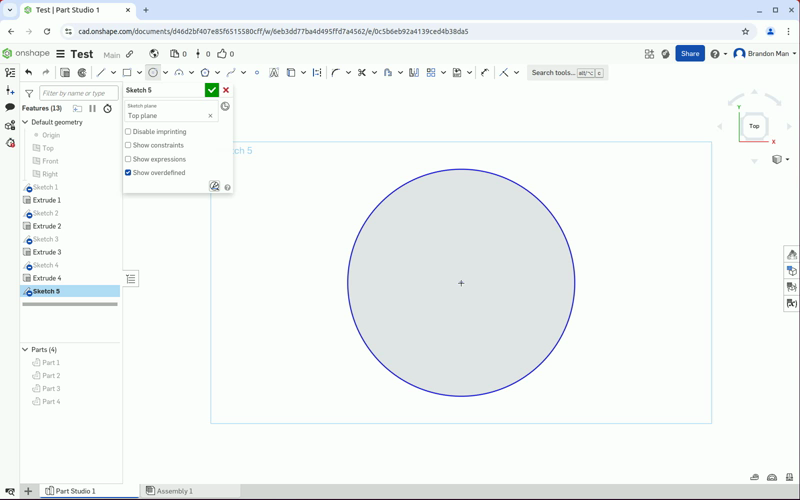
mouse_move(529, 282)
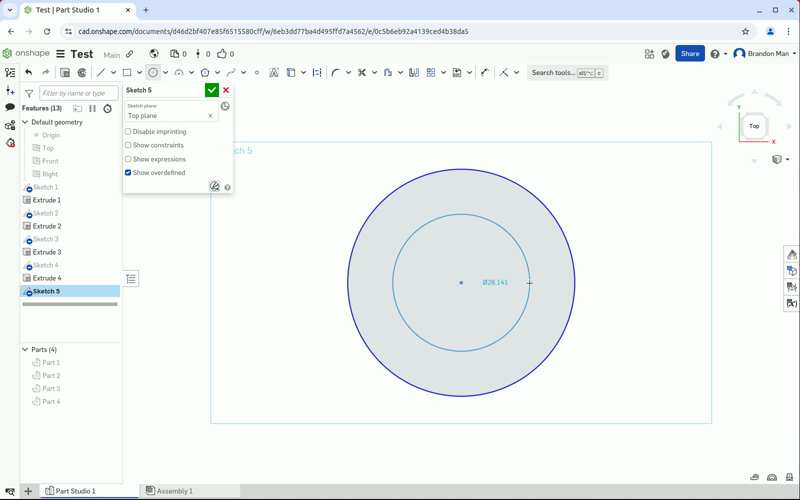
click(529, 282)
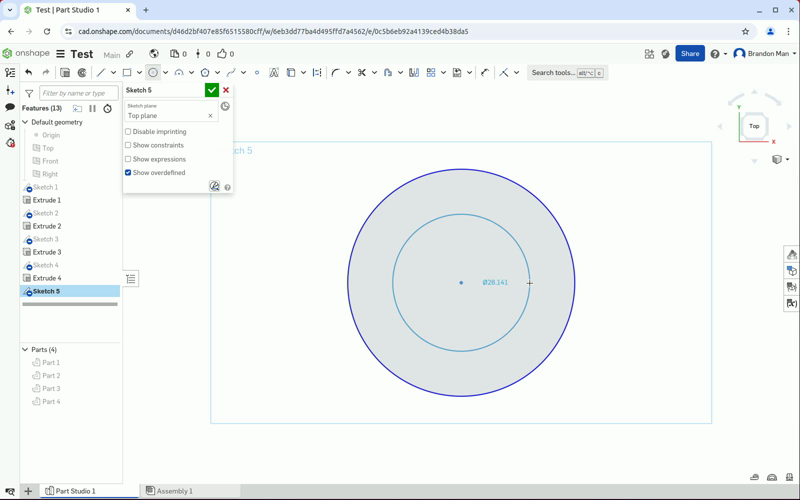
key(esc)
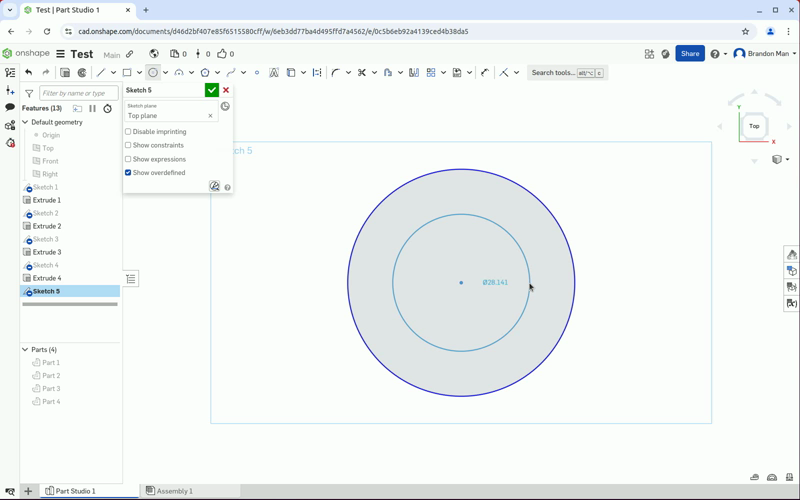
mouse_move(466, 376)
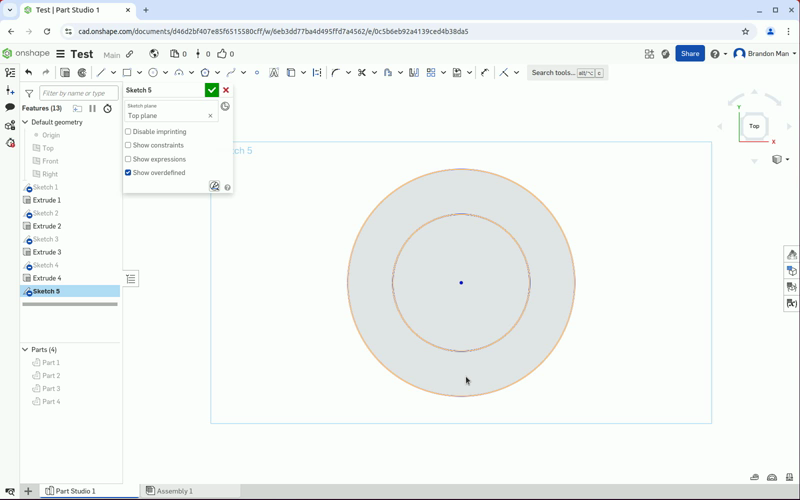
click(466, 376)
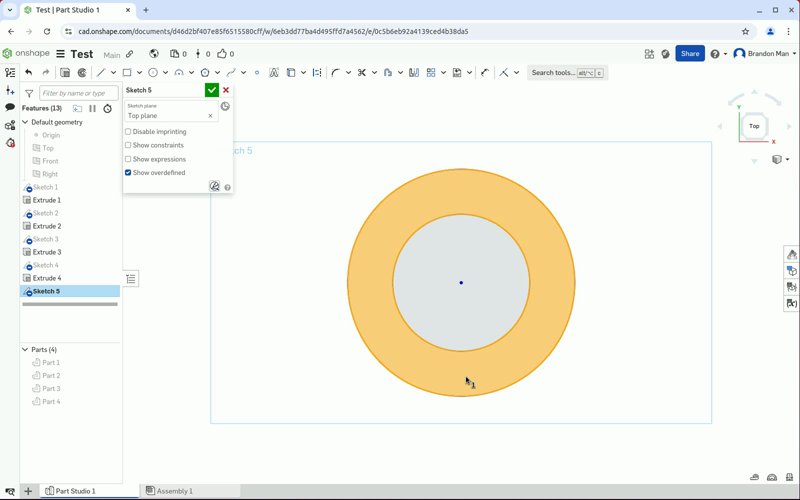
mouse_move(73, 352)
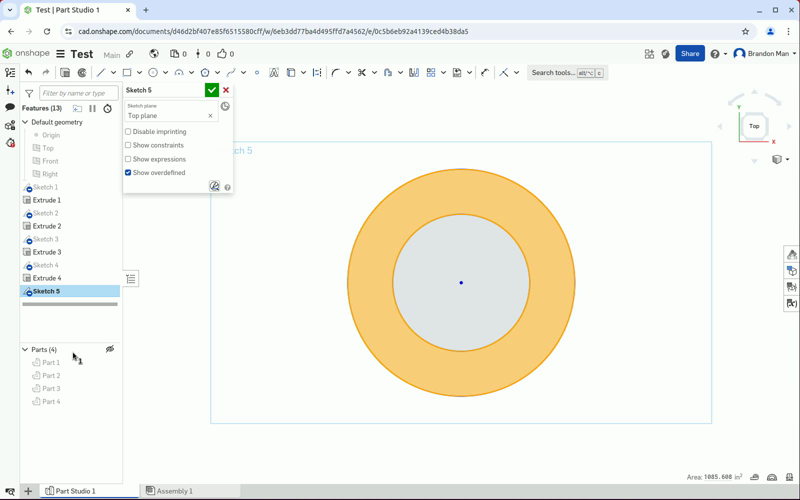
key(shift+y)
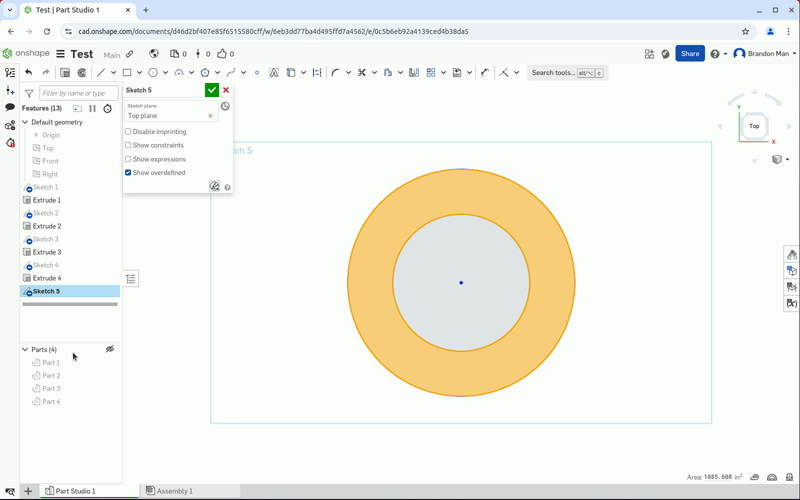
key(shift+e)
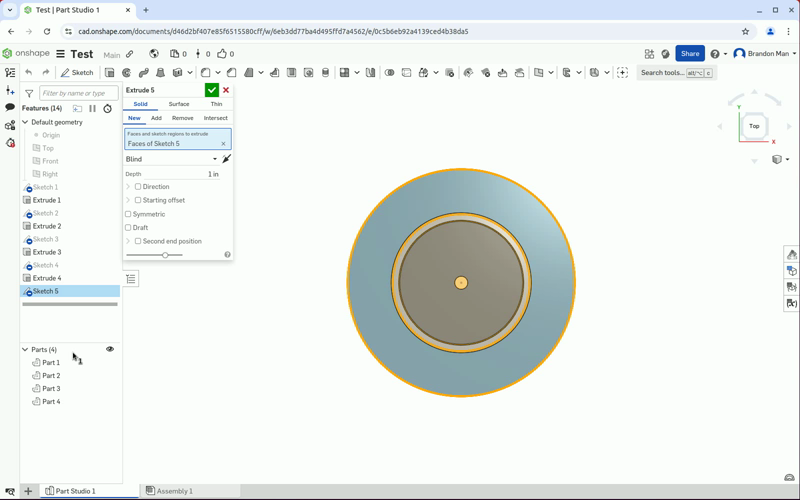
mouse_move(143, 106)
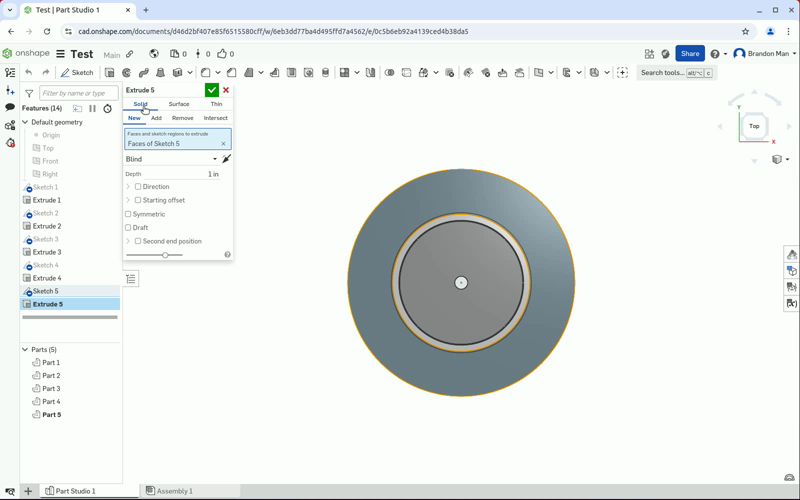
click(143, 106)
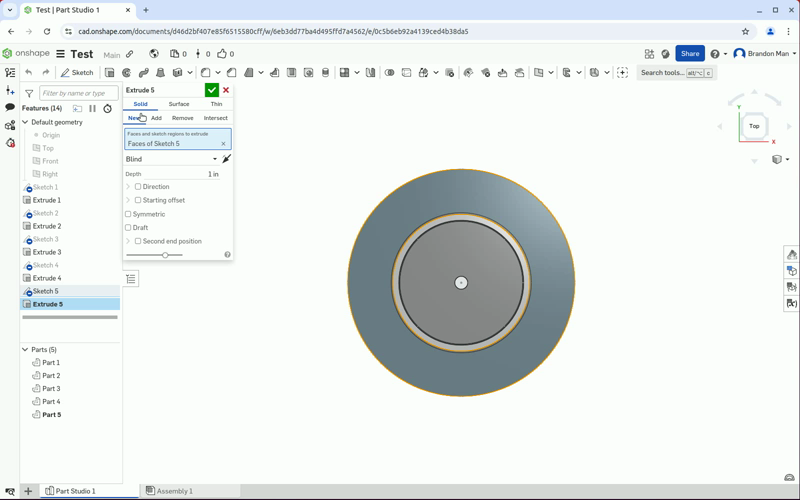
mouse_move(137, 120)
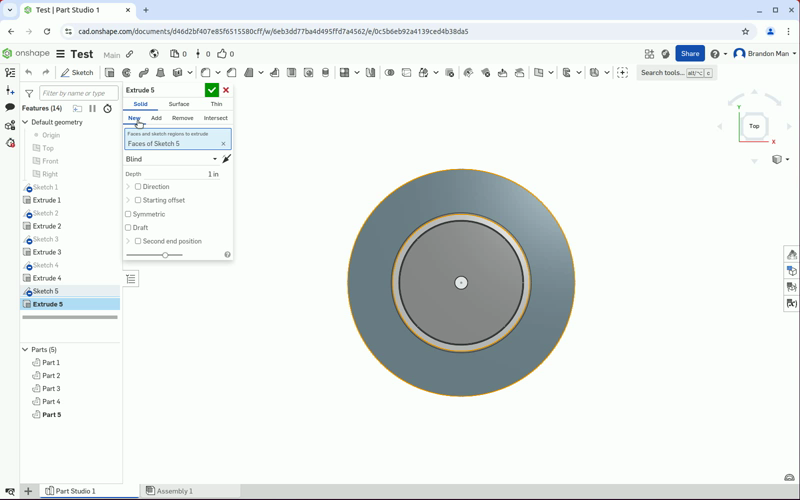
click(137, 120)
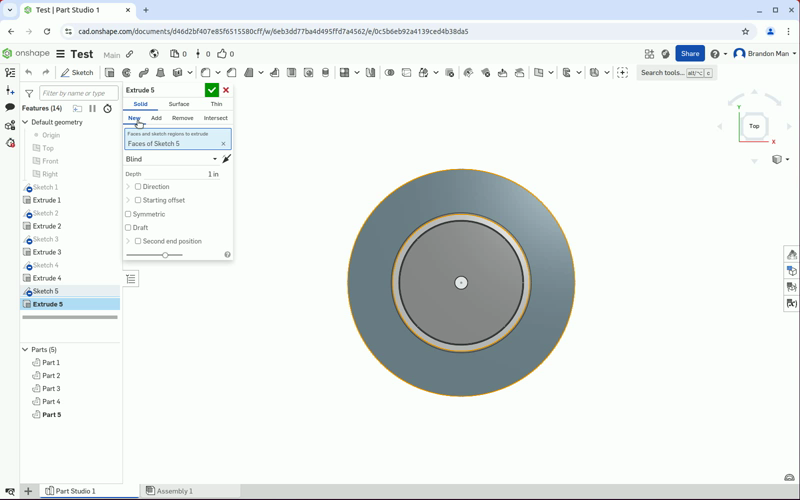
key(tab, 4)
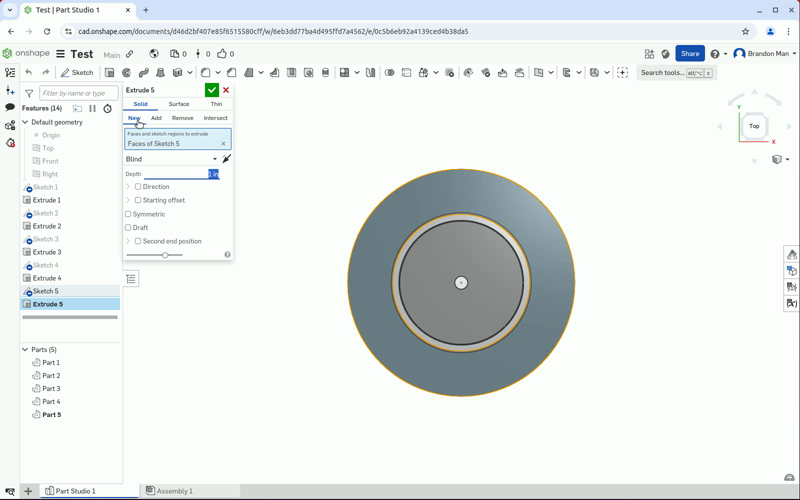
text(1.685)
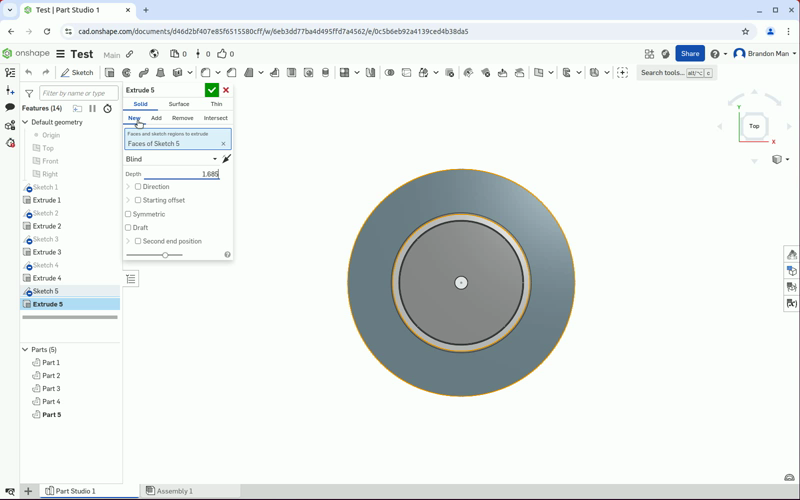
key(enter)
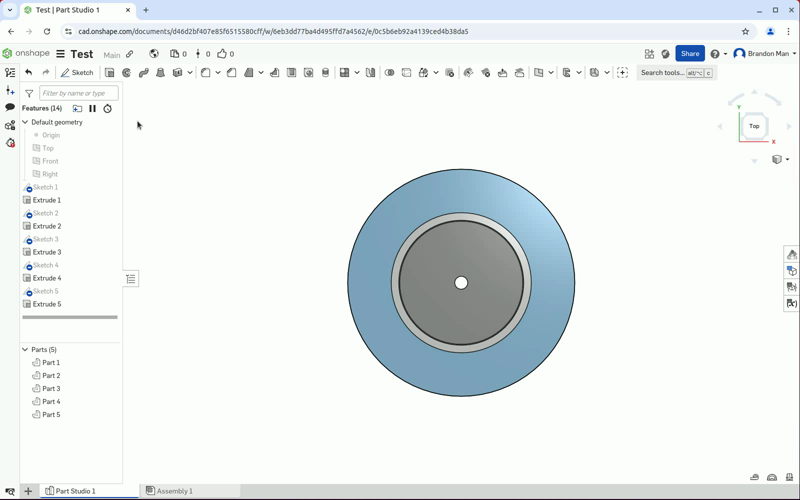
key(shift+h)
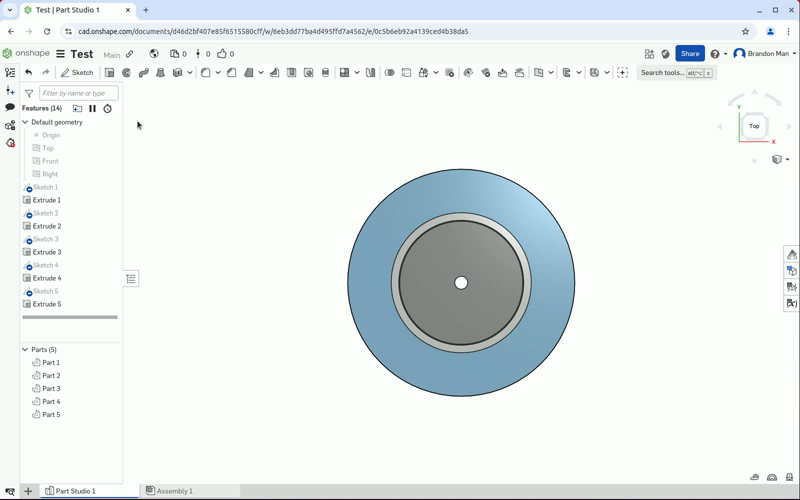
key(shift+h)
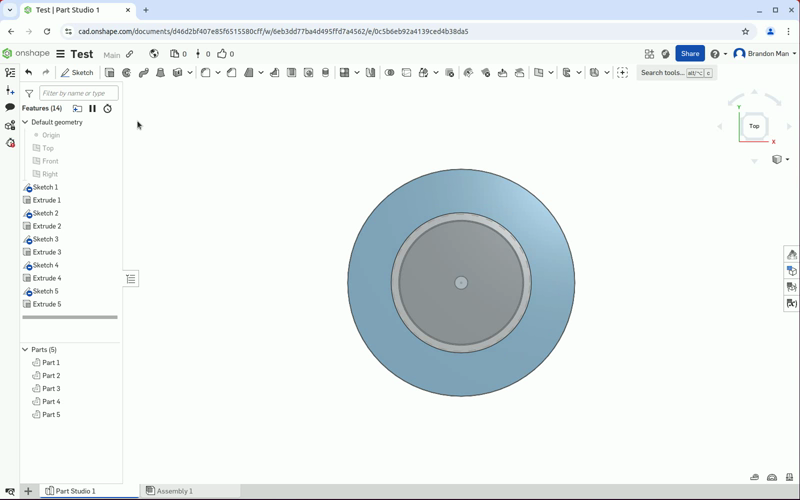
key(shift+7)
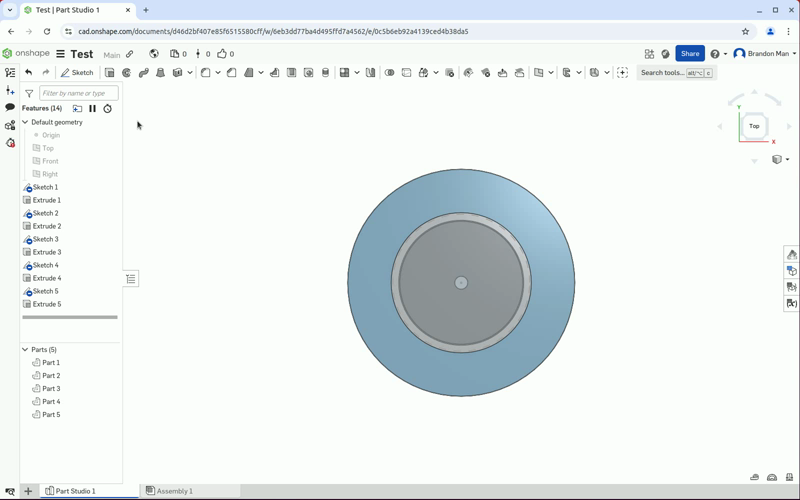
key(up, 3)
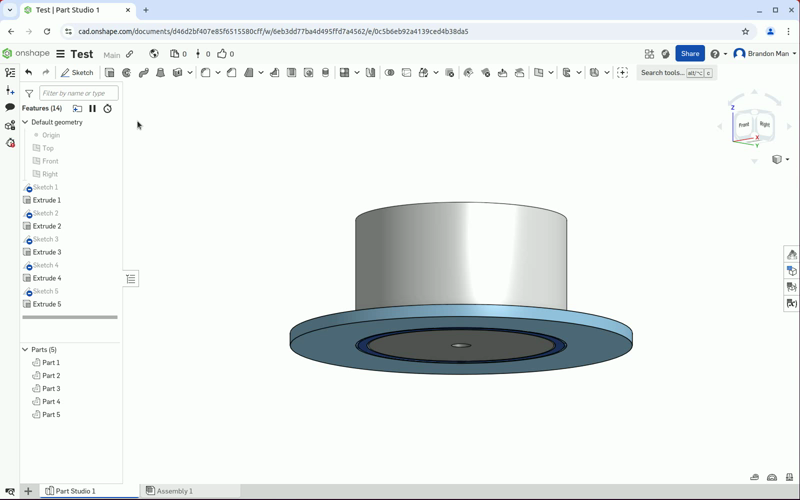
key(left, 3)
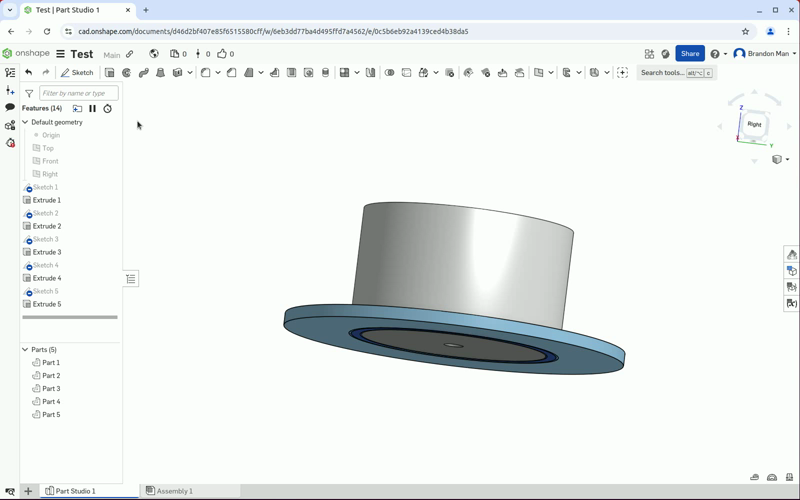
key(right, 3)
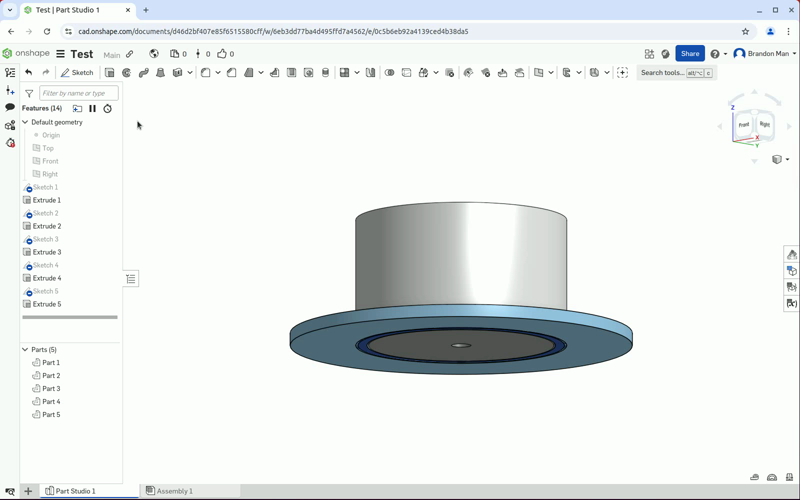
key(down, 3)
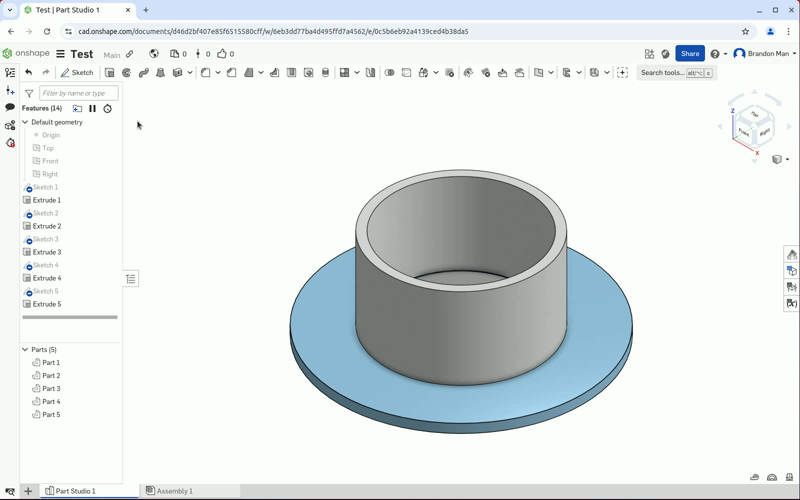
mouse_move(73, 189)
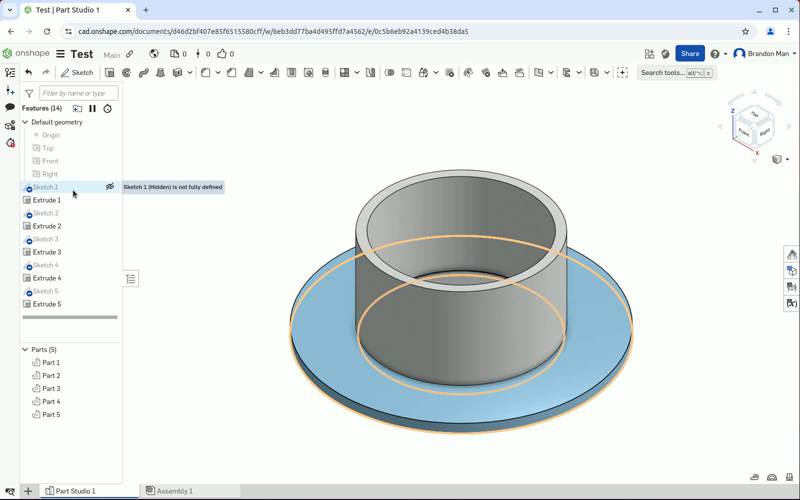
click(73, 189)